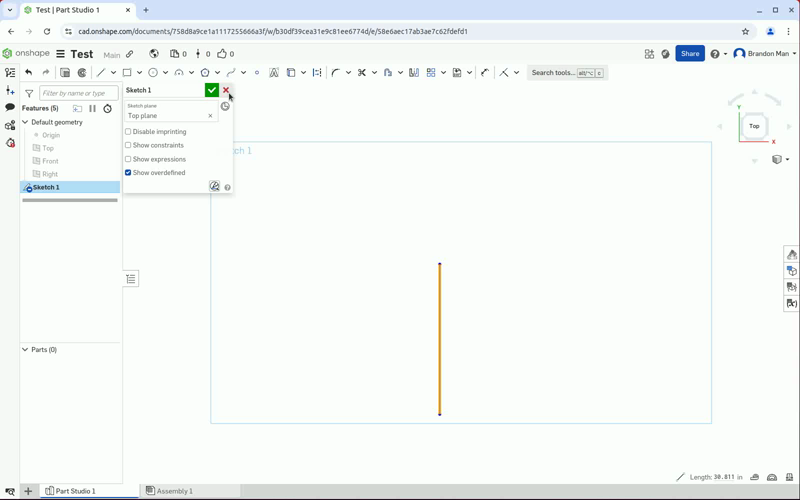
key(shift+h)
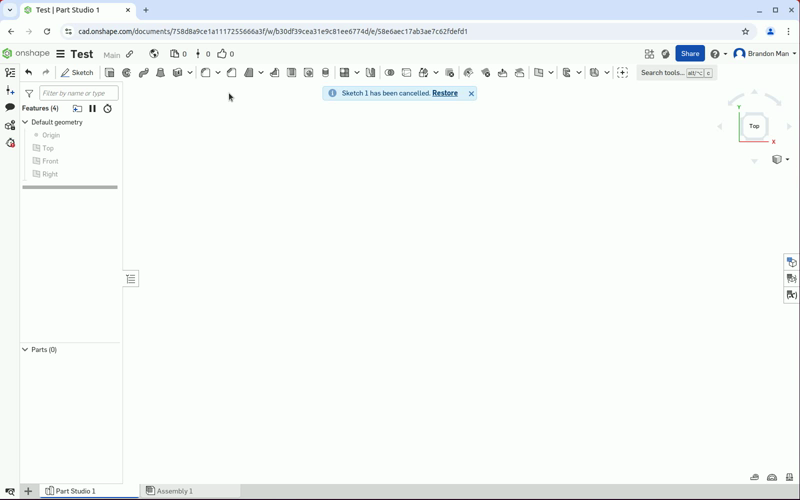
mouse_move(73, 352)
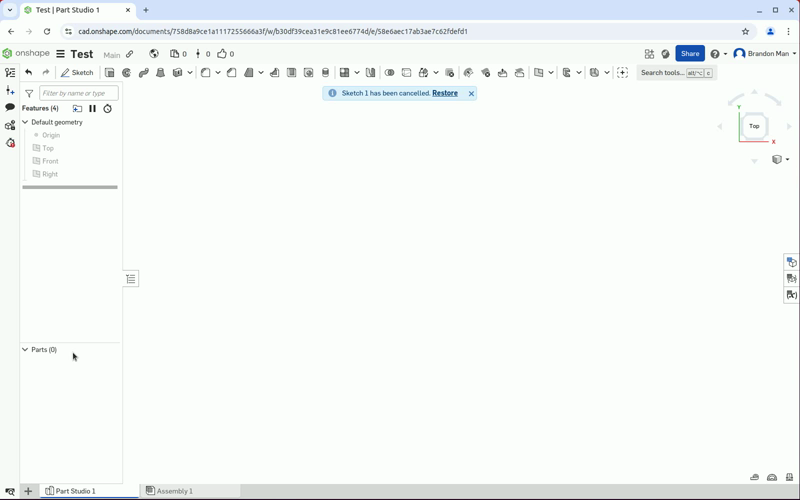
key(y)
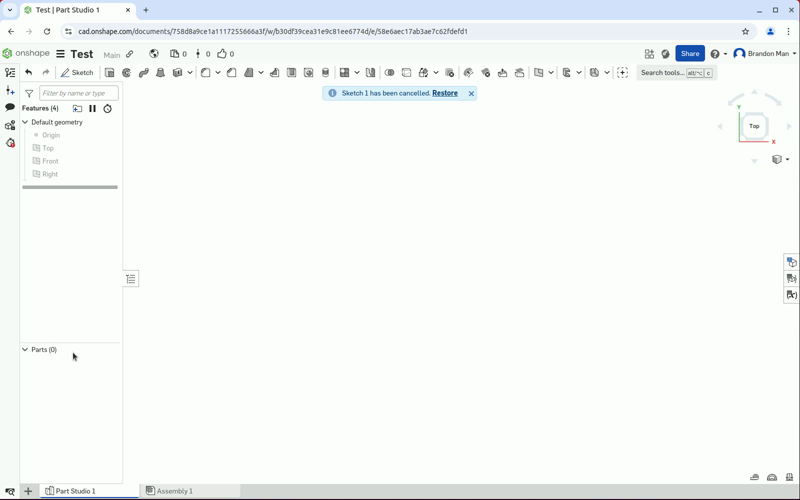
key(shift+p)
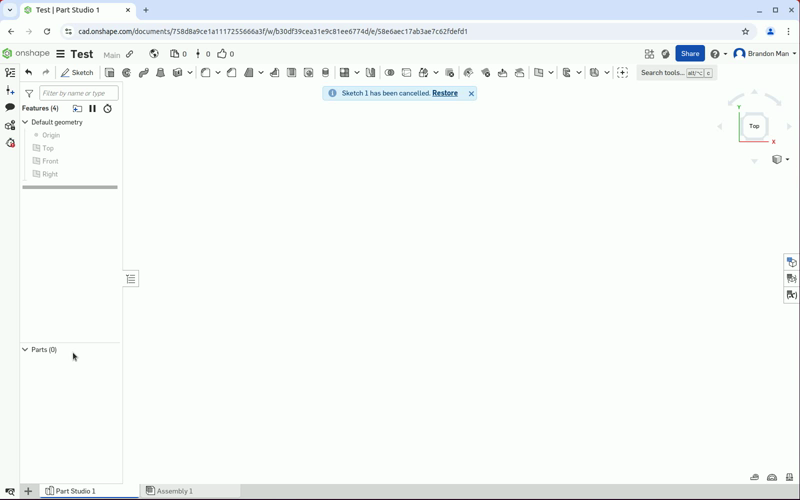
key(space)
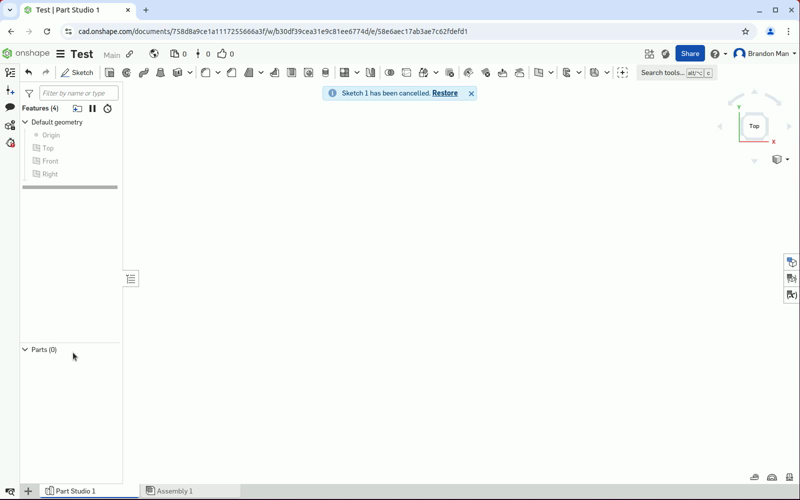
key_down(shift)
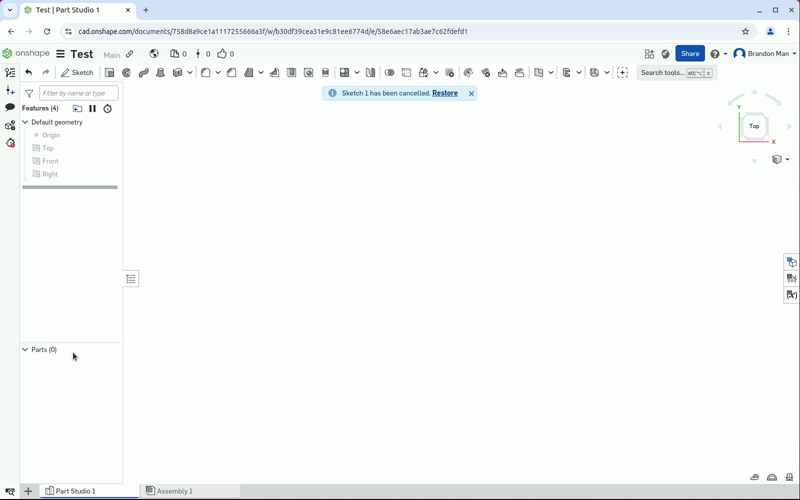
key(up)
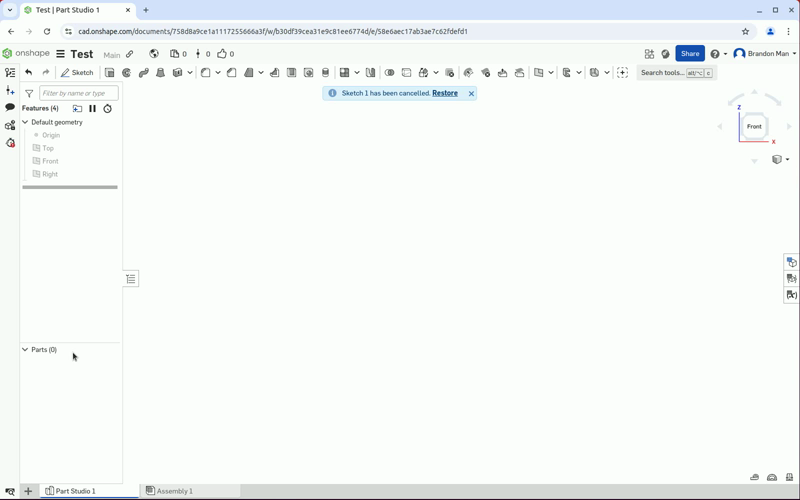
key_up(shift)
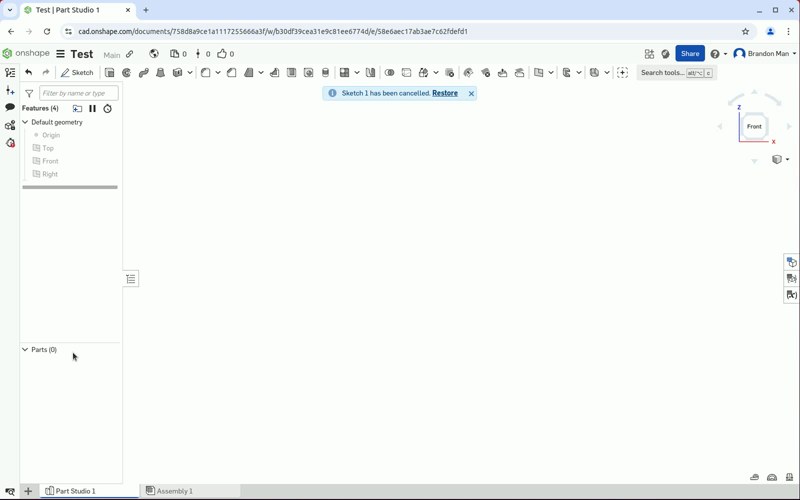
key(space)
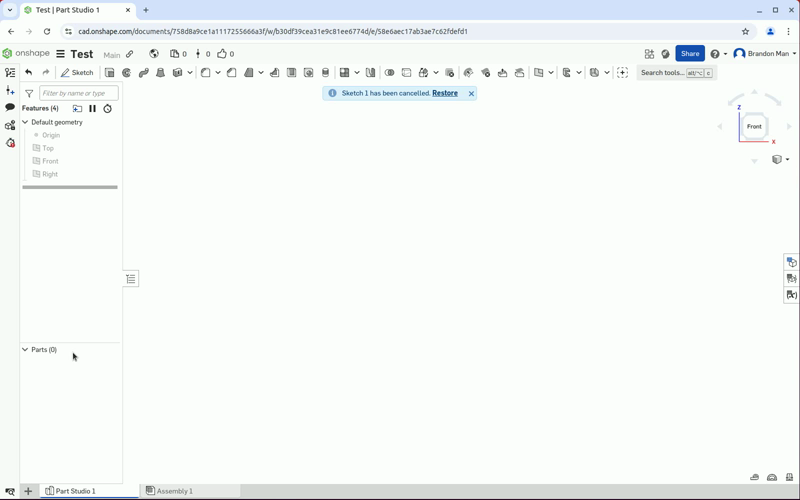
key_down(shift)
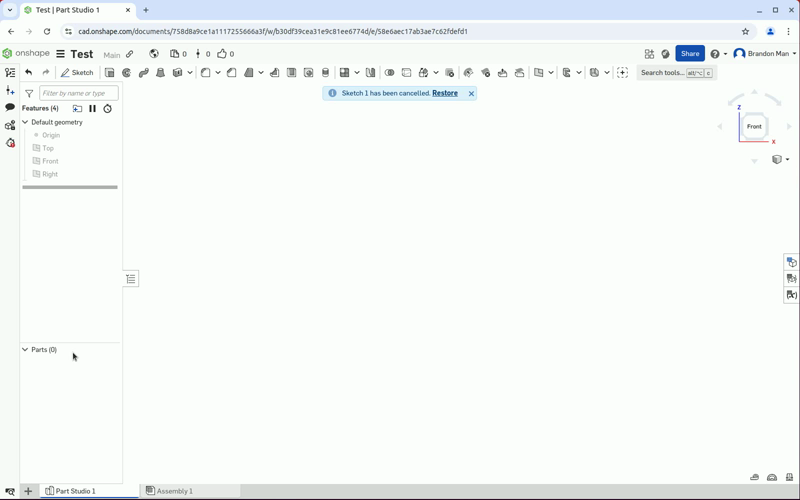
key(left)
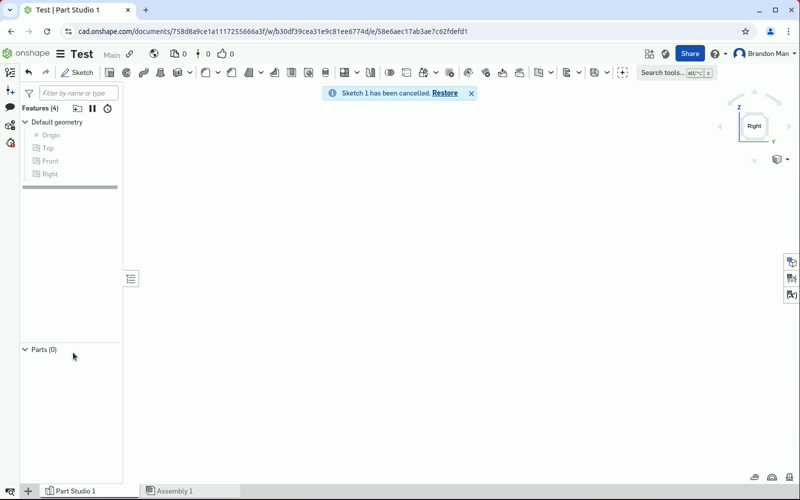
key_up(shift)
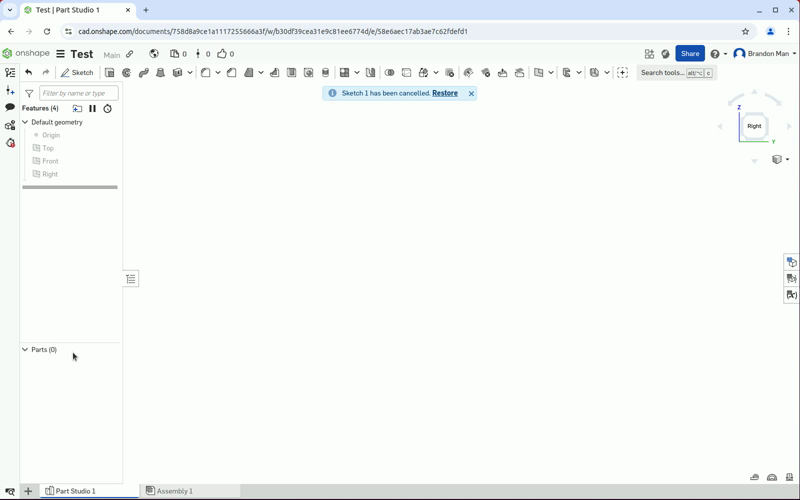
mouse_move(73, 352)
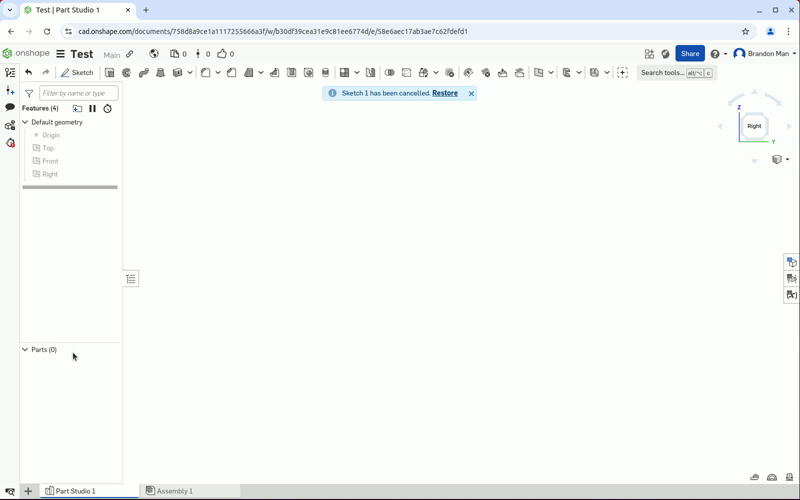
key(shift+y)
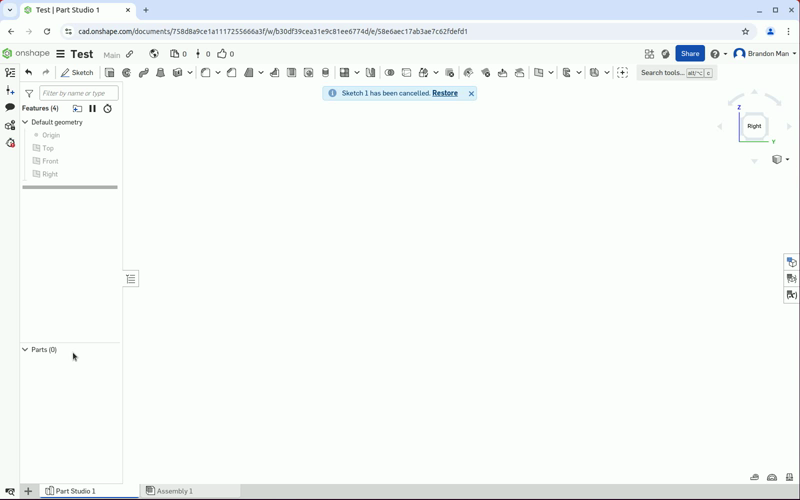
key(shift+s)
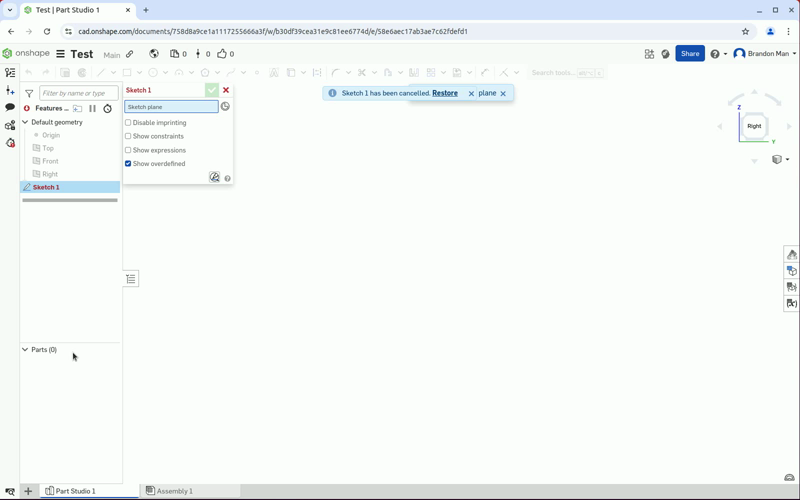
mouse_move(73, 176)
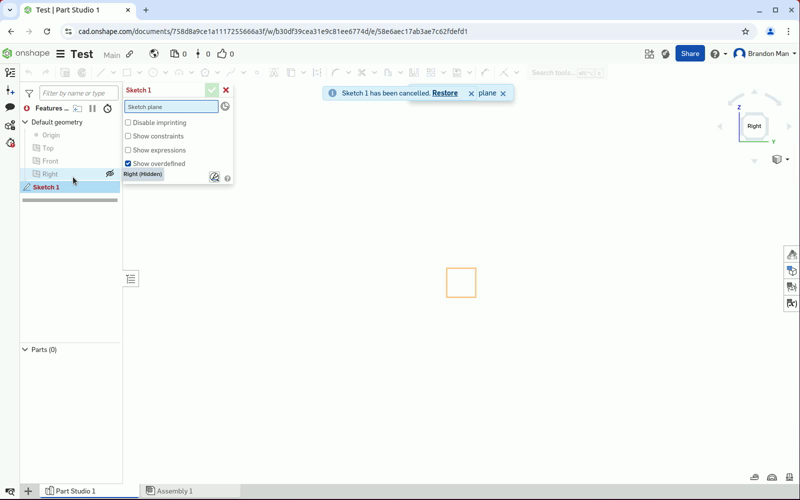
click(73, 176)
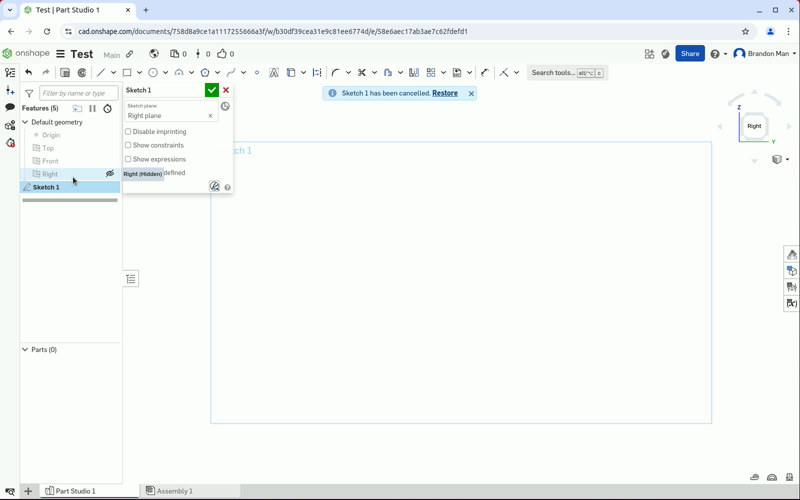
mouse_move(73, 352)
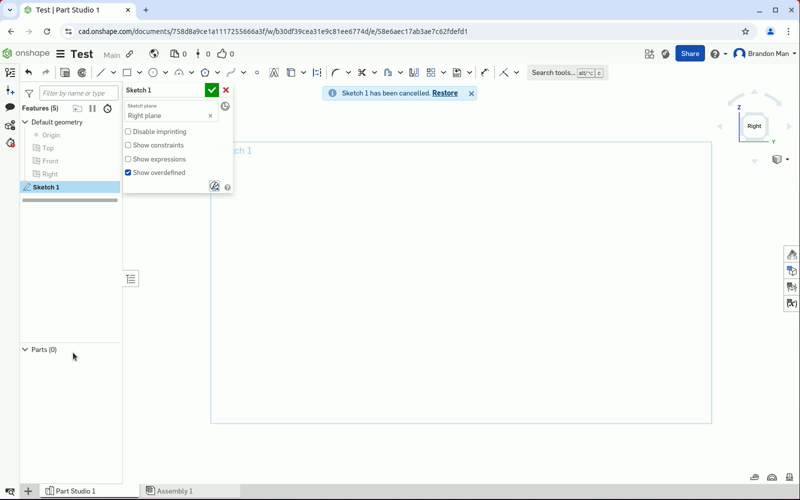
key(y)
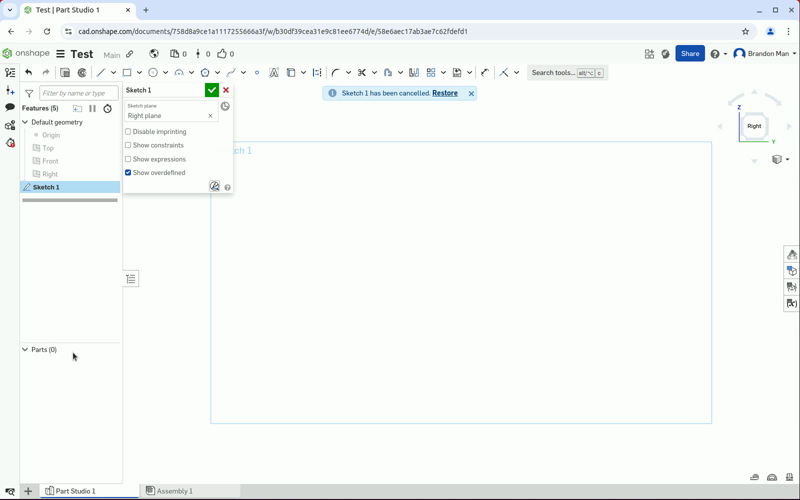
key(c)
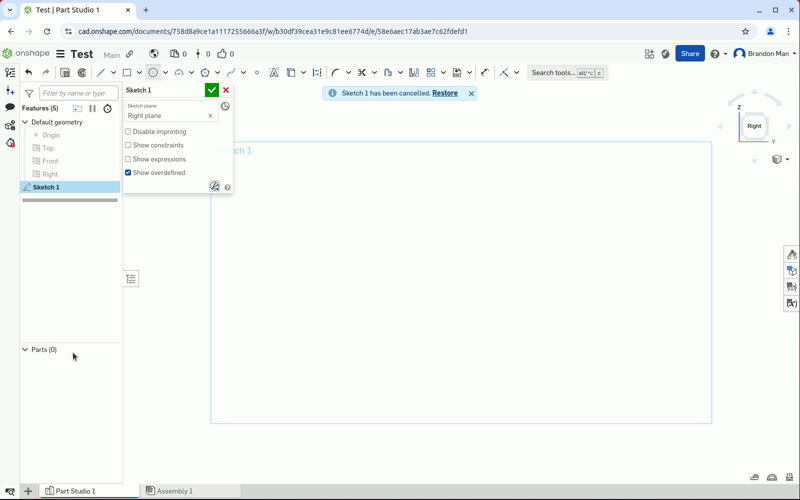
key_down(shift)
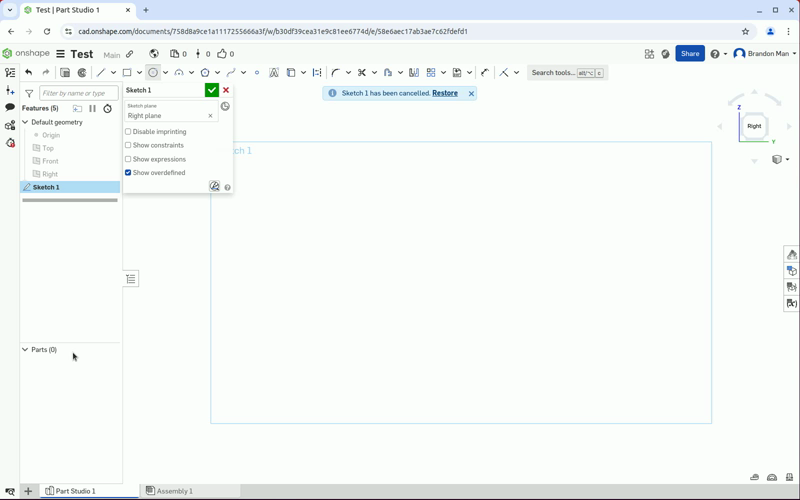
mouse_move(461, 282)
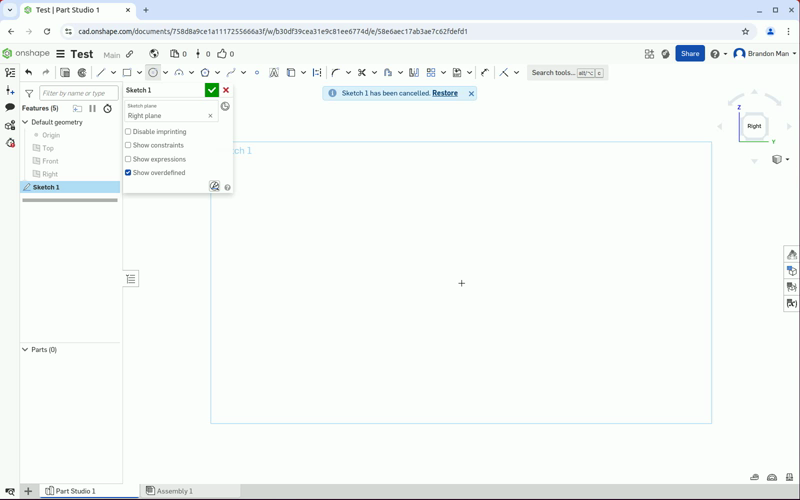
click(461, 282)
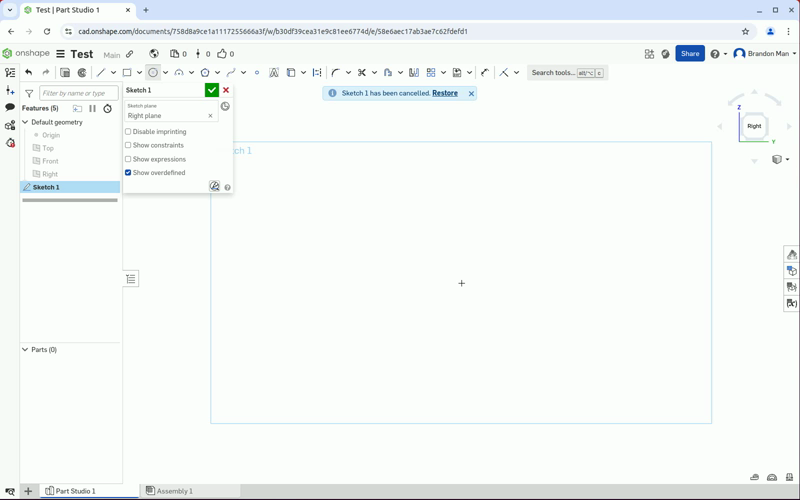
key_up(shift)
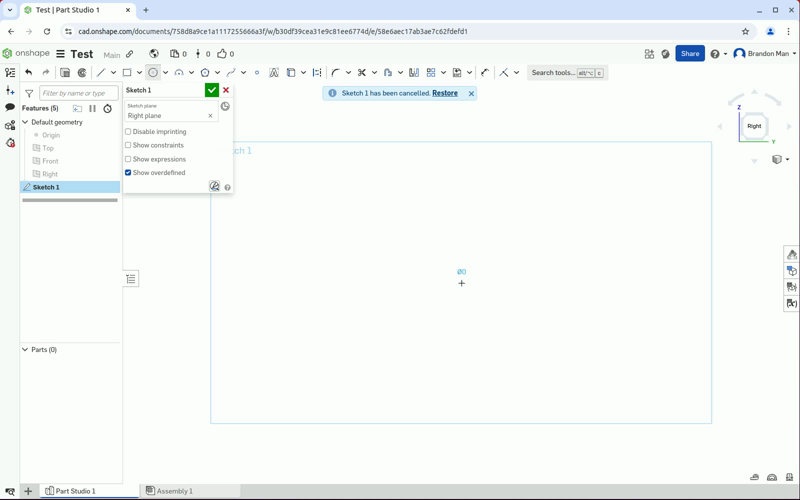
mouse_move(464, 282)
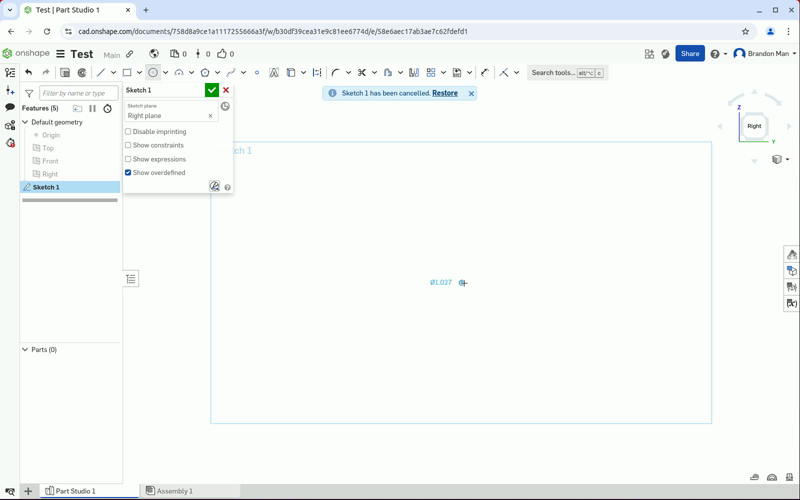
scroll(6)
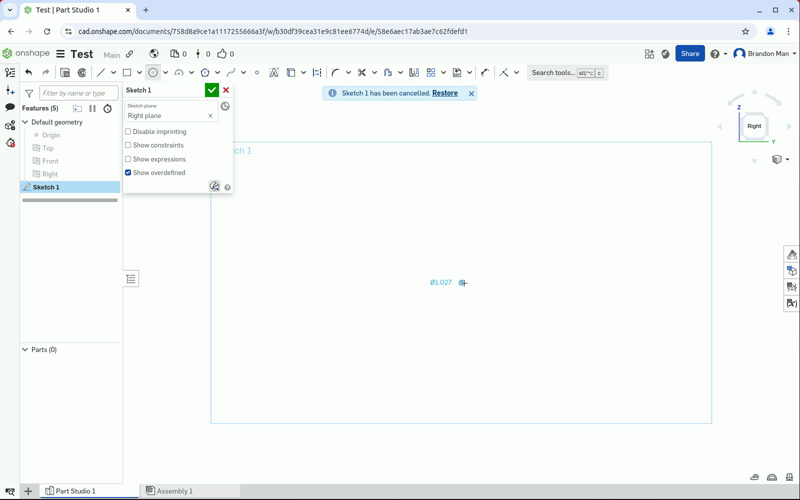
scroll(6)
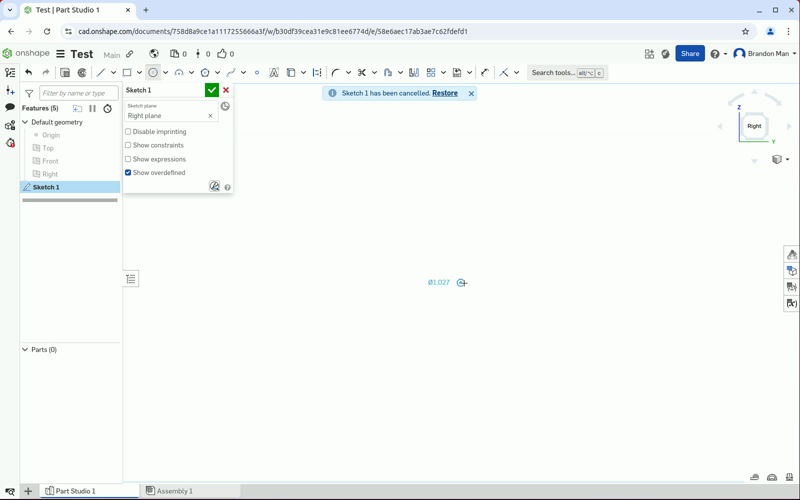
scroll(6)
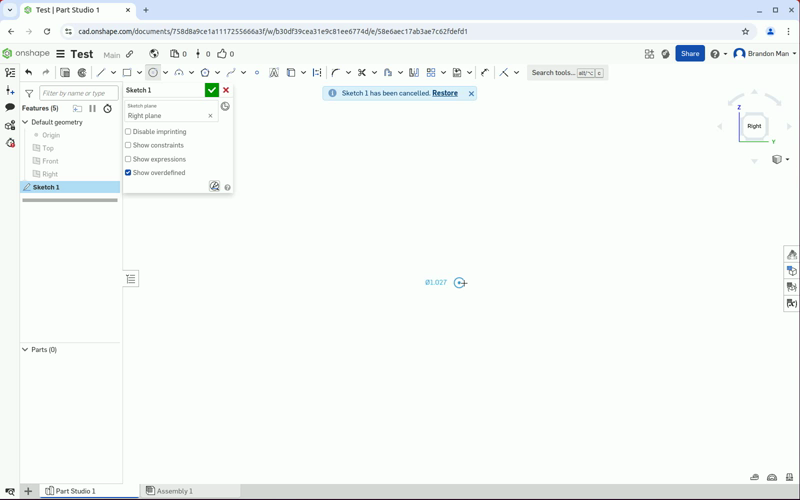
scroll(6)
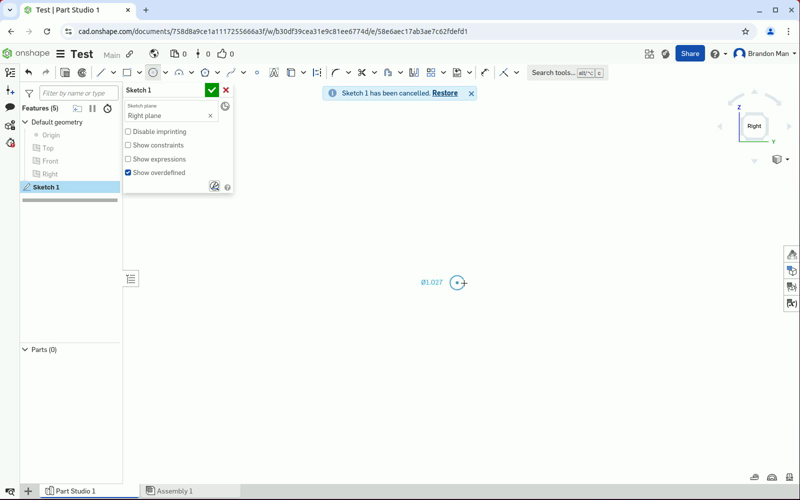
scroll(6)
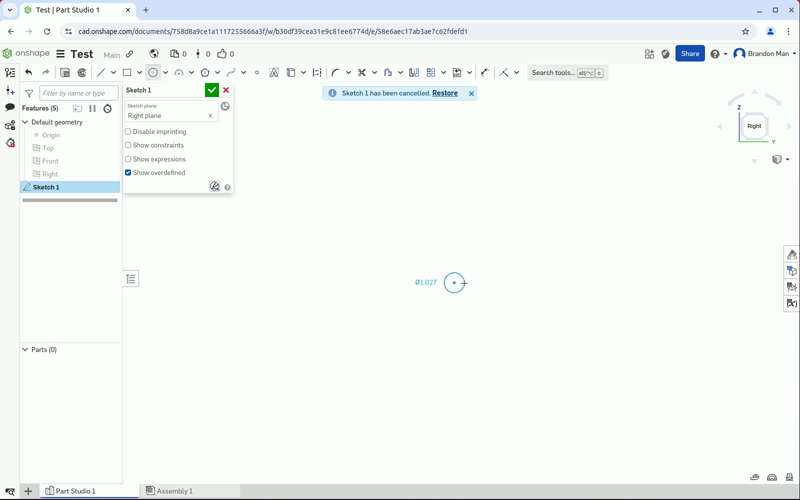
scroll(6)
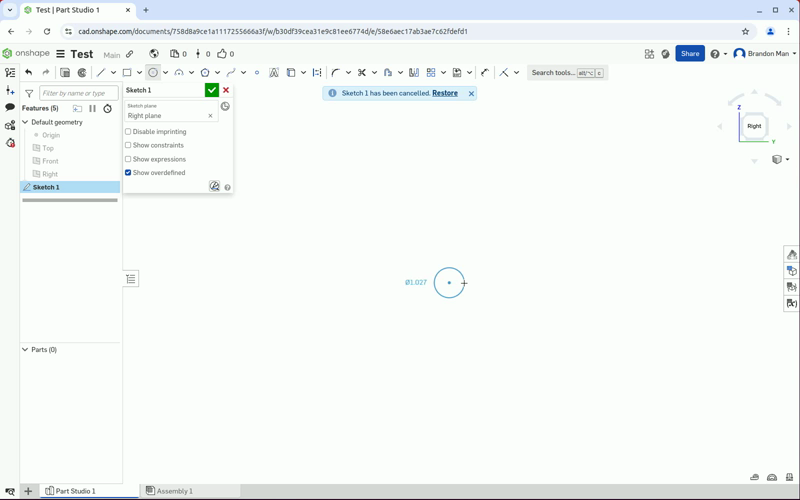
scroll(6)
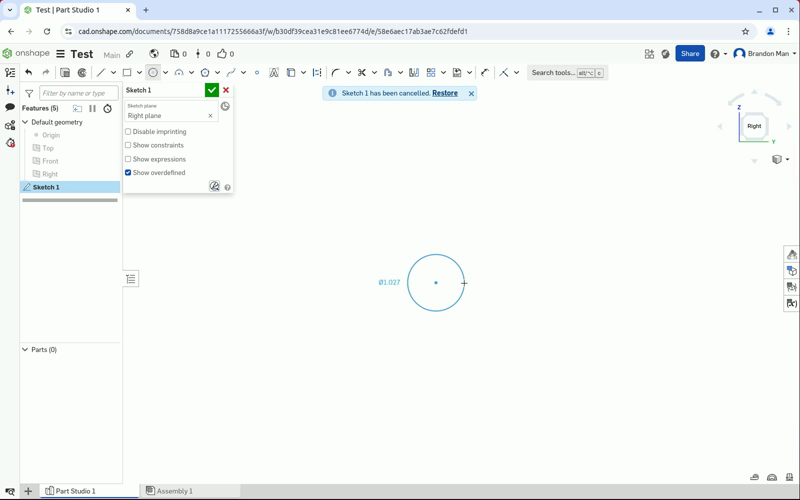
click(464, 282)
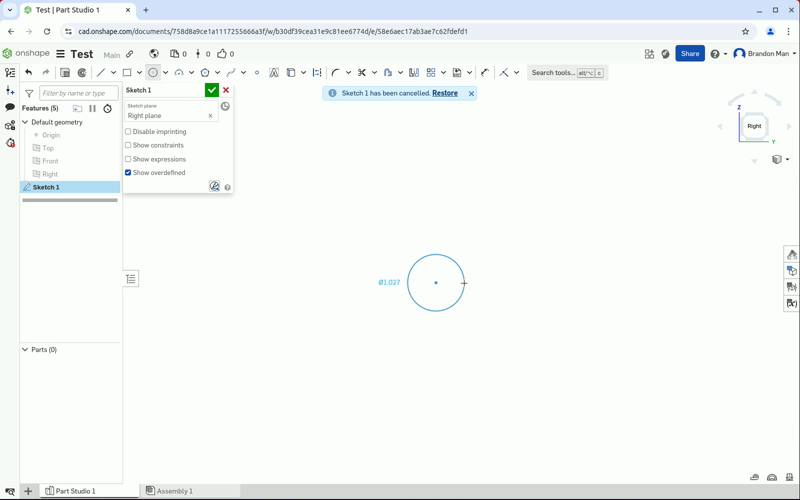
scroll(-6)
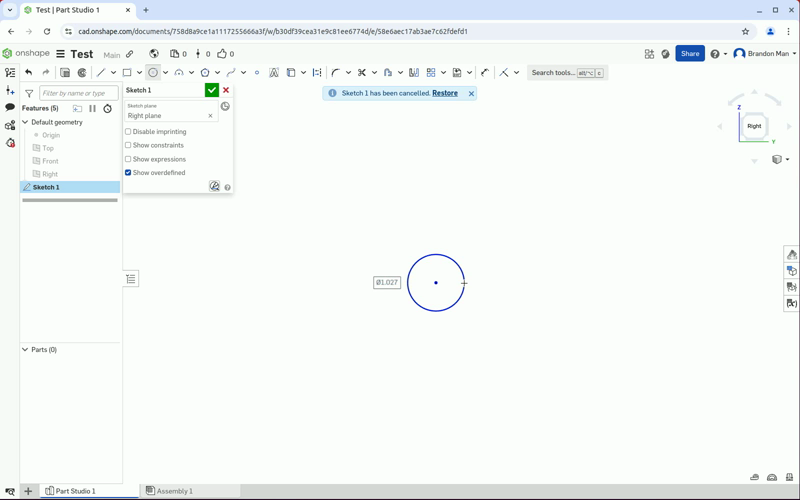
scroll(-6)
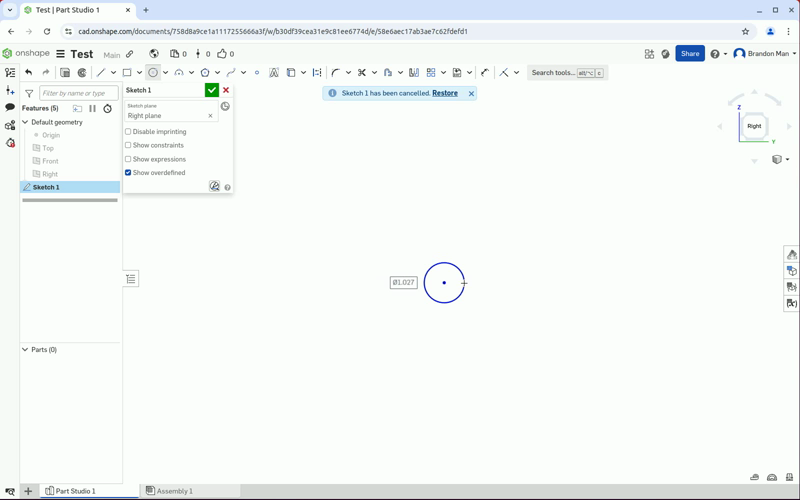
scroll(-6)
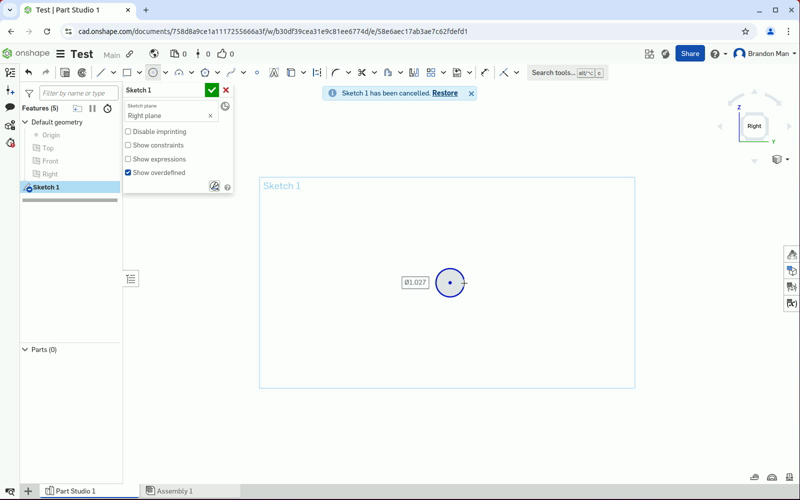
scroll(-6)
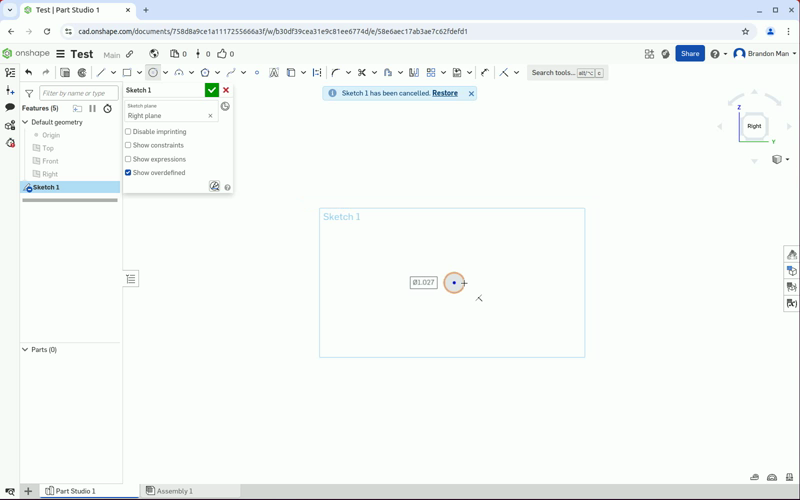
scroll(-6)
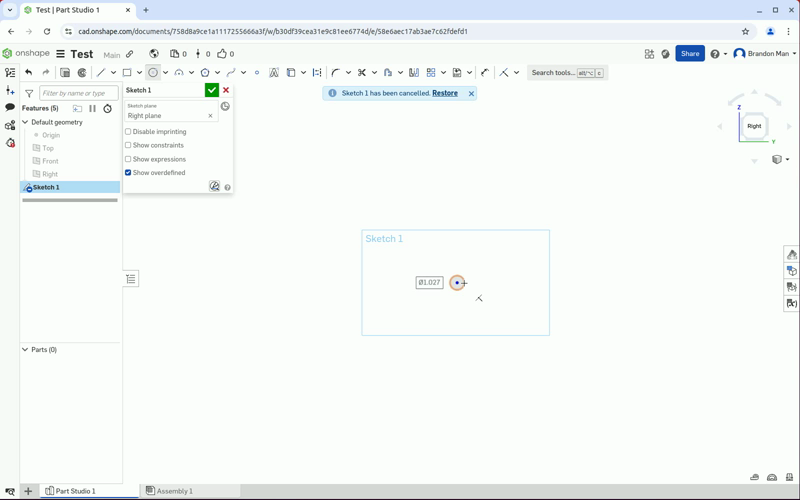
scroll(-6)
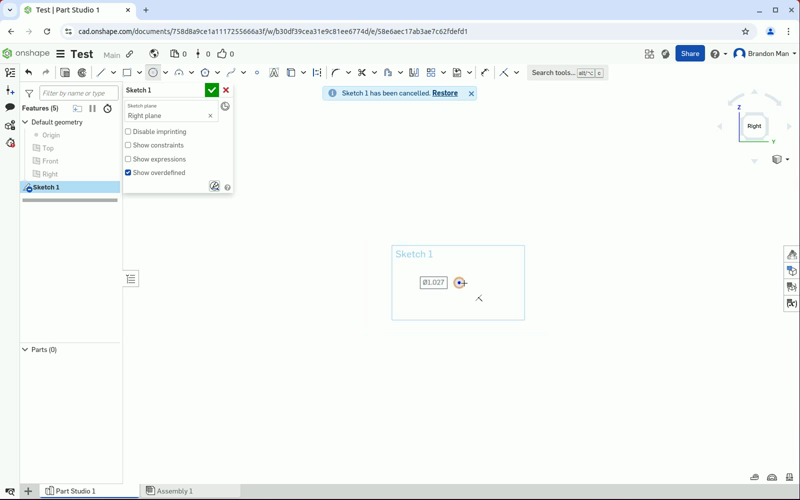
scroll(-6)
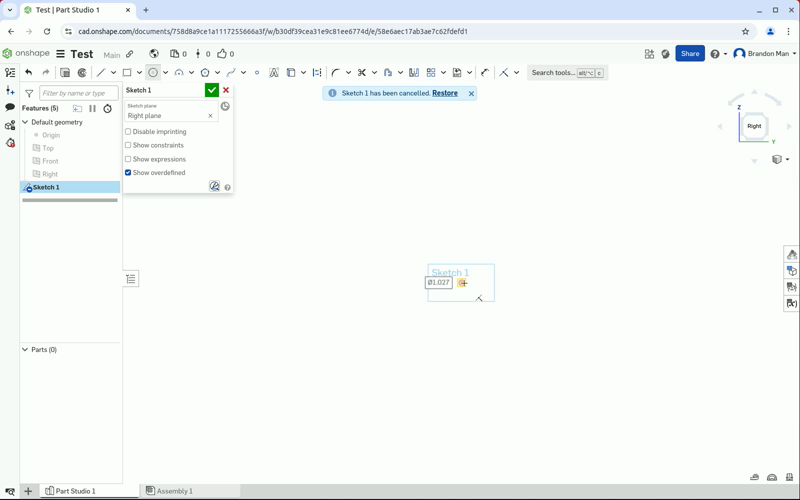
key(esc)
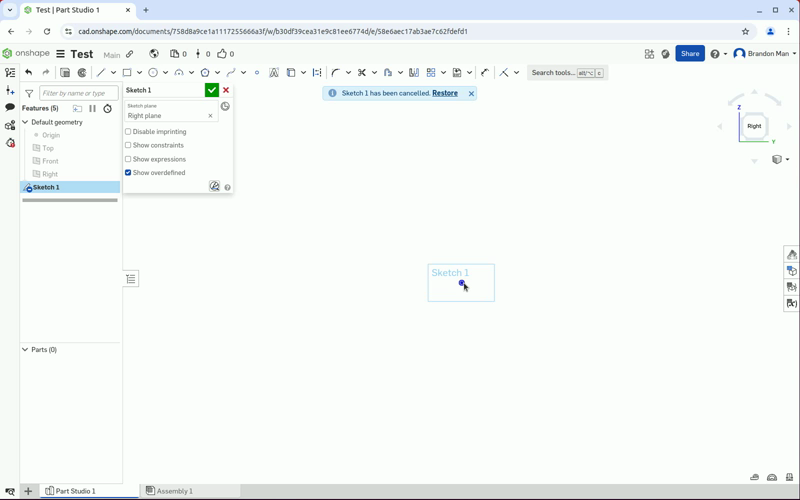
mouse_move(462, 281)
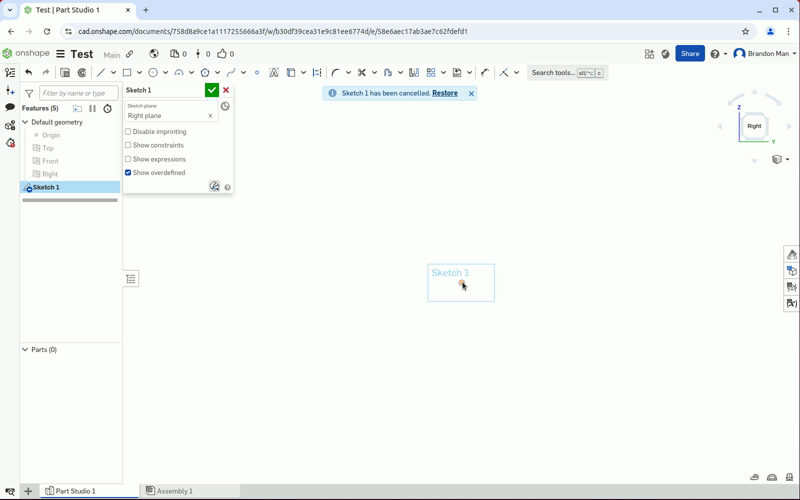
scroll(6)
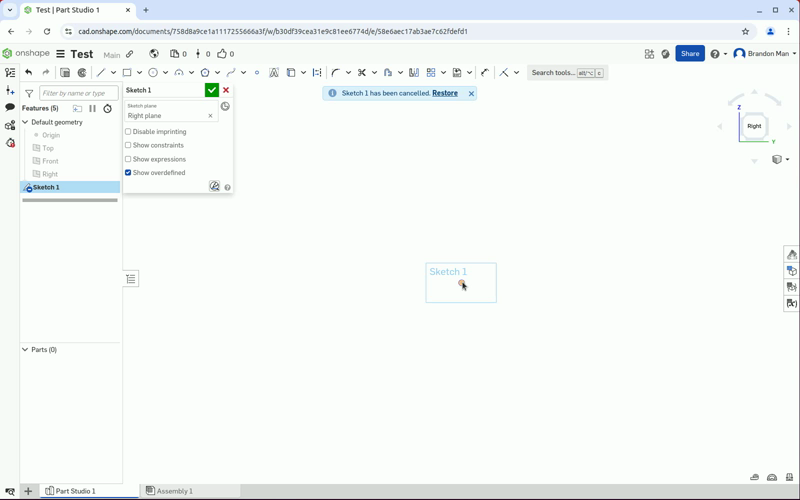
scroll(6)
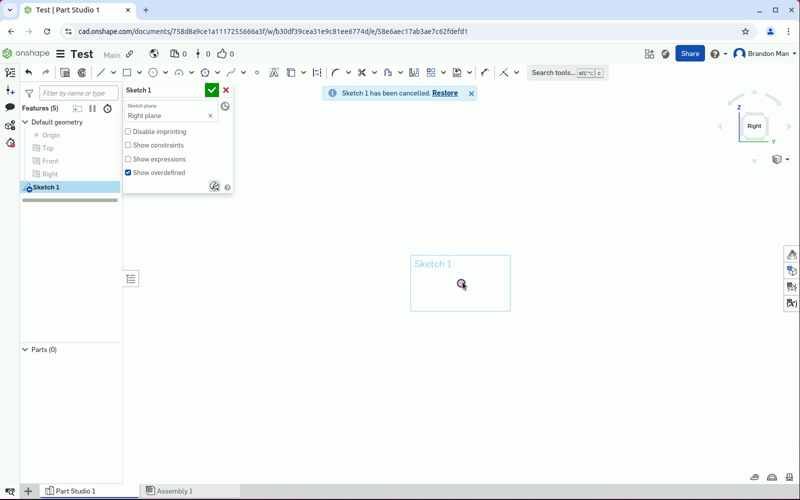
scroll(6)
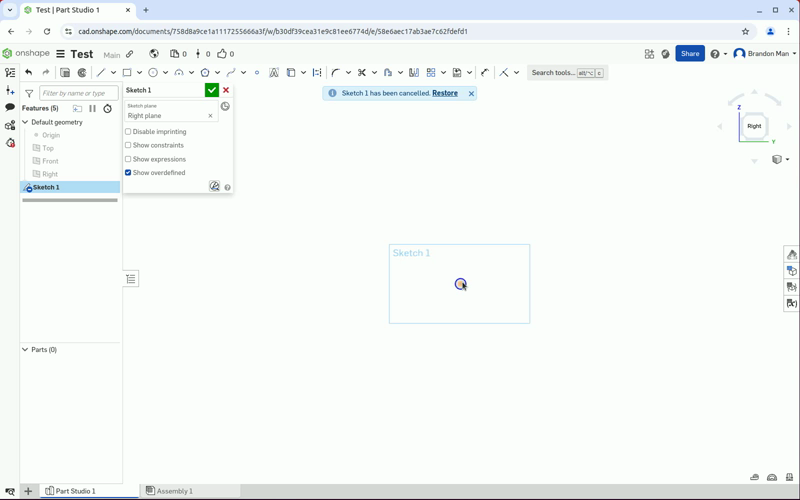
scroll(6)
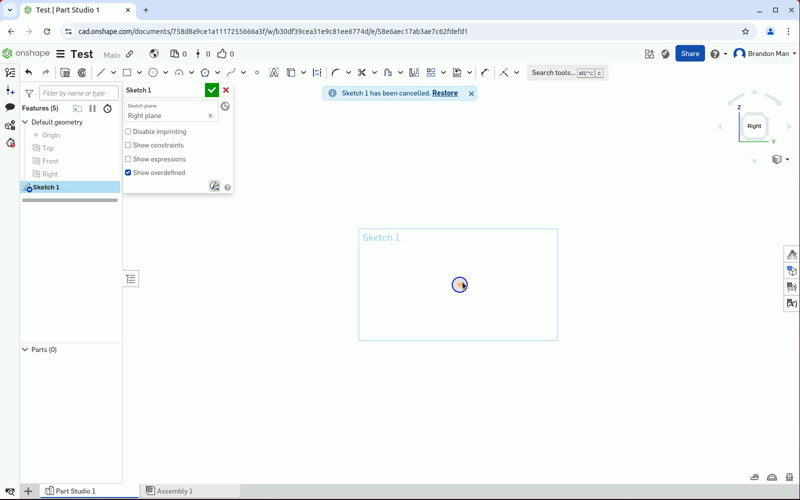
scroll(6)
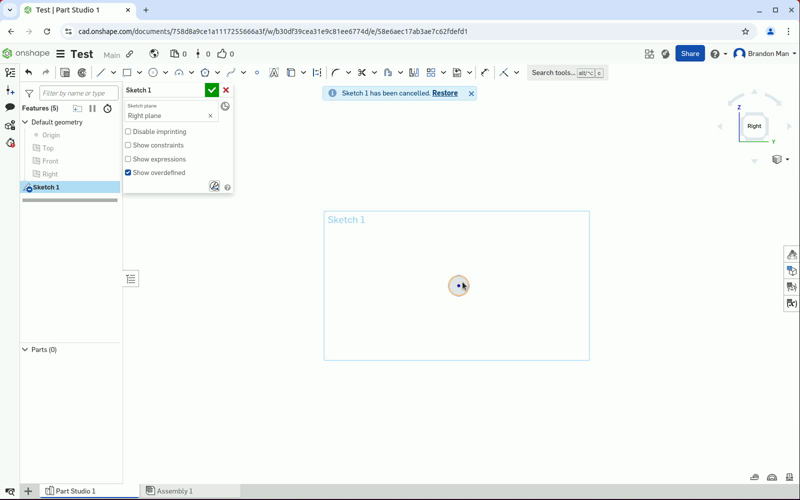
scroll(6)
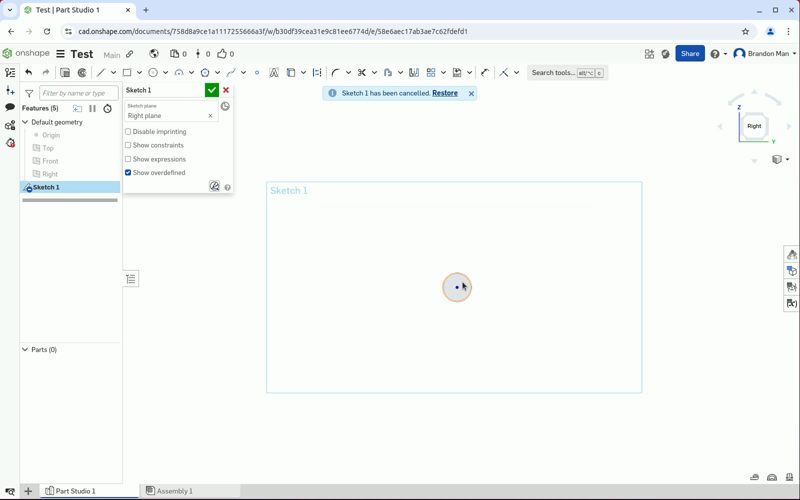
scroll(6)
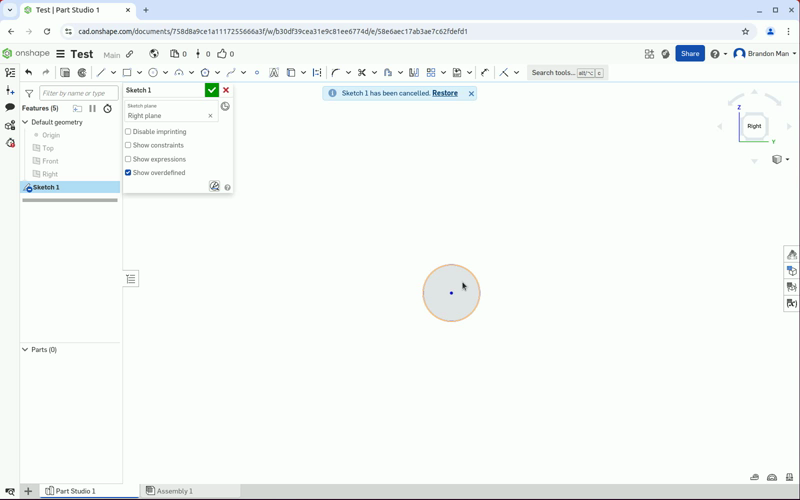
click(462, 281)
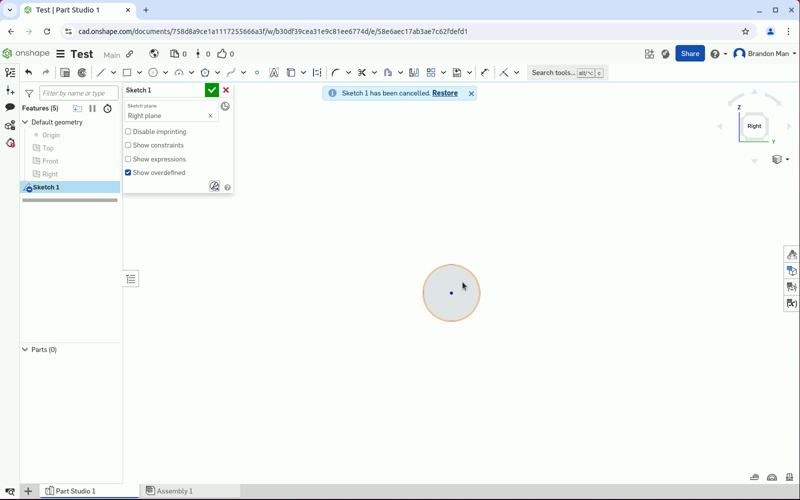
scroll(-6)
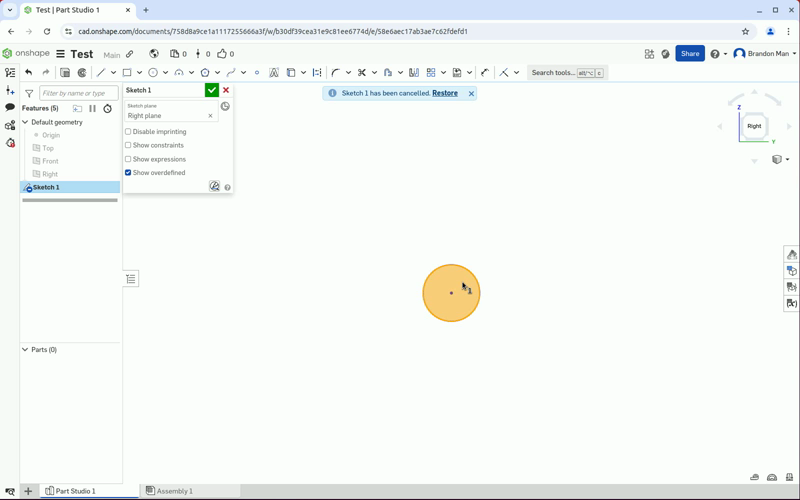
scroll(-6)
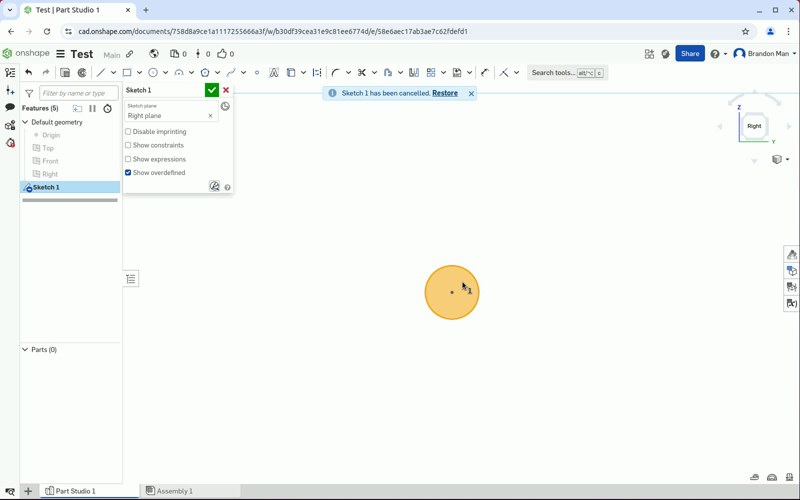
scroll(-6)
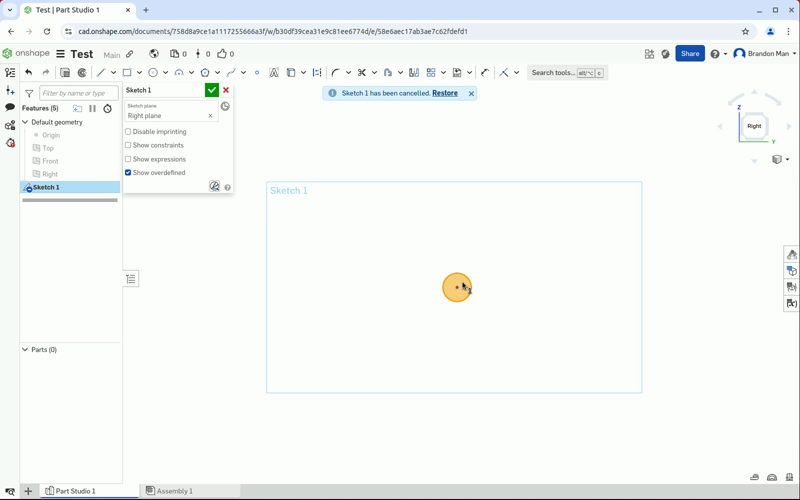
scroll(-6)
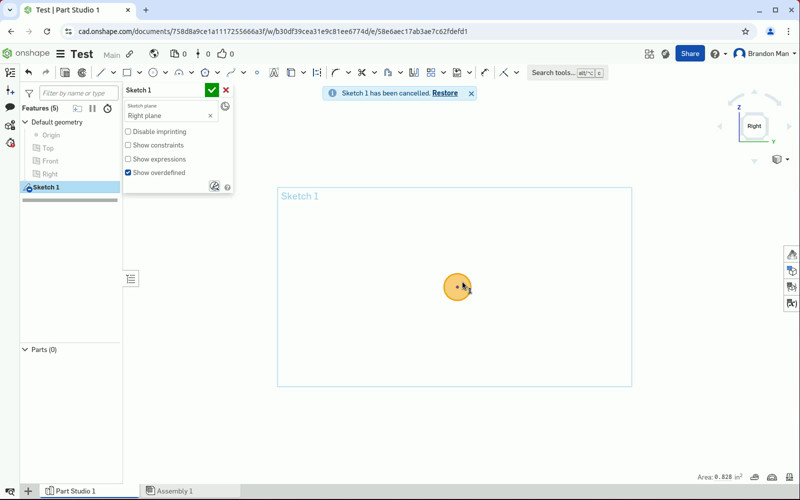
scroll(-6)
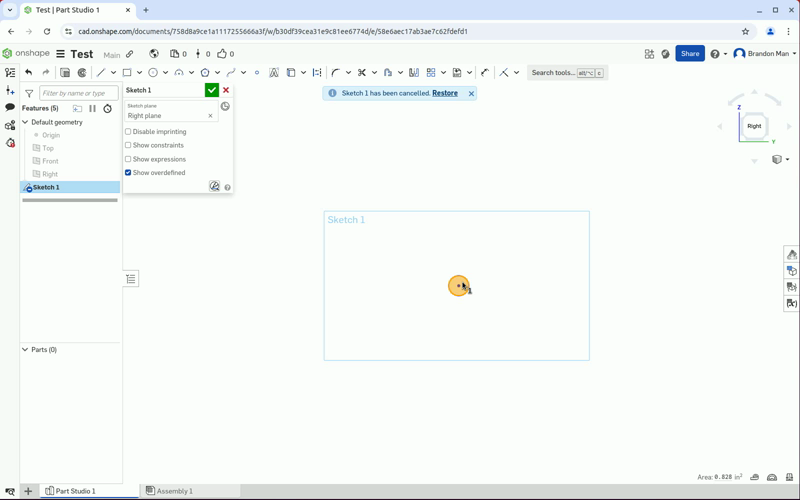
scroll(-6)
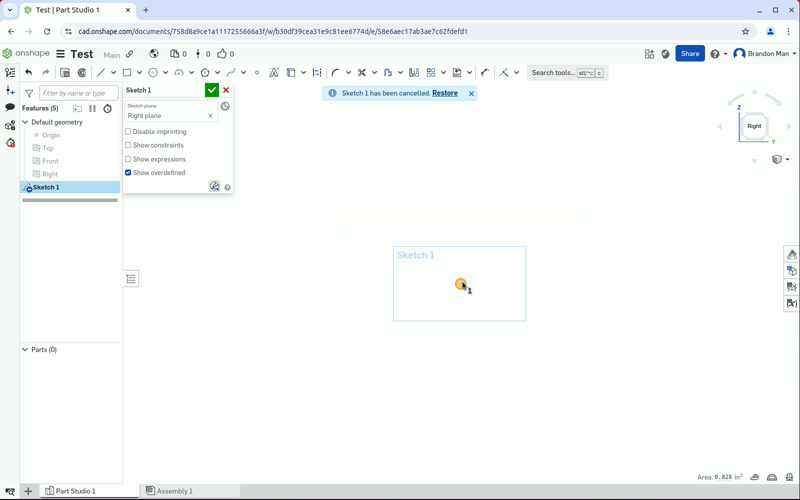
scroll(-6)
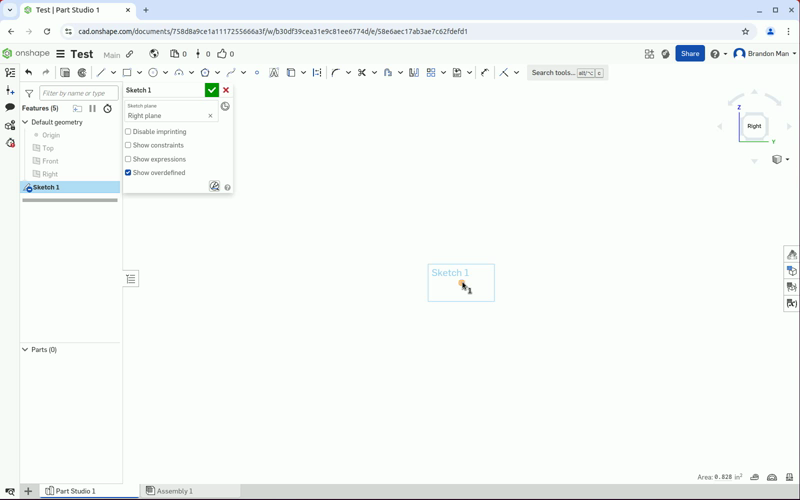
mouse_move(73, 352)
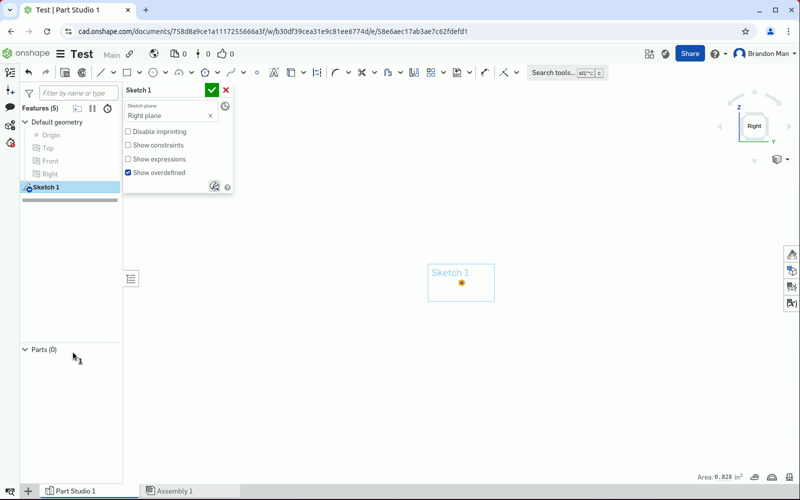
key(shift+y)
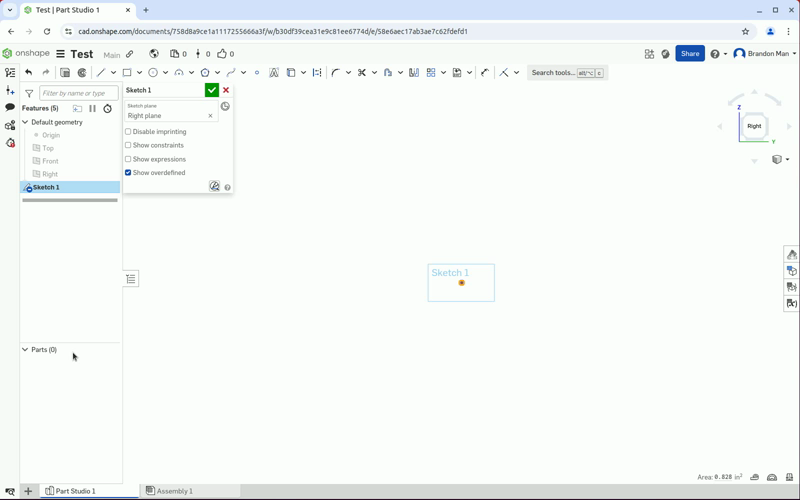
key(shift+e)
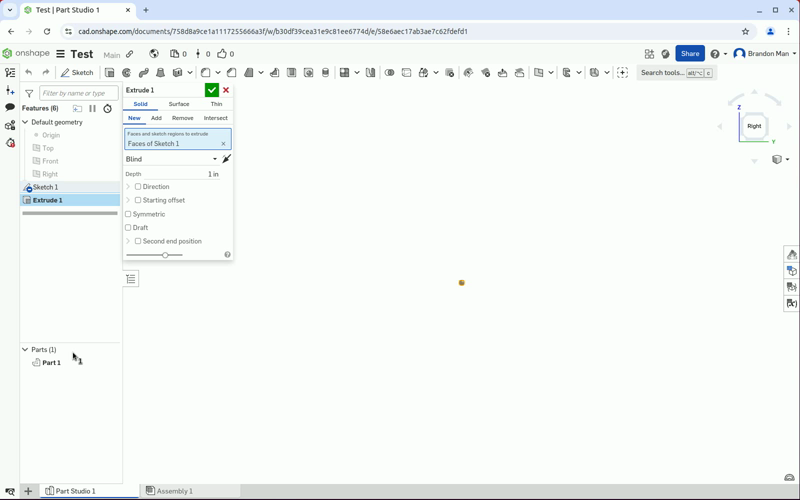
mouse_move(143, 106)
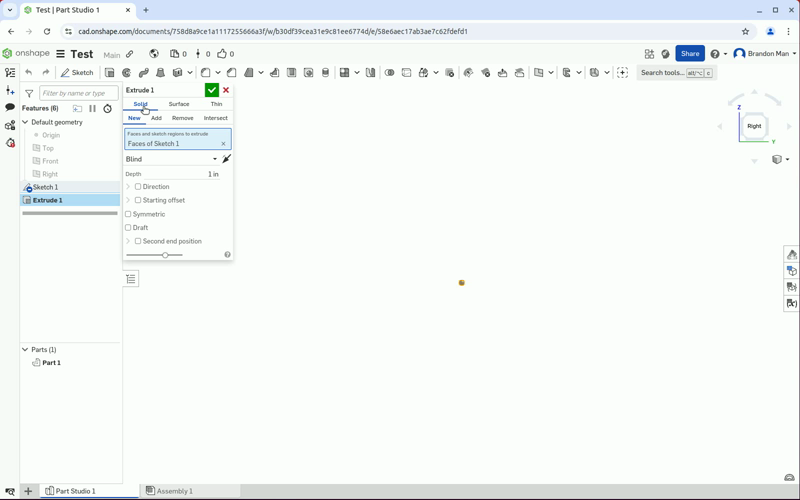
click(143, 106)
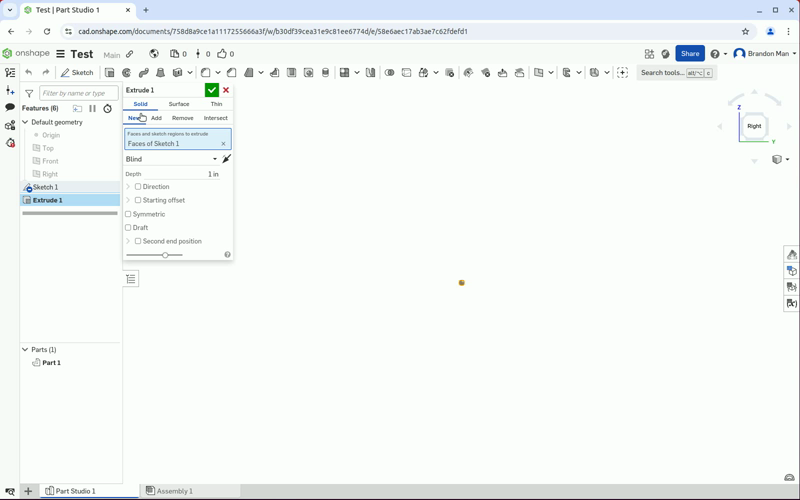
mouse_move(137, 120)
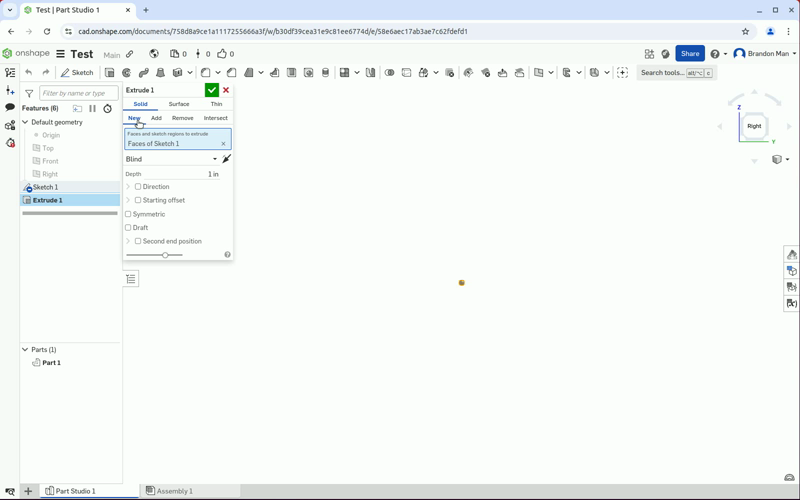
click(137, 120)
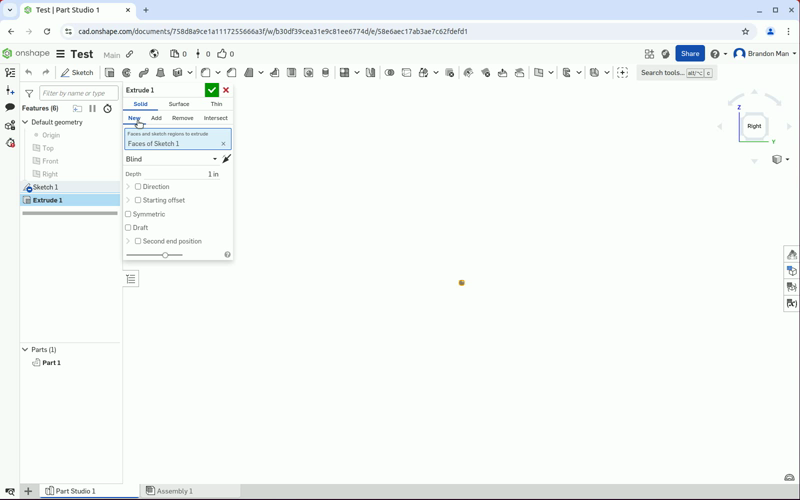
key(tab, 4)
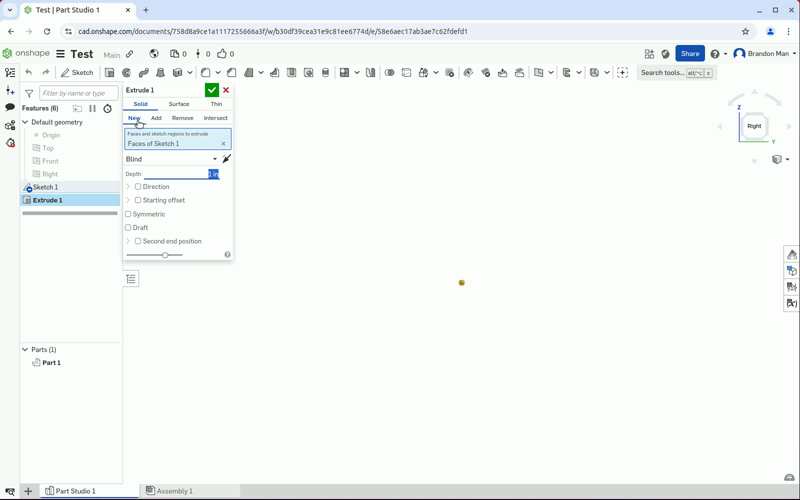
text(23.108)
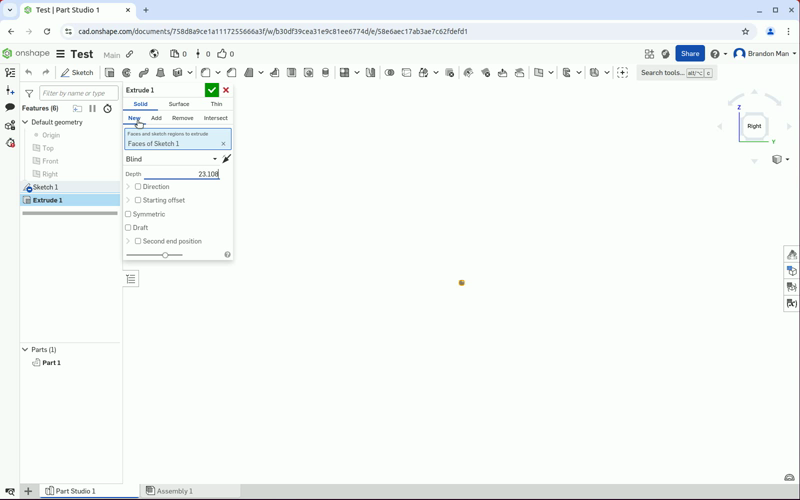
key(enter)
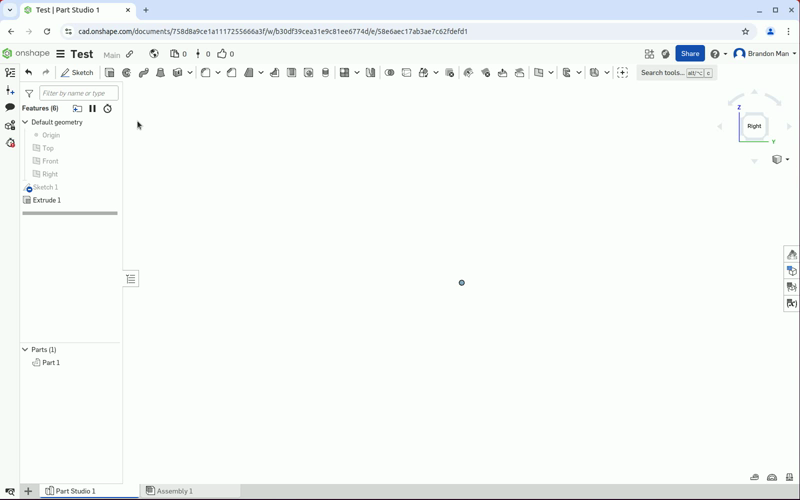
key(shift+h)
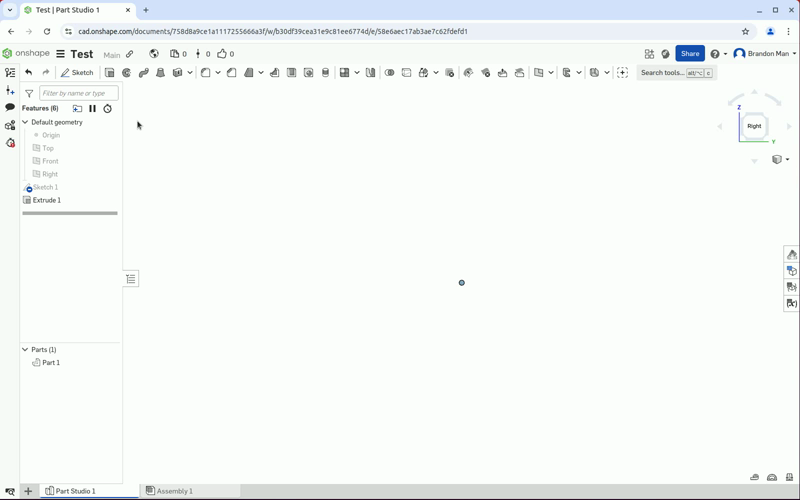
key(shift+h)
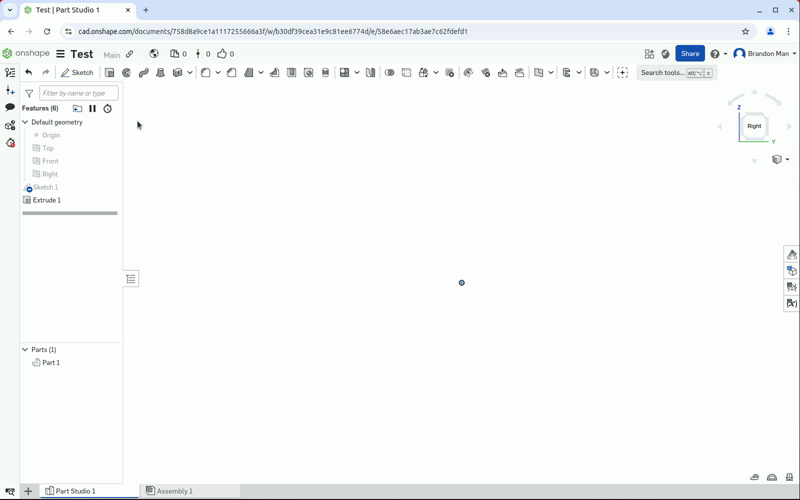
mouse_move(73, 189)
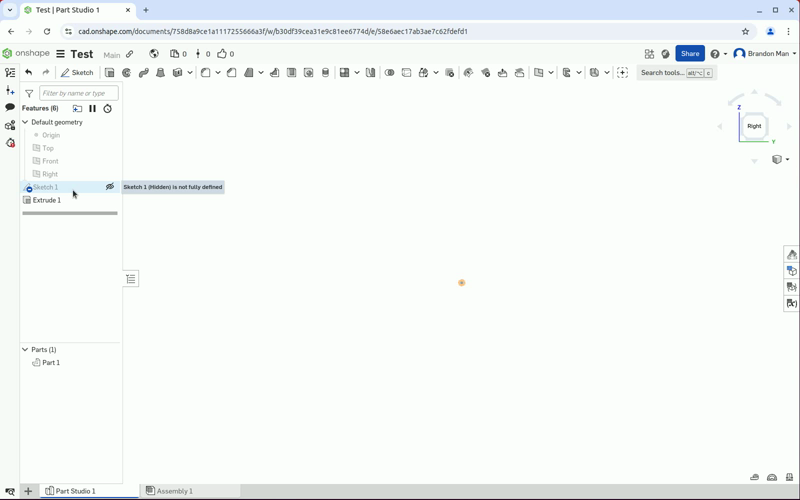
click(73, 189)
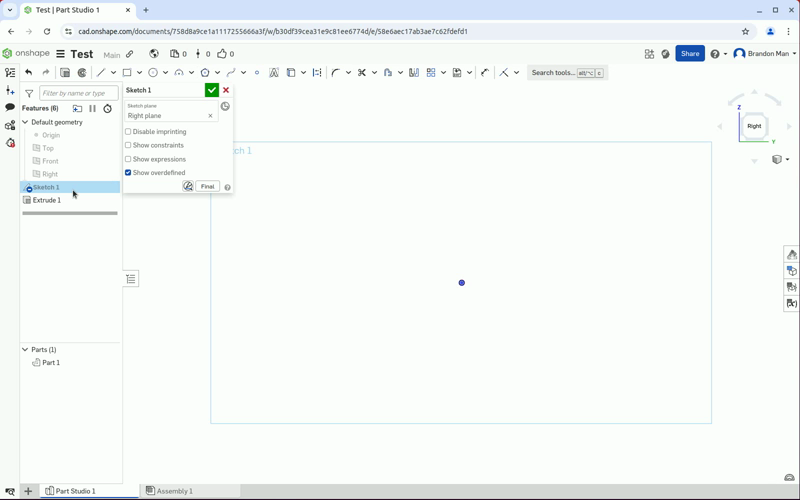
mouse_move(229, 92)
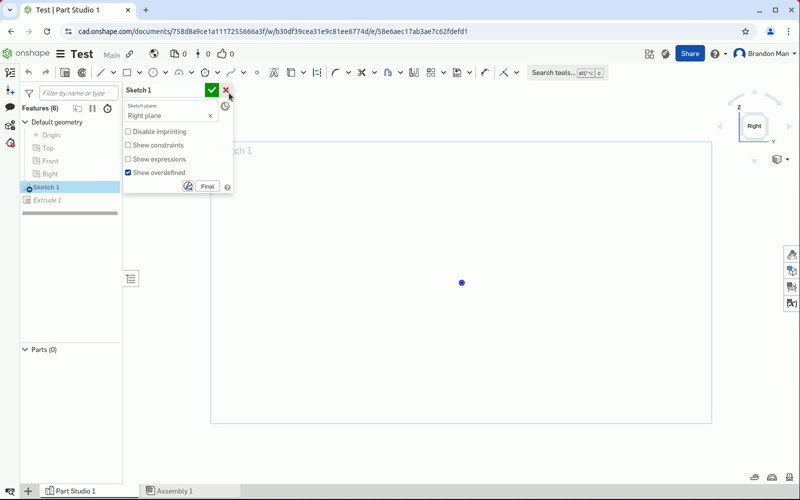
click(229, 92)
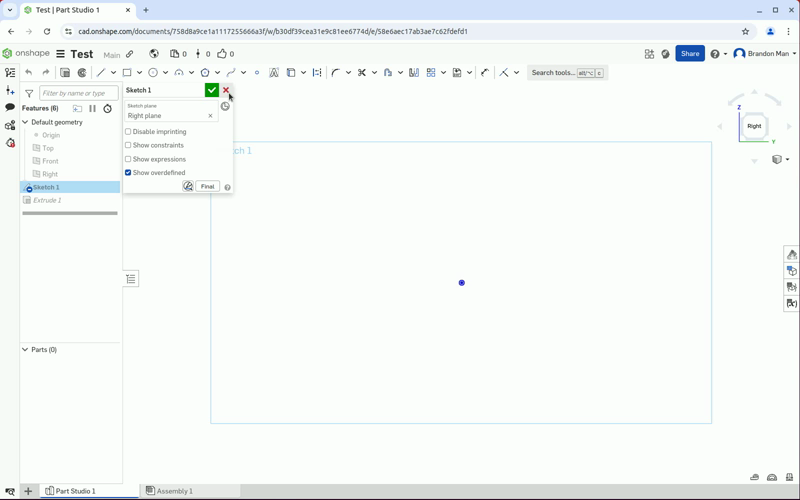
key(shift+s)
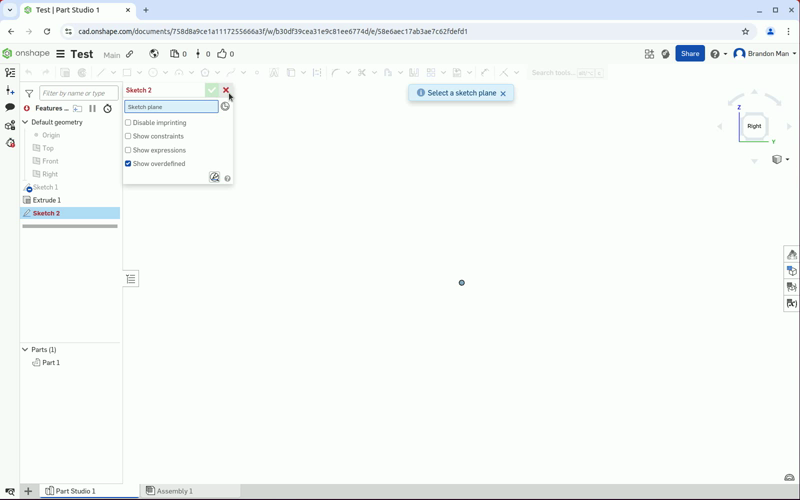
mouse_move(73, 176)
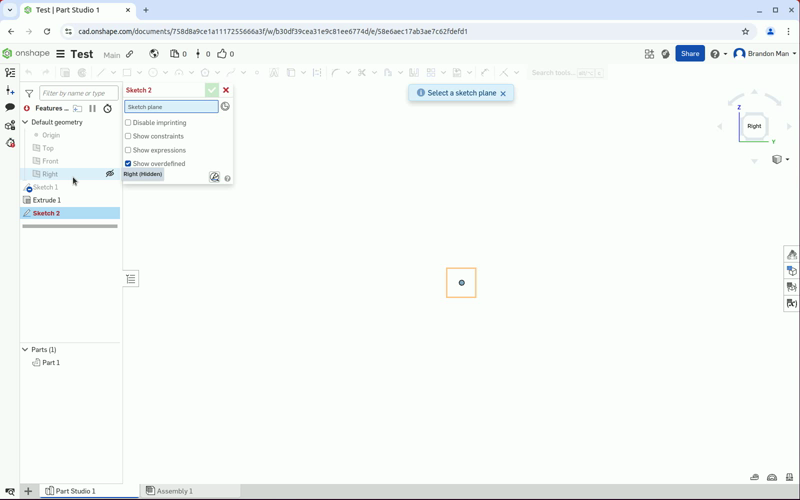
click(73, 176)
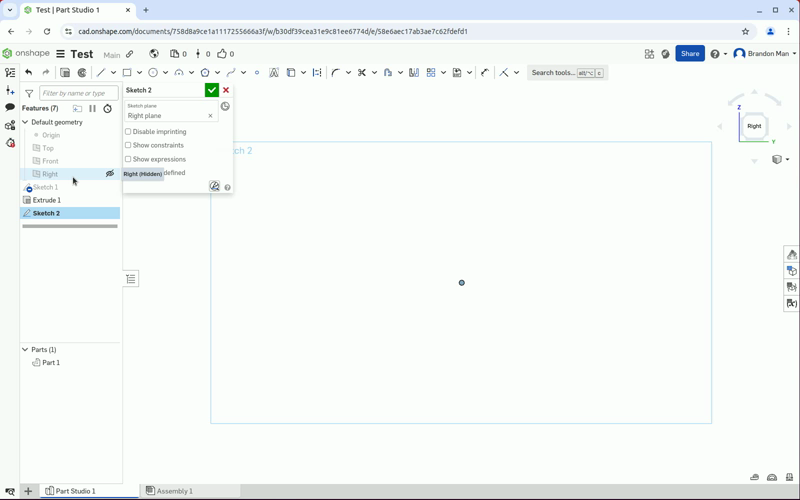
mouse_move(73, 352)
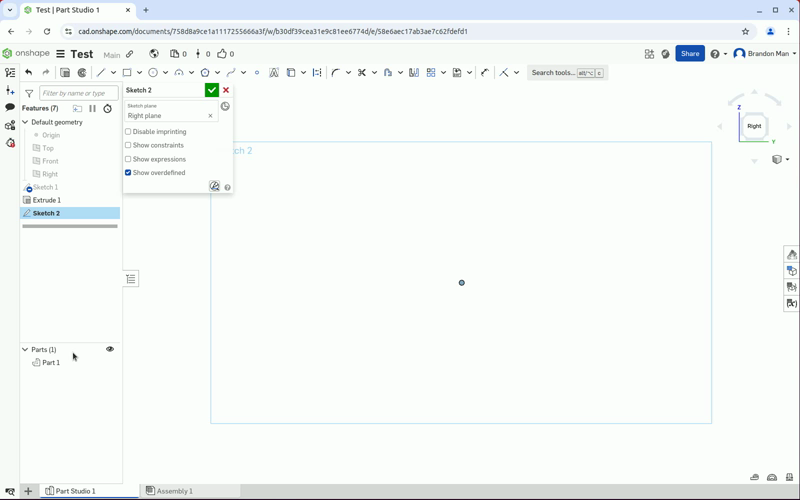
key(y)
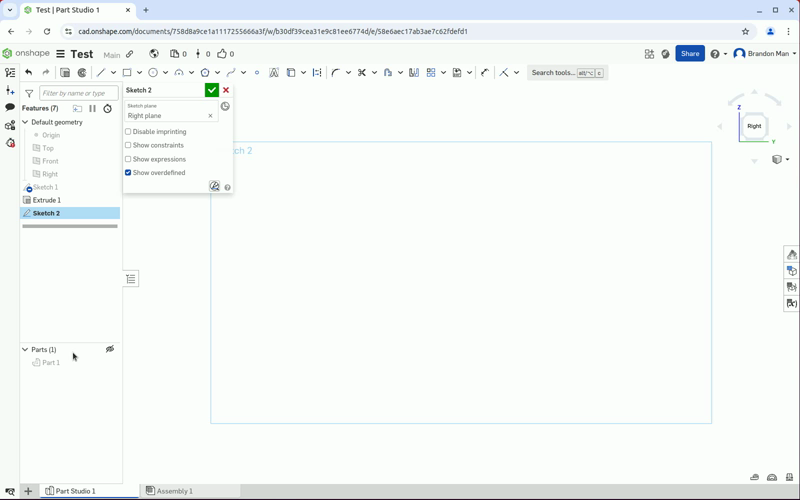
key(c)
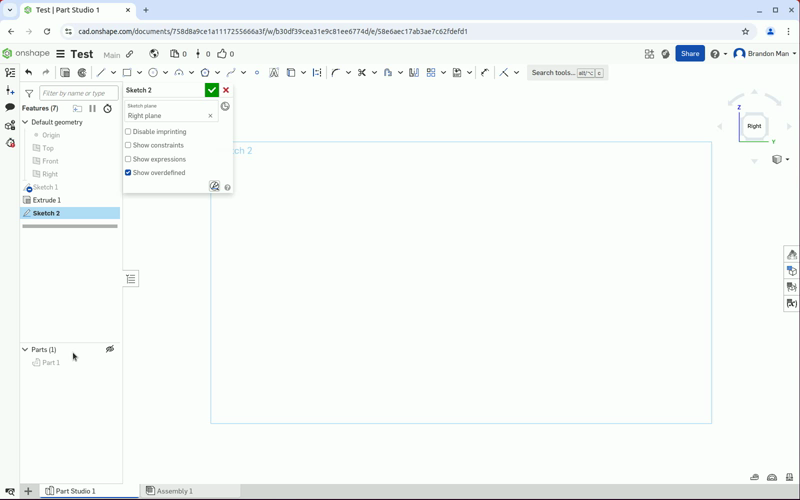
key_down(shift)
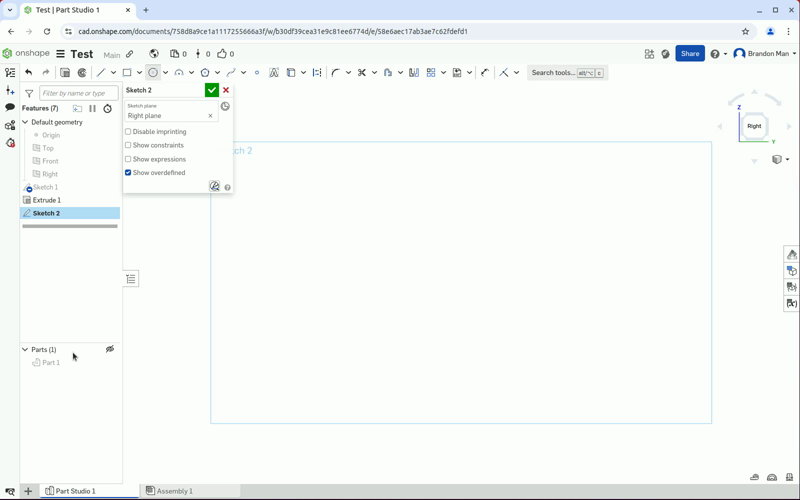
mouse_move(460, 272)
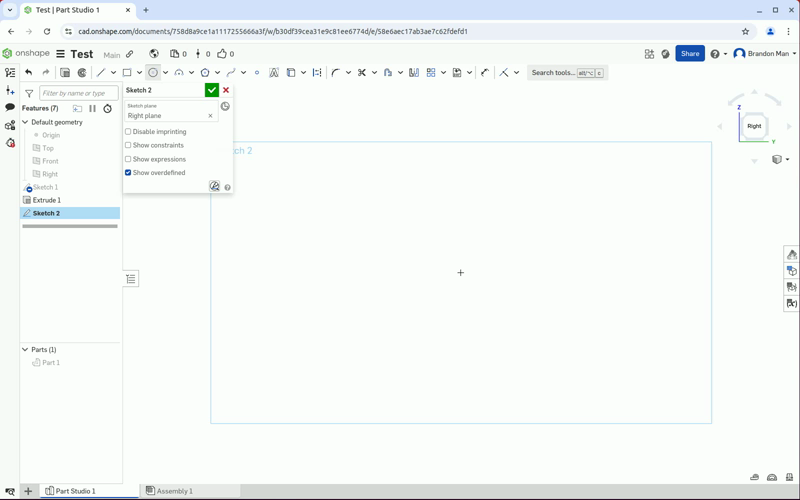
click(460, 272)
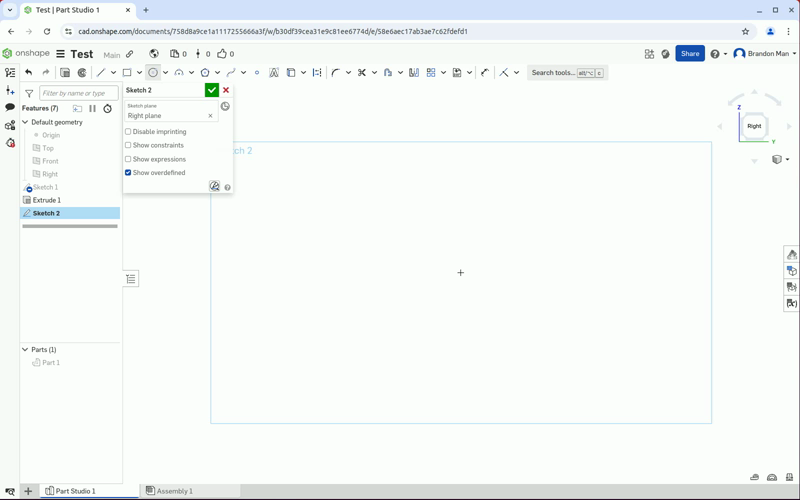
key_up(shift)
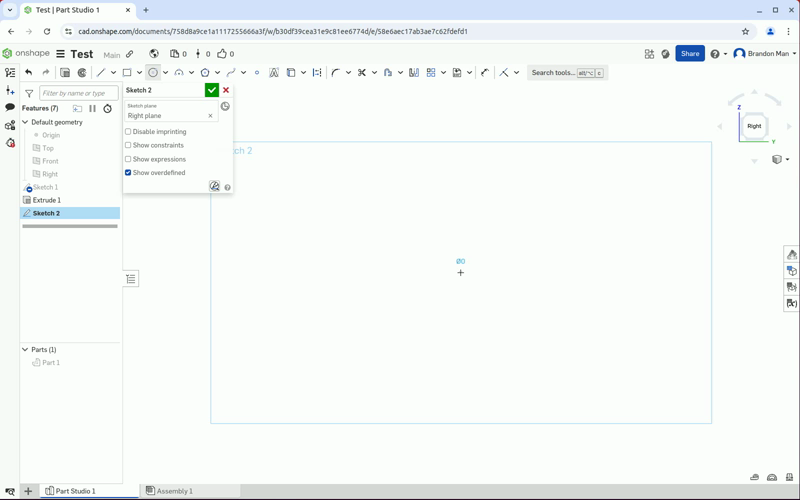
mouse_move(463, 272)
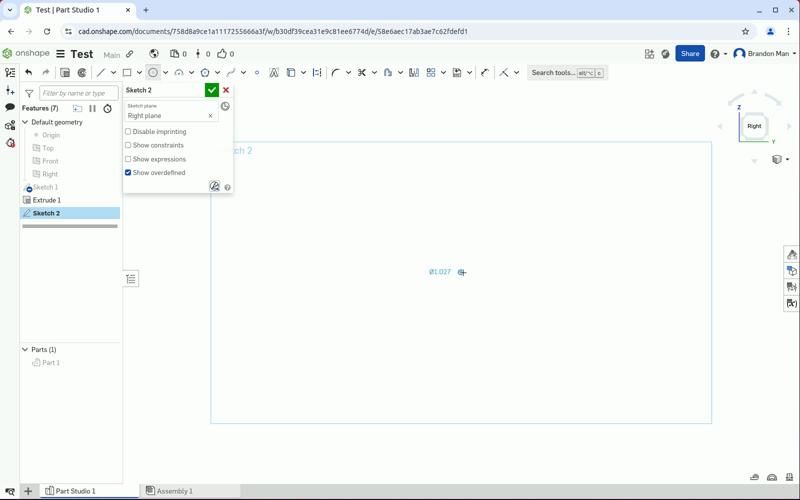
scroll(6)
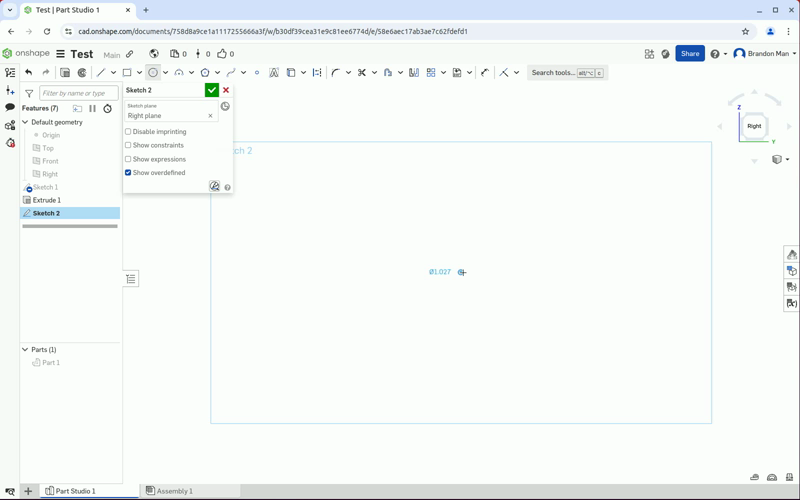
scroll(6)
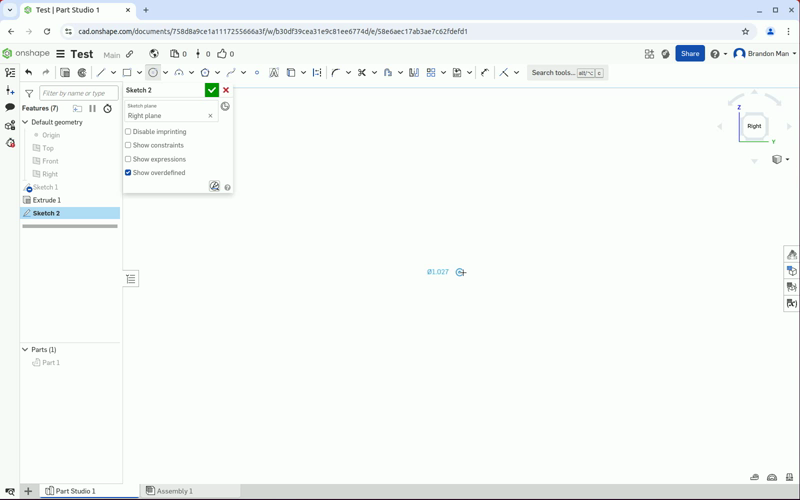
scroll(6)
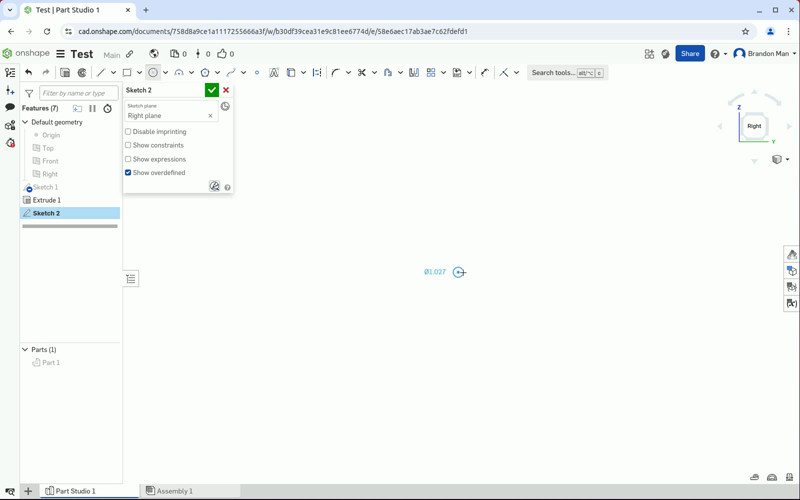
scroll(6)
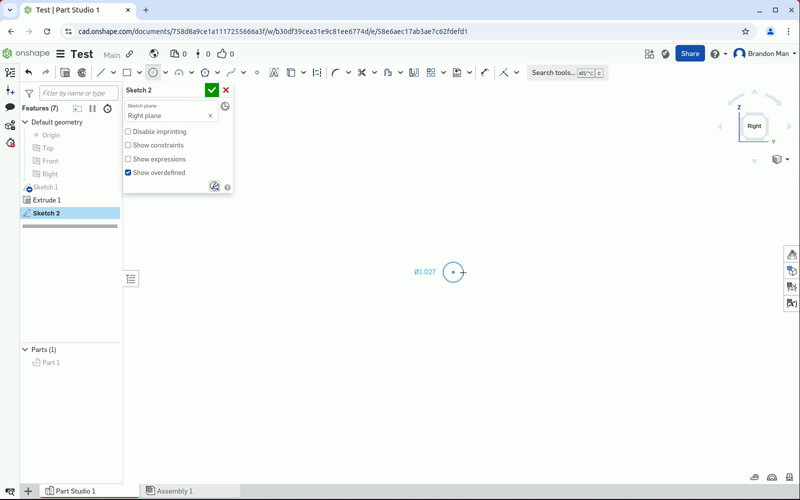
scroll(6)
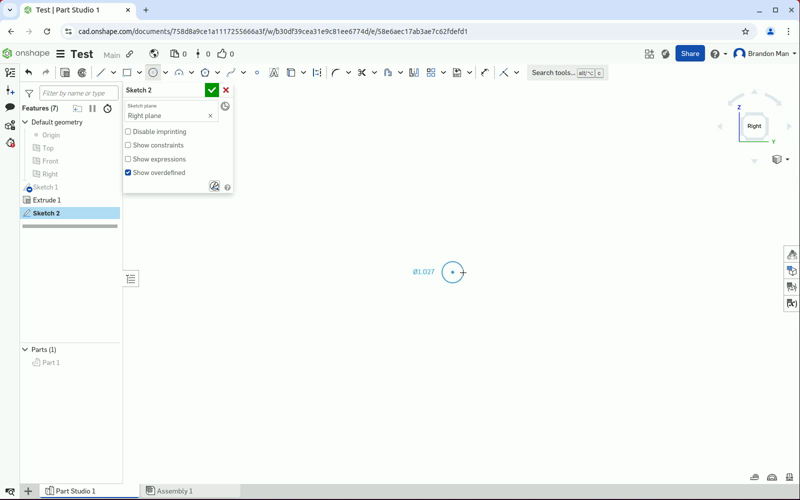
scroll(6)
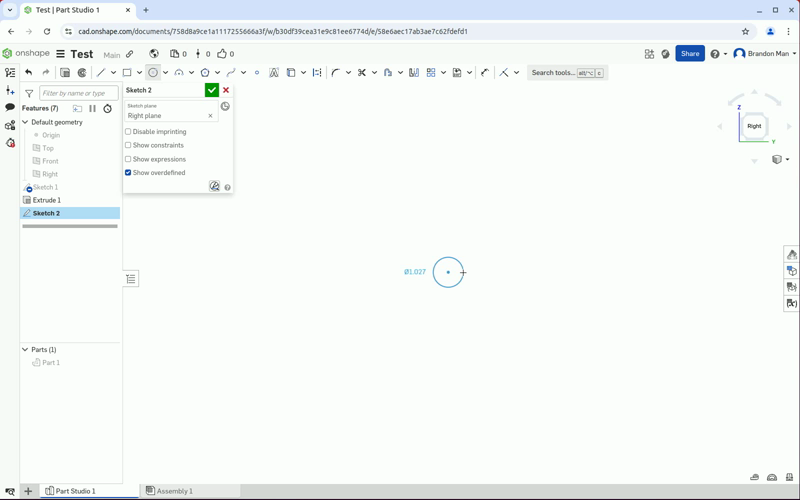
scroll(6)
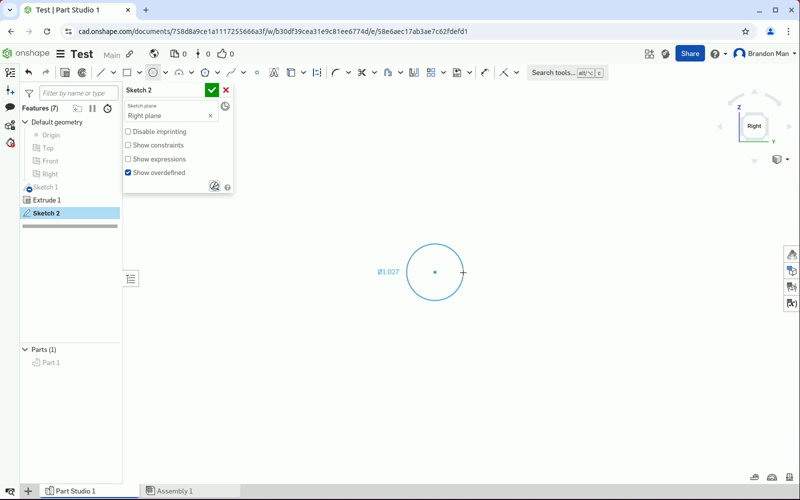
click(463, 272)
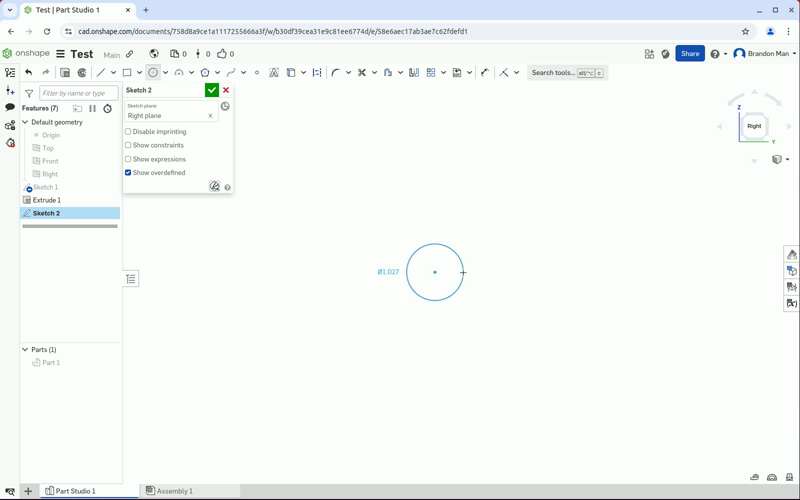
scroll(-6)
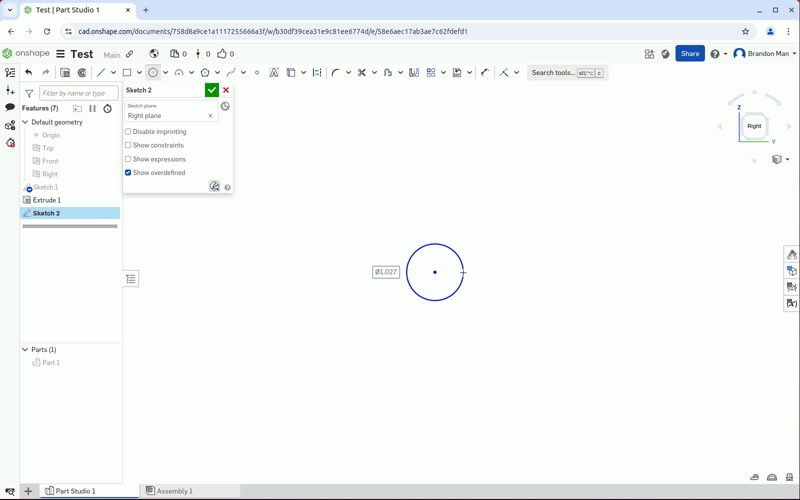
scroll(-6)
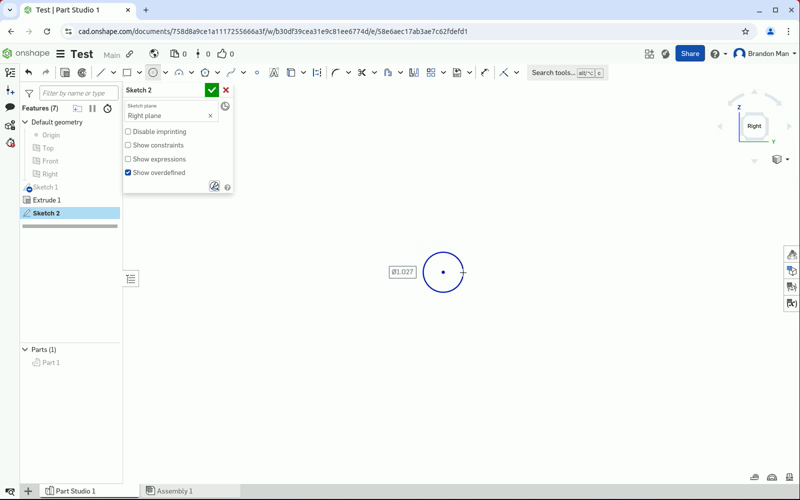
scroll(-6)
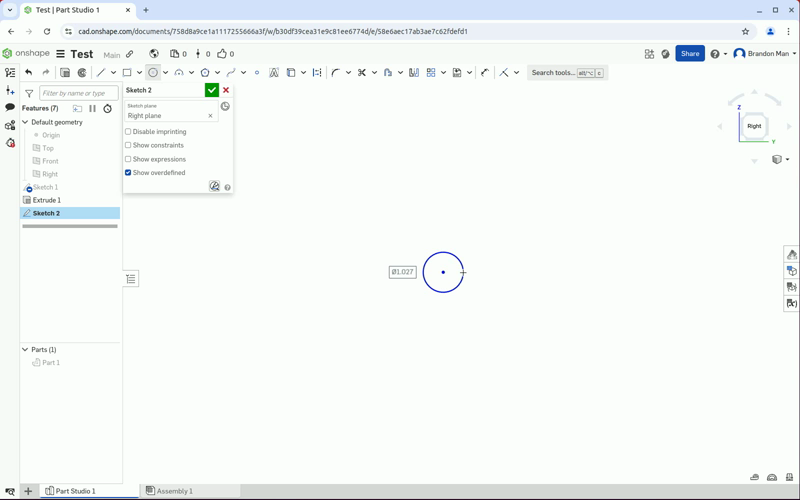
scroll(-6)
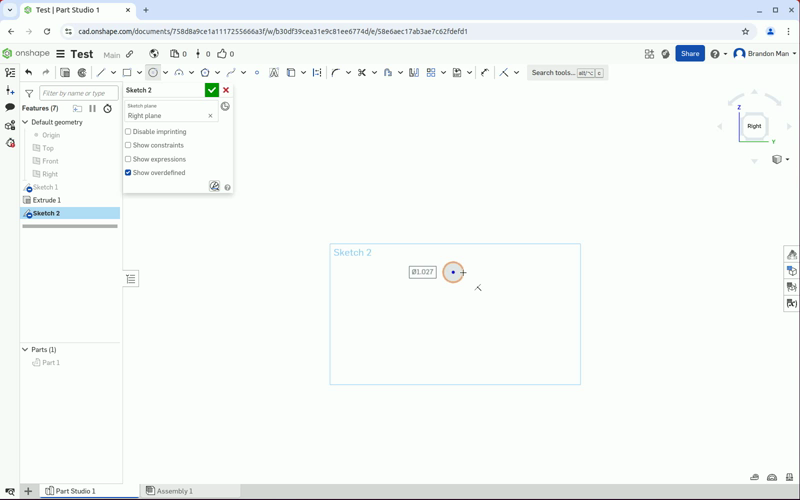
scroll(-6)
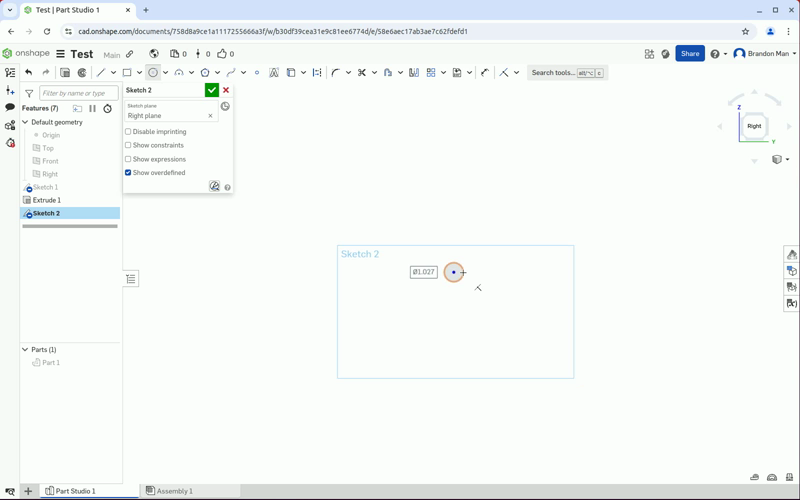
scroll(-6)
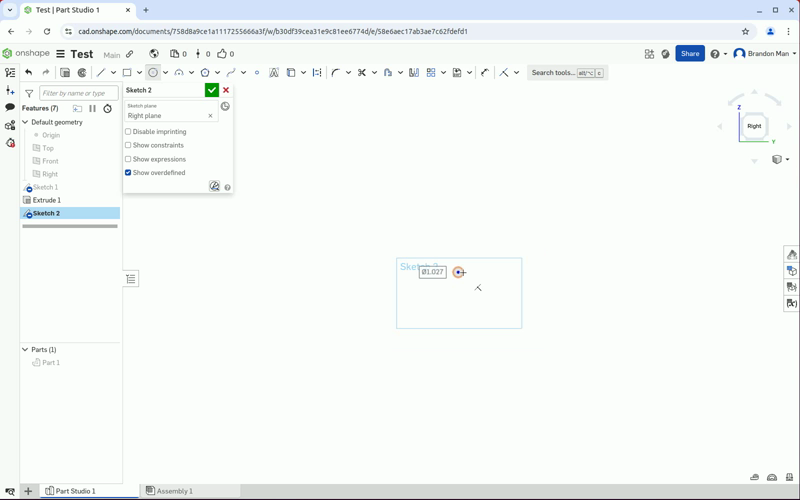
scroll(-6)
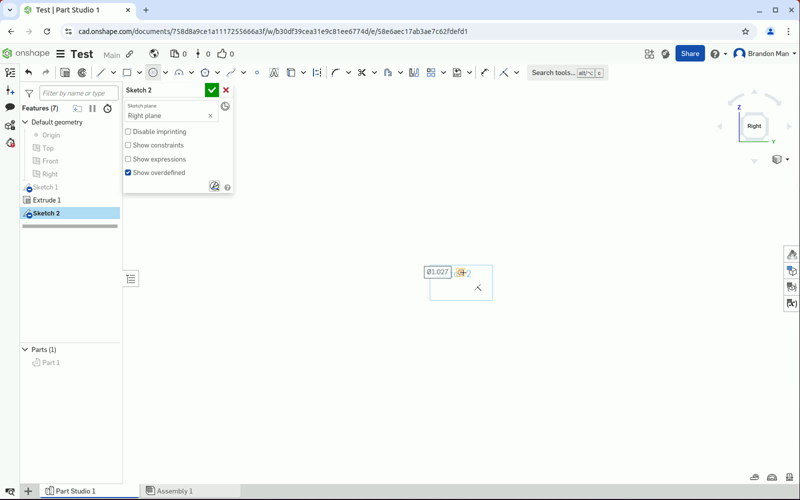
key(esc)
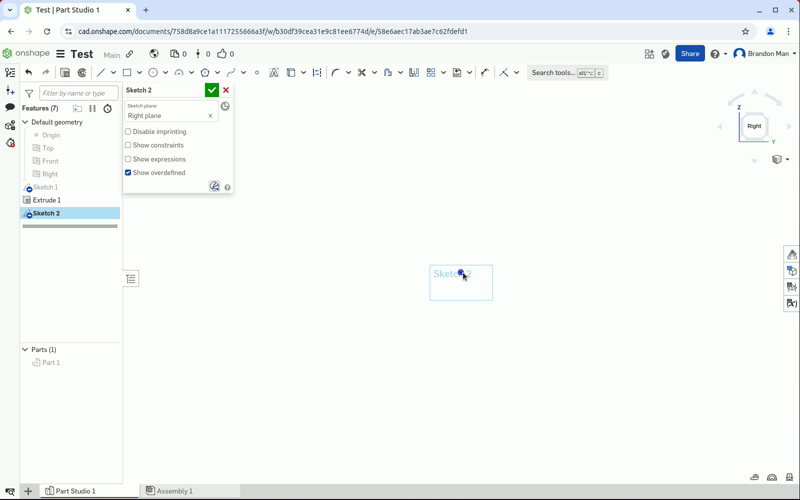
mouse_move(461, 273)
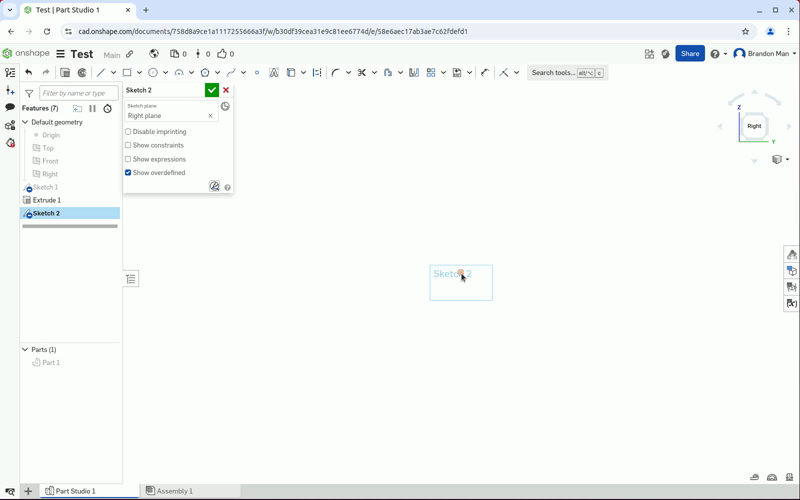
scroll(6)
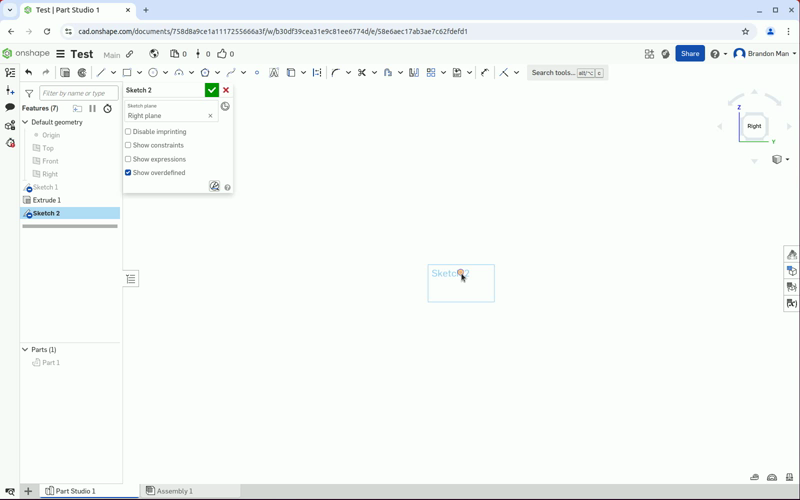
scroll(6)
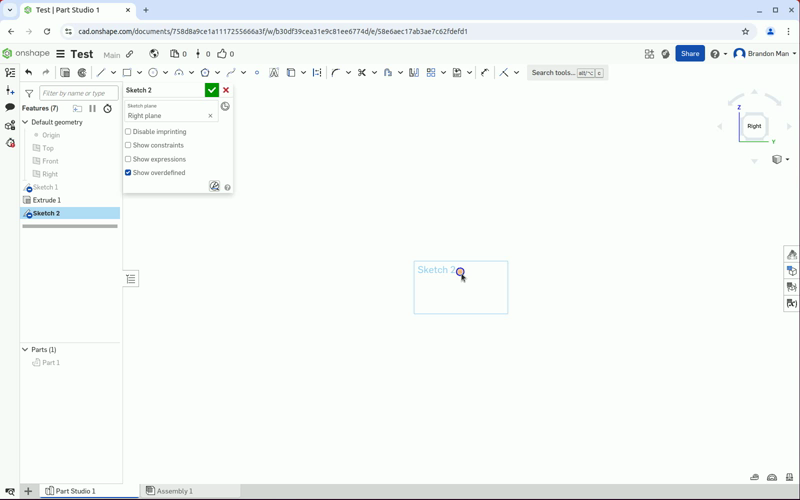
scroll(6)
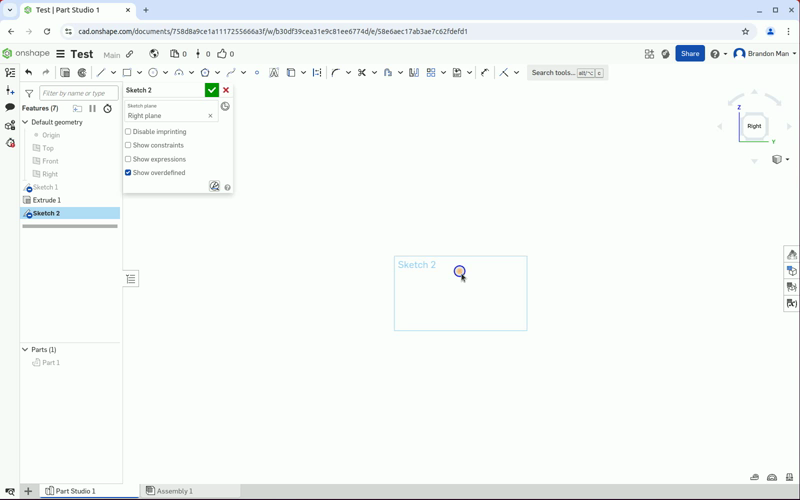
scroll(6)
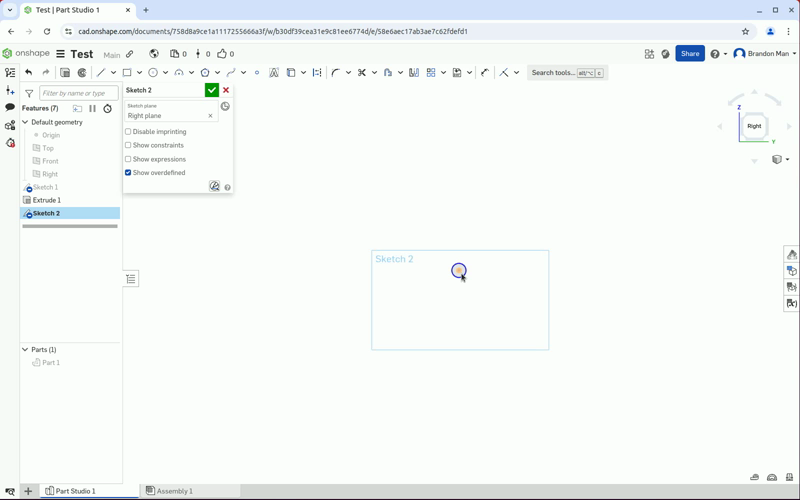
scroll(6)
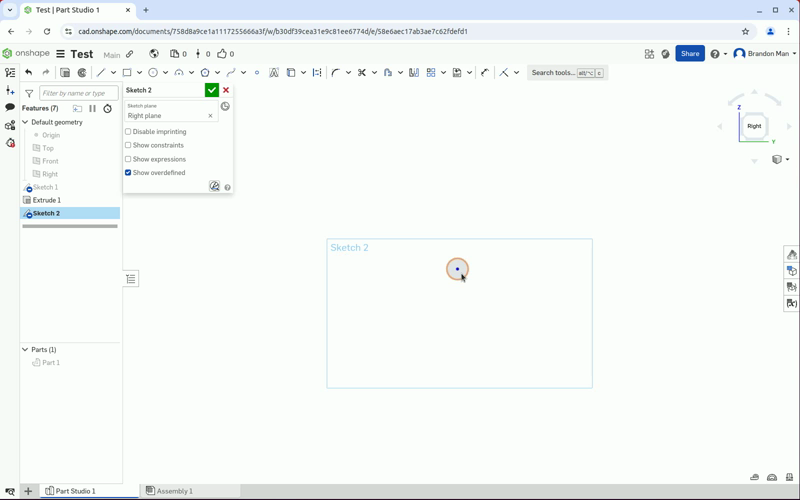
scroll(6)
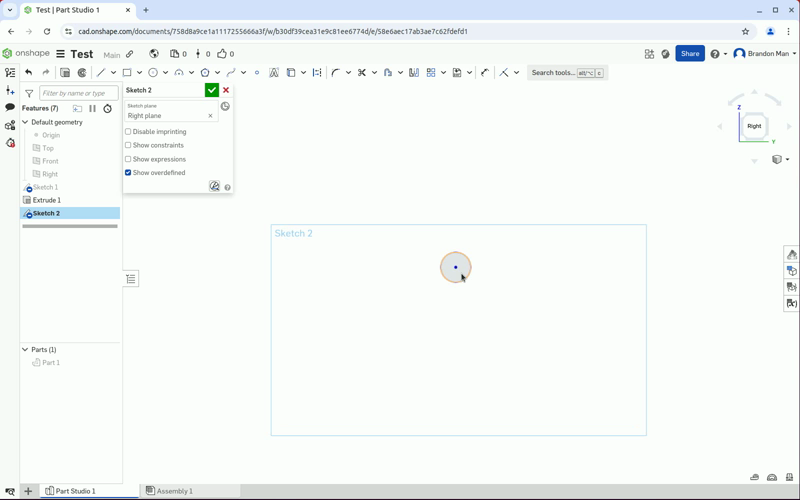
scroll(6)
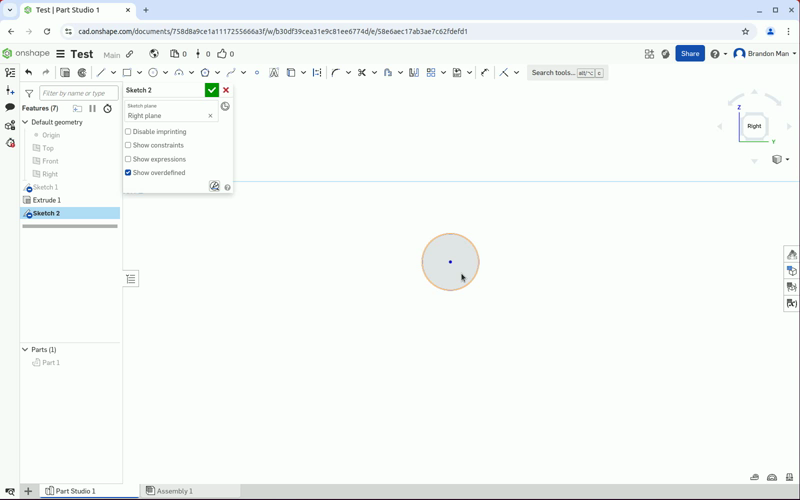
click(461, 273)
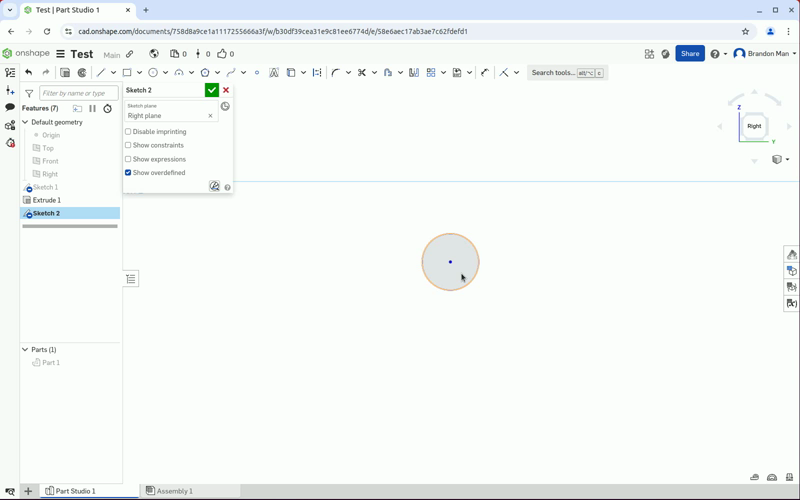
scroll(-6)
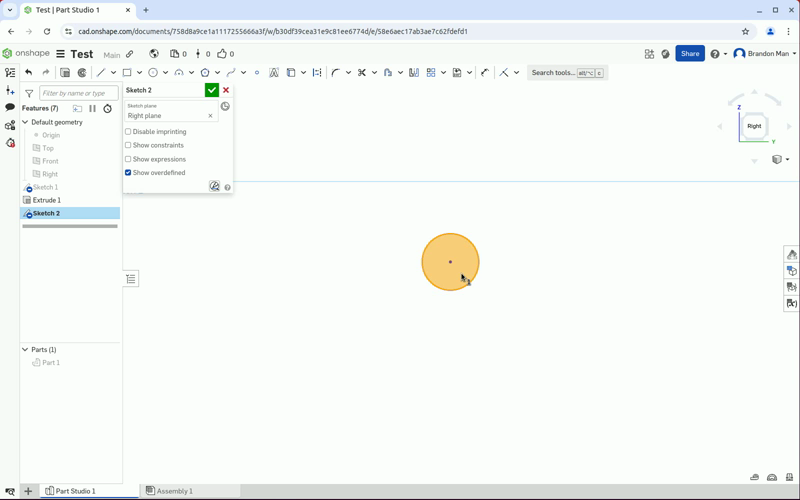
scroll(-6)
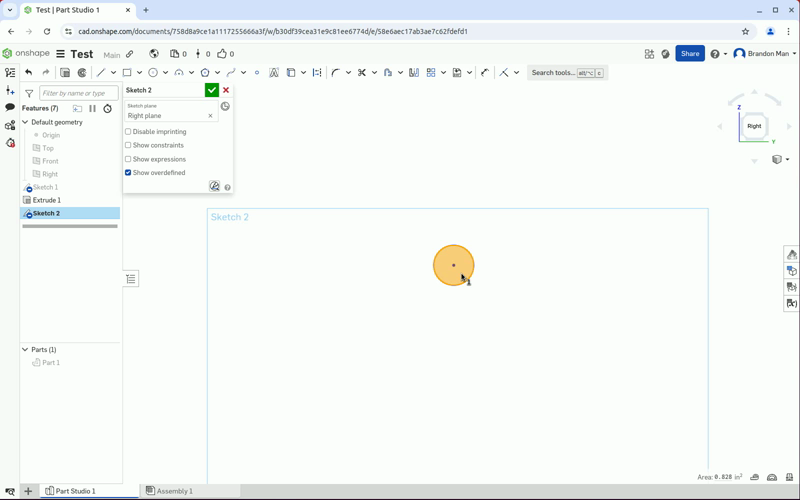
scroll(-6)
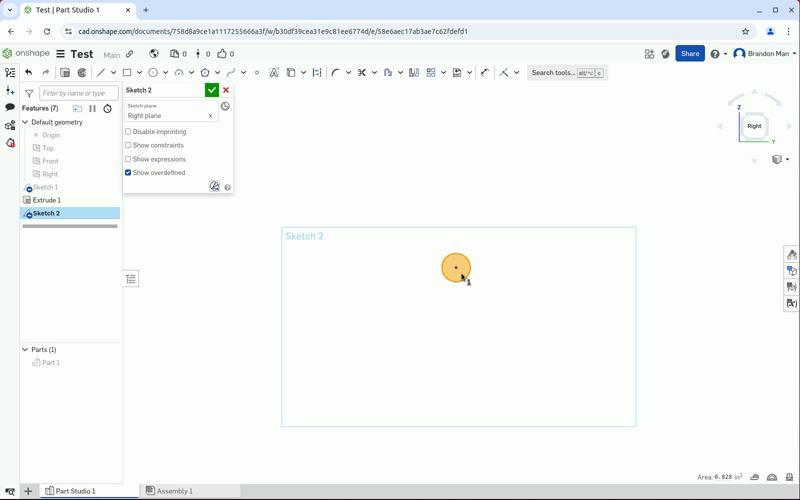
scroll(-6)
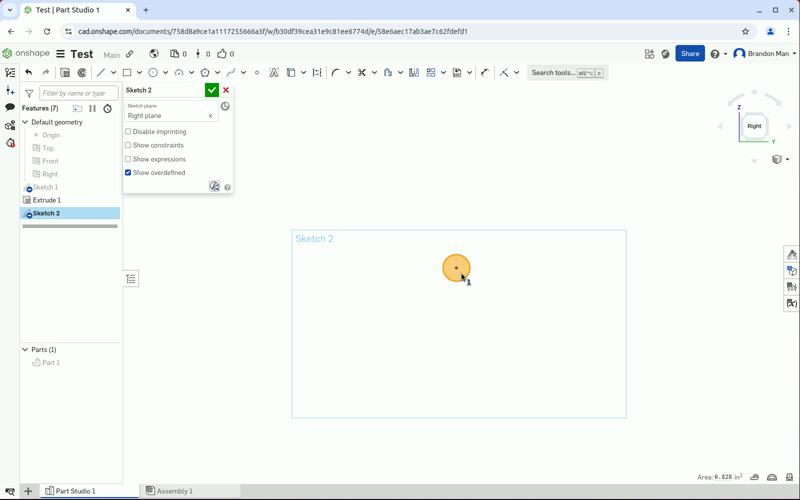
scroll(-6)
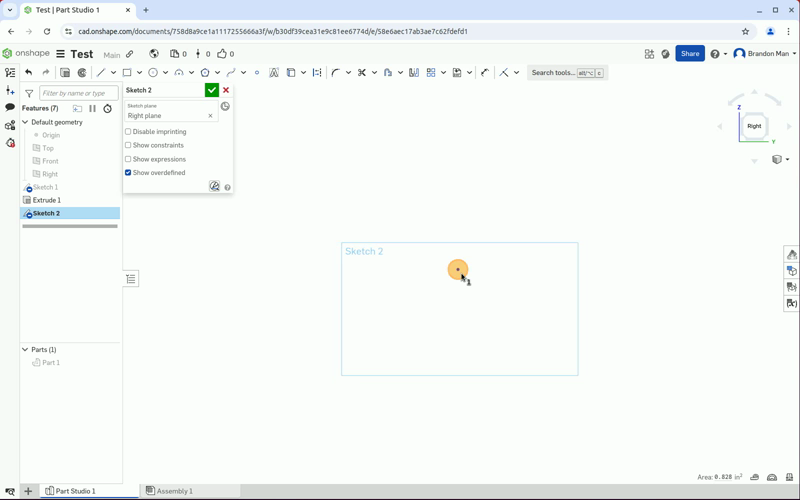
scroll(-6)
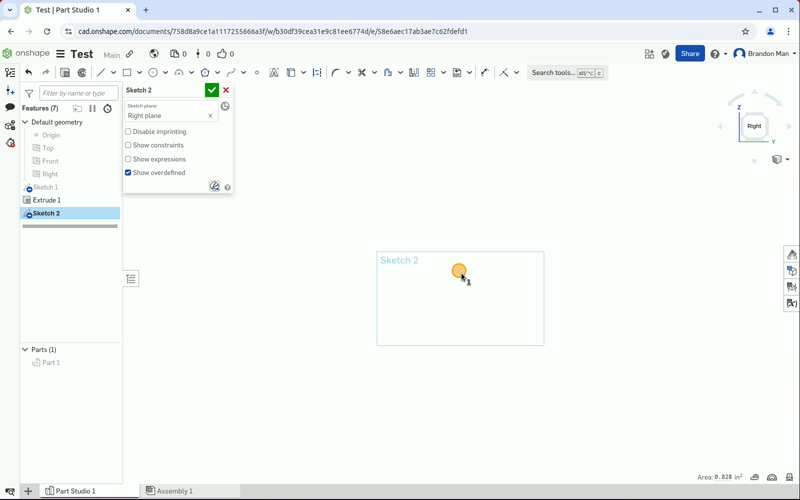
scroll(-6)
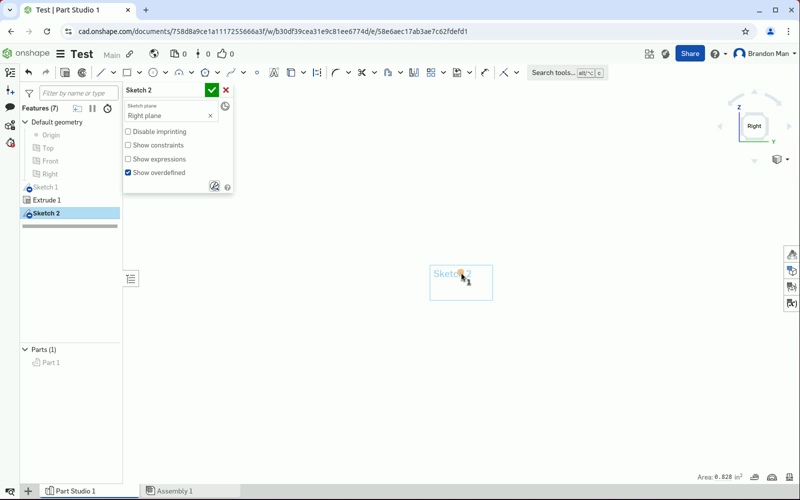
mouse_move(73, 352)
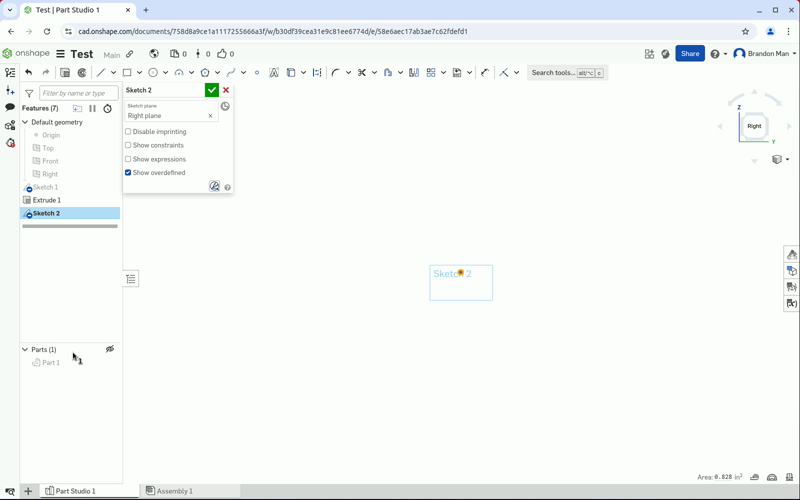
key(shift+y)
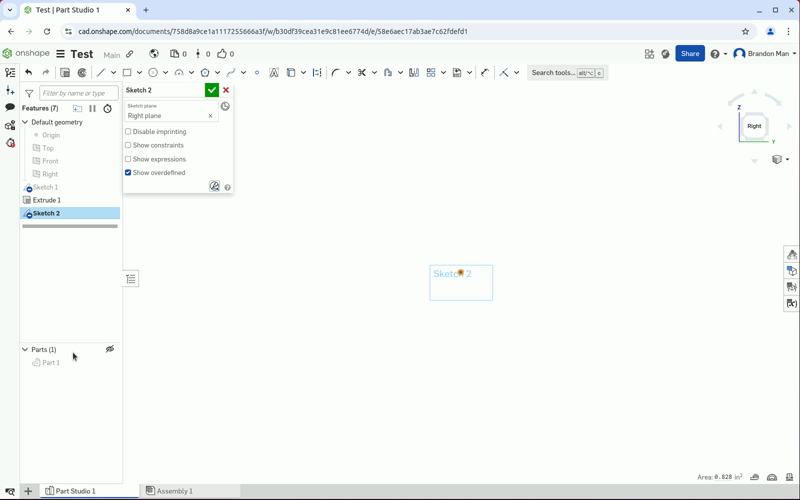
key(shift+e)
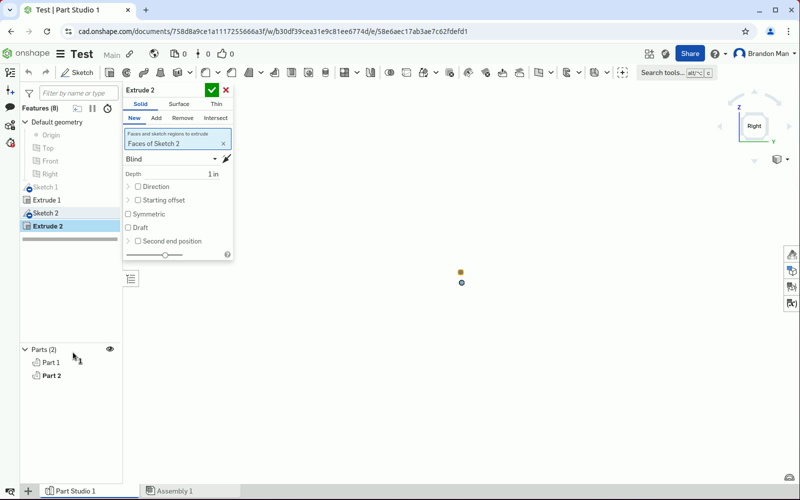
mouse_move(143, 106)
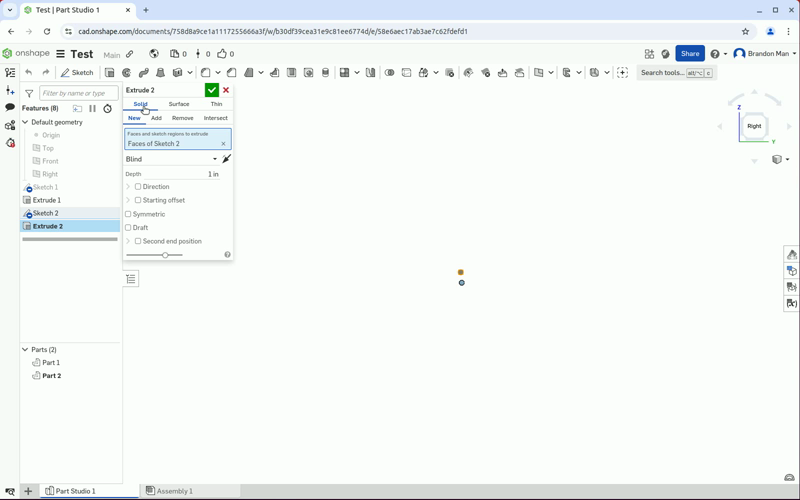
click(143, 106)
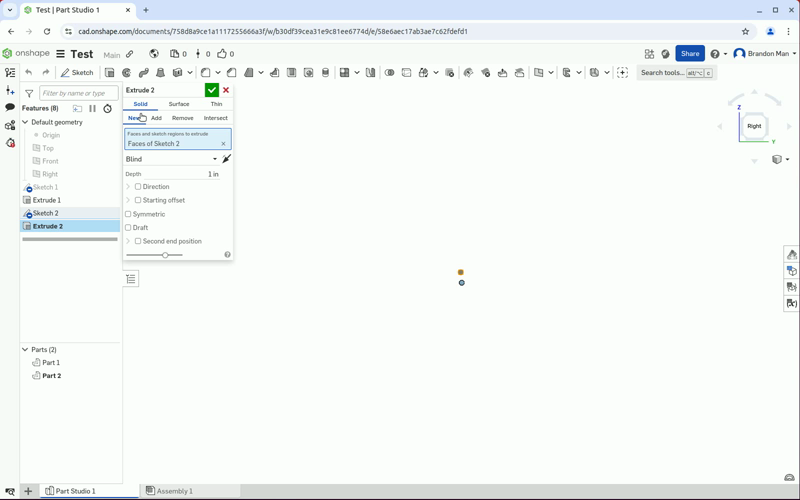
mouse_move(137, 120)
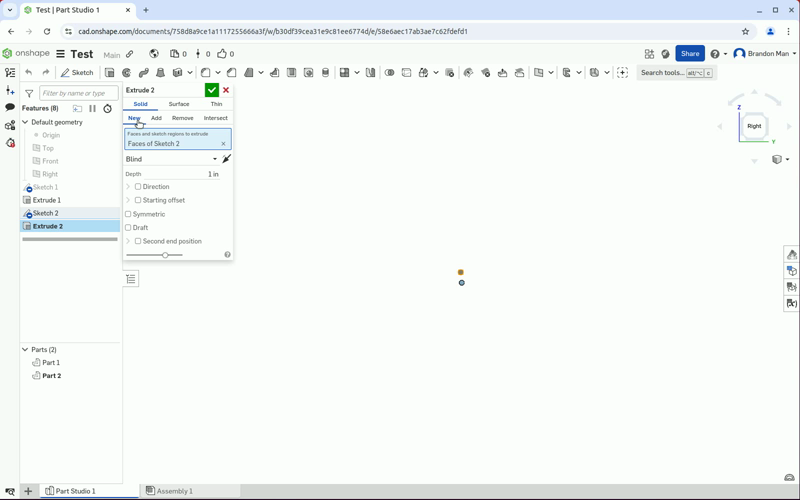
click(137, 120)
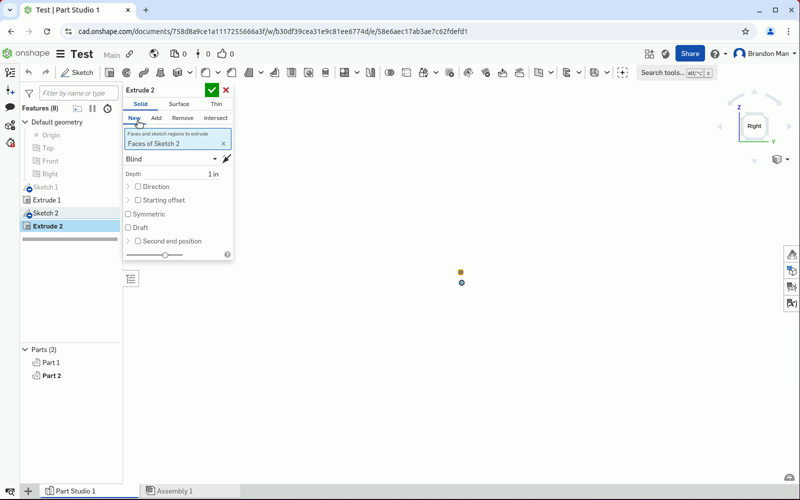
key(tab, 4)
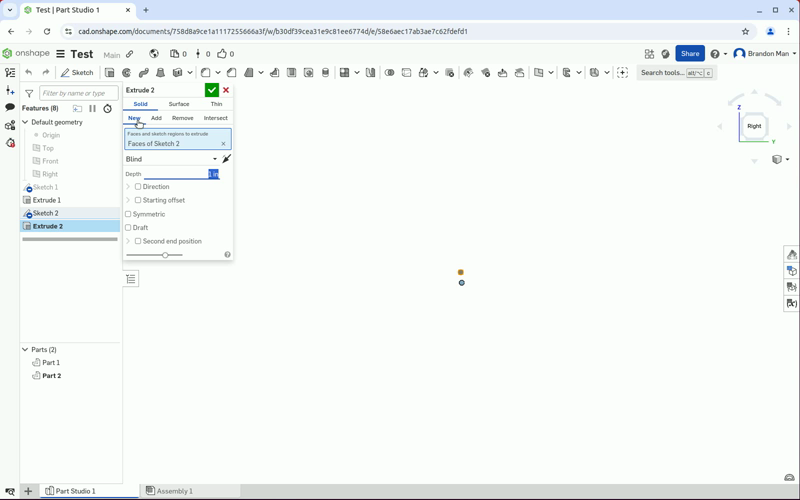
text(23.108)
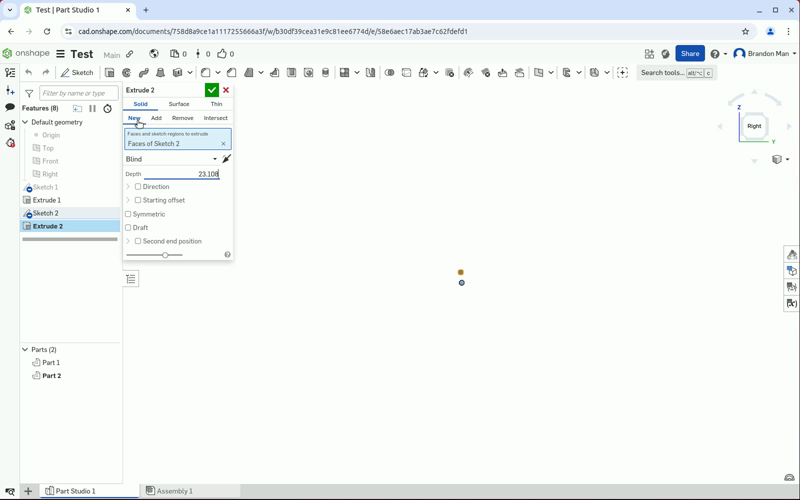
key(enter)
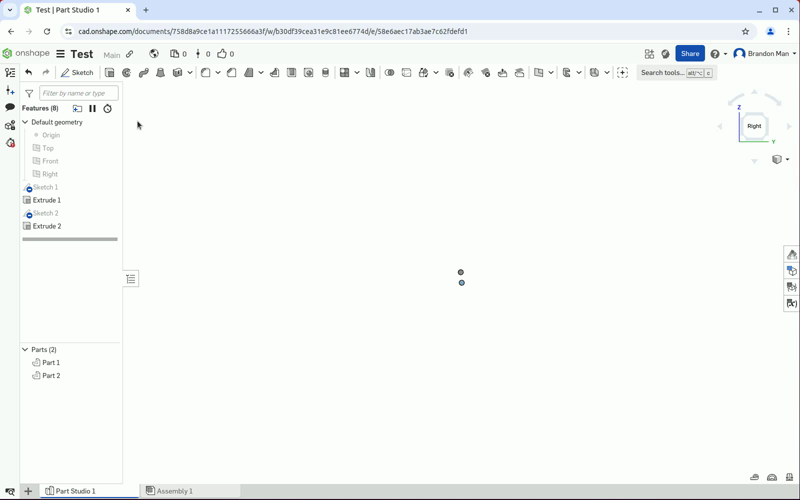
key(shift+h)
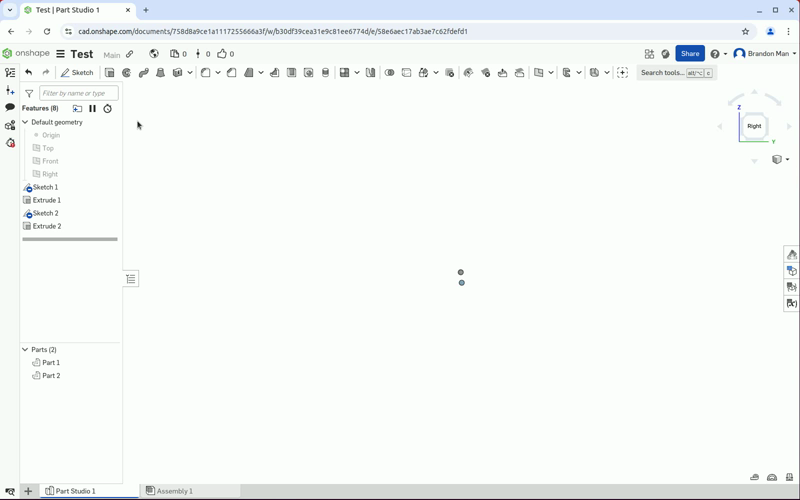
key(shift+h)
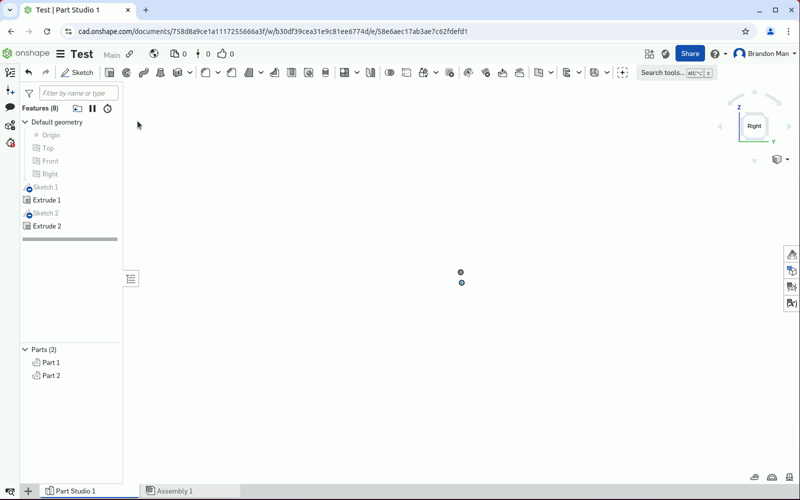
mouse_move(73, 189)
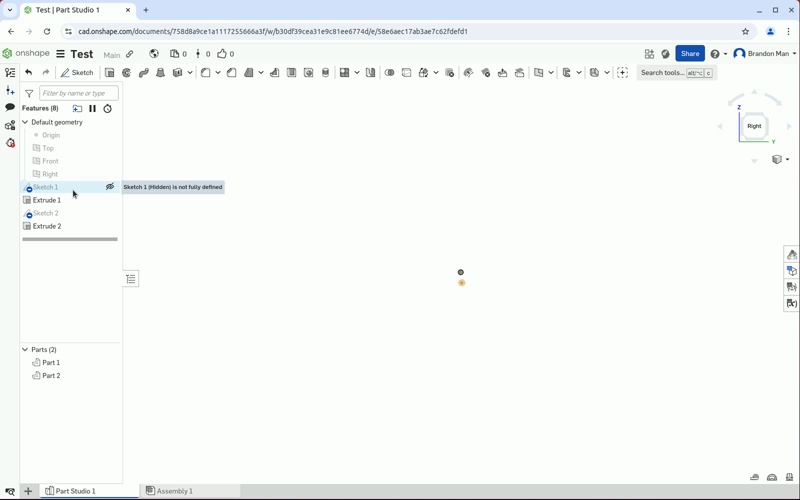
click(73, 189)
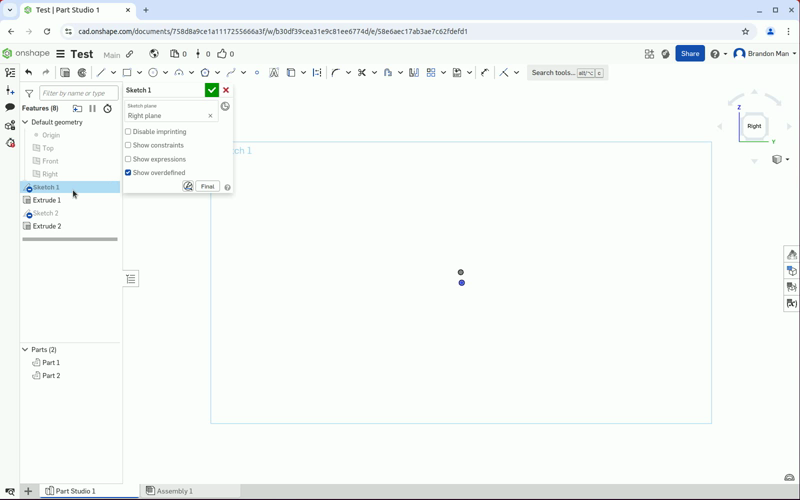
mouse_move(229, 92)
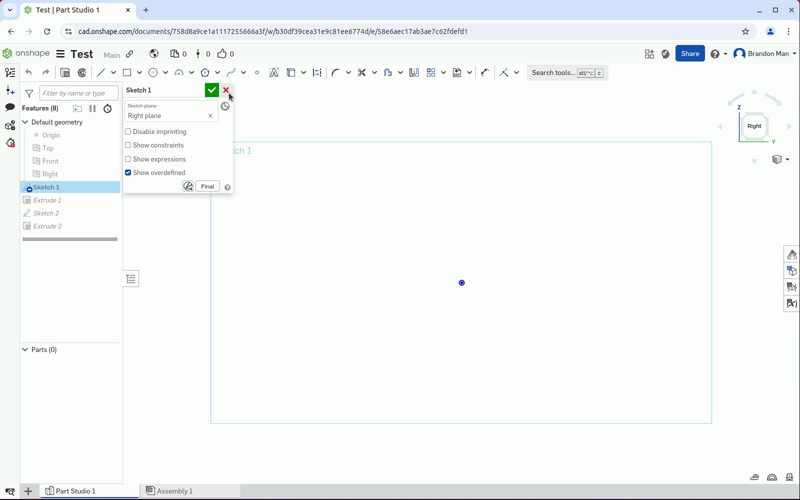
click(229, 92)
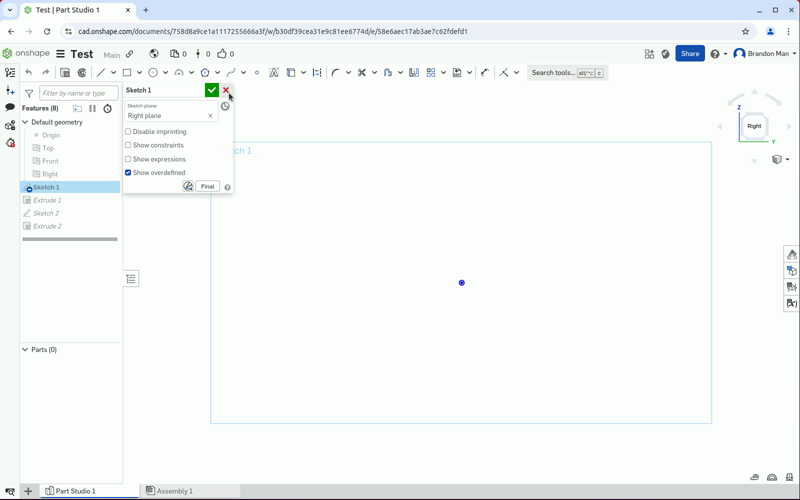
key(shift+s)
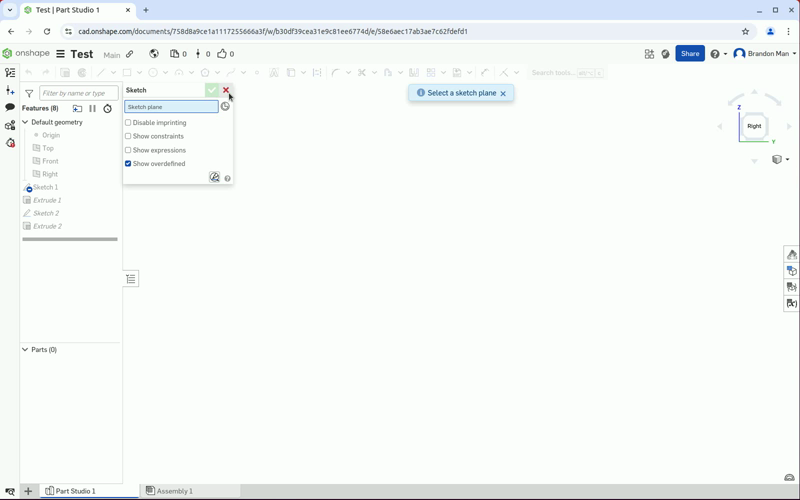
mouse_move(73, 176)
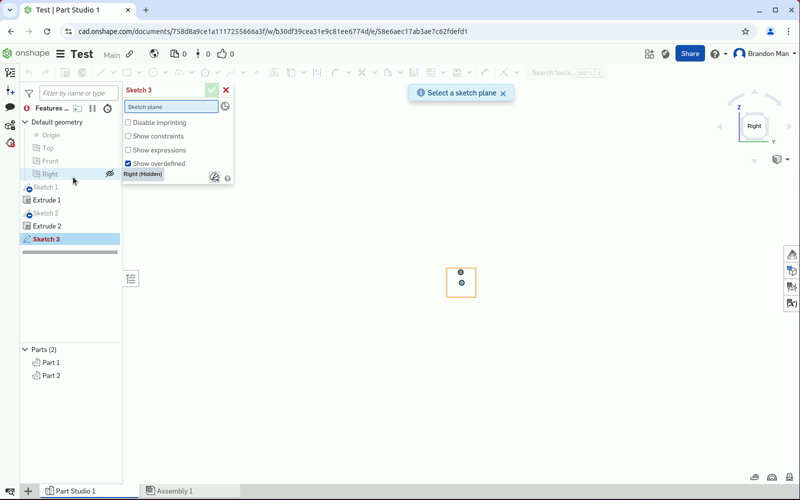
click(73, 176)
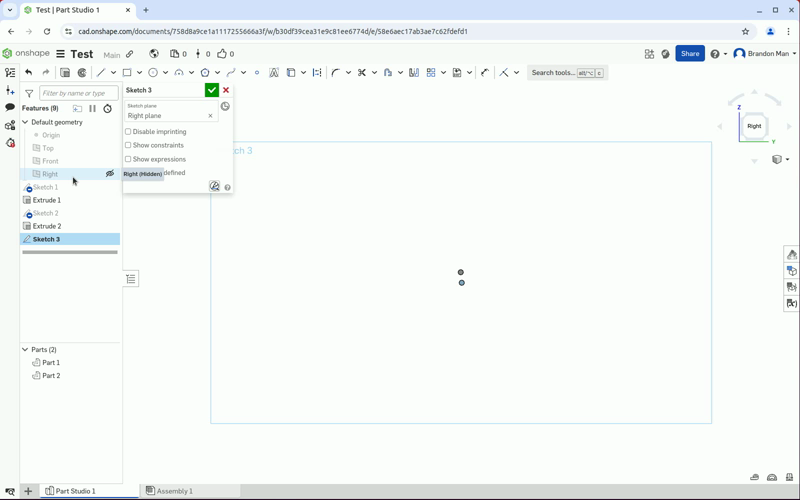
mouse_move(73, 352)
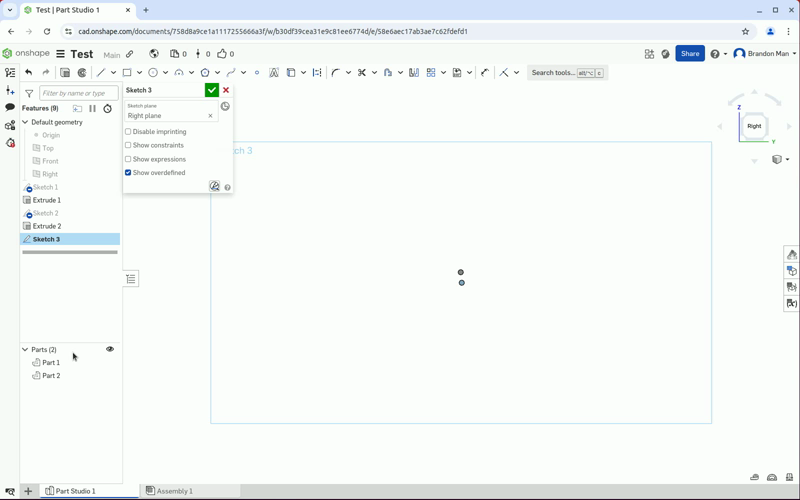
key(y)
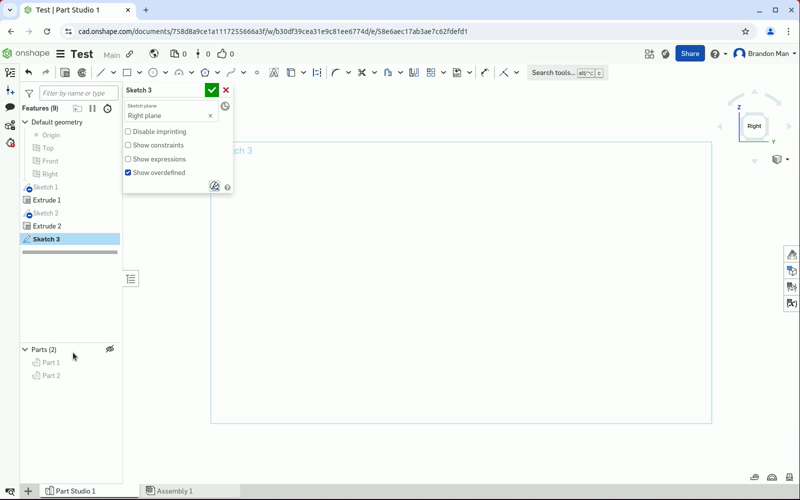
key(c)
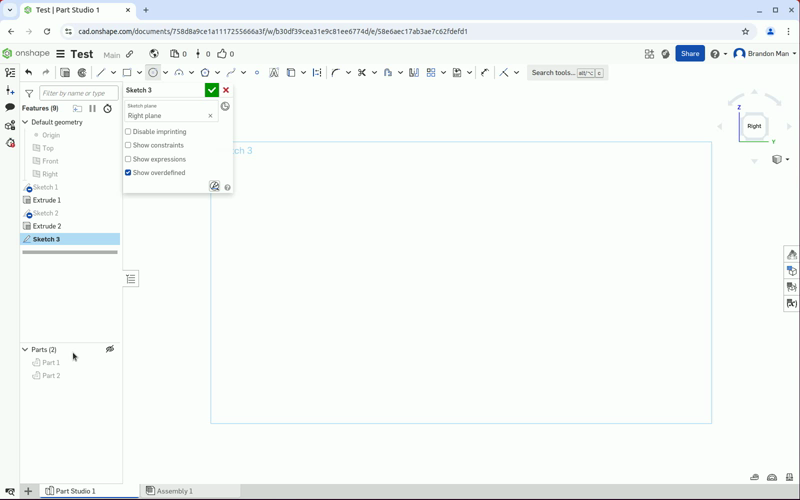
key_down(shift)
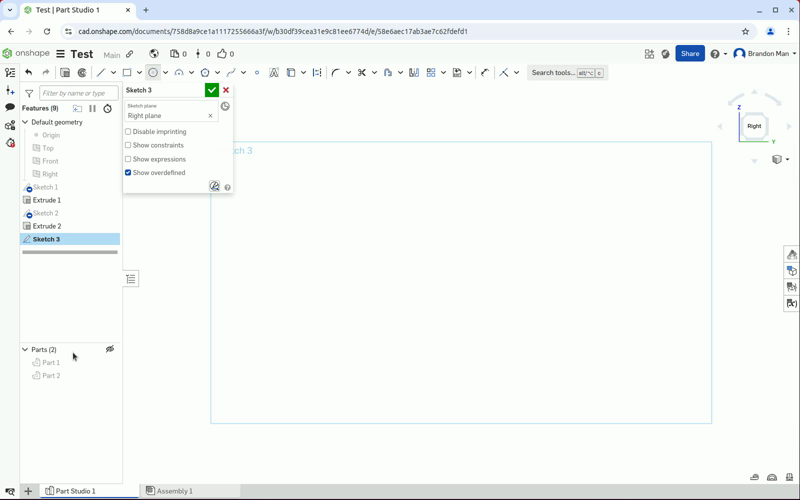
mouse_move(460, 291)
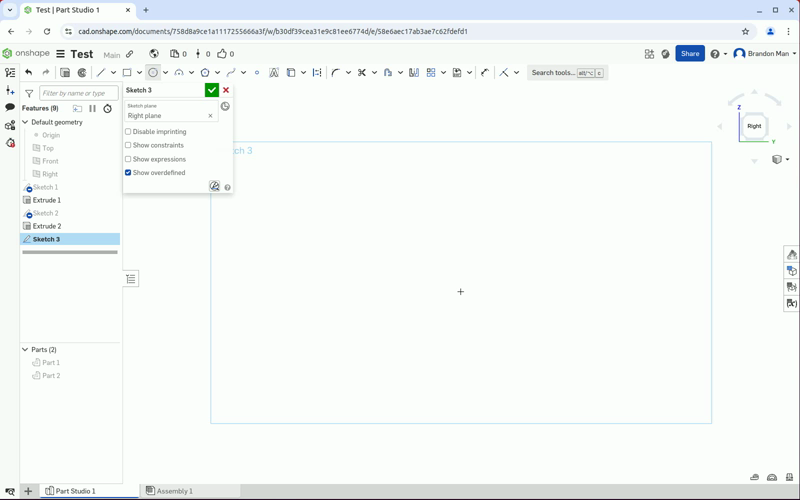
click(460, 291)
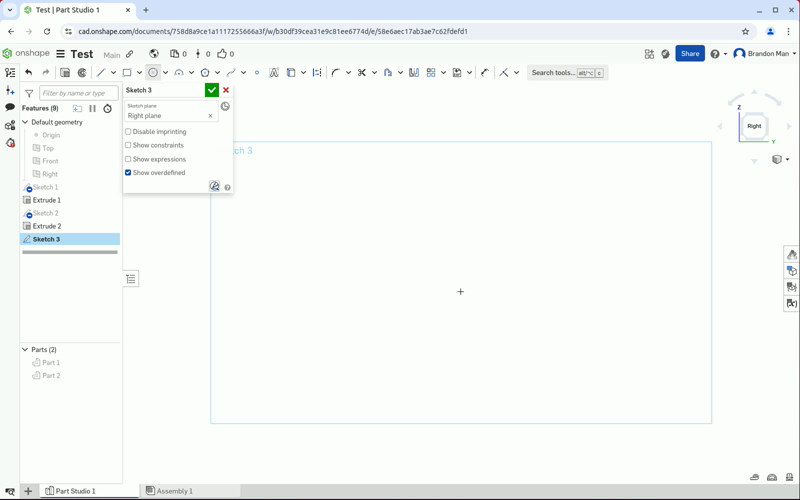
key_up(shift)
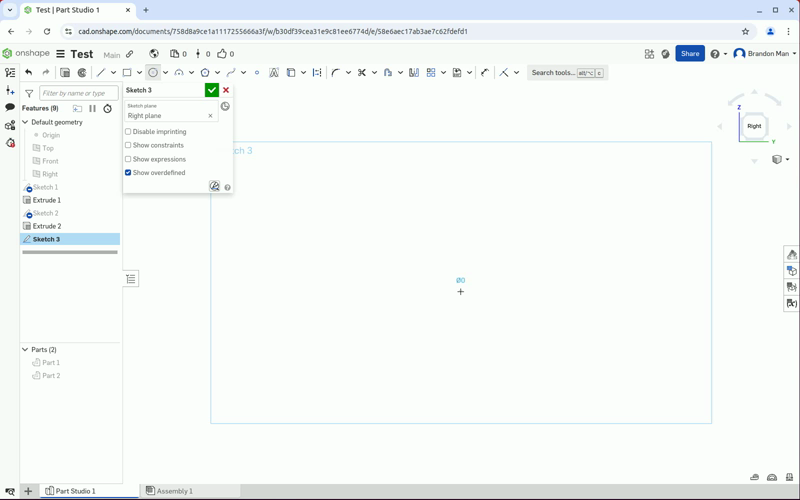
mouse_move(461, 291)
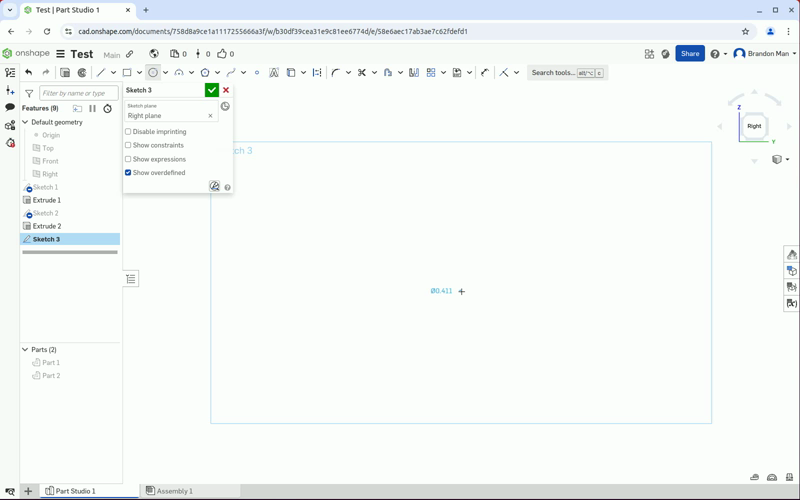
scroll(6)
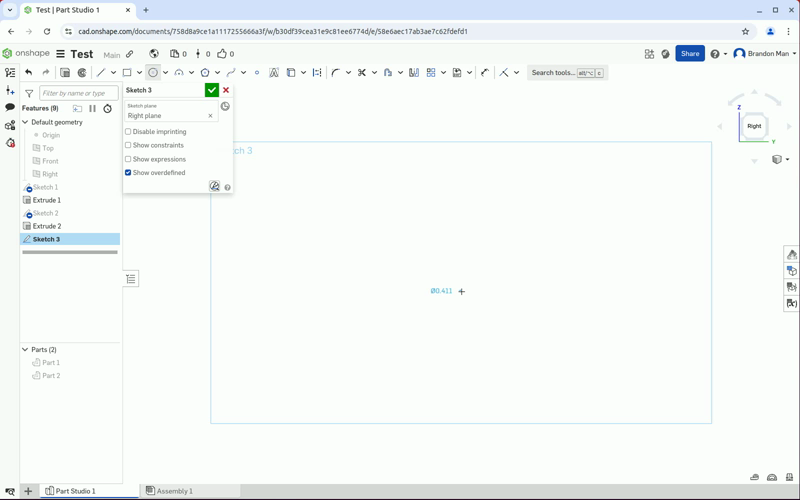
scroll(6)
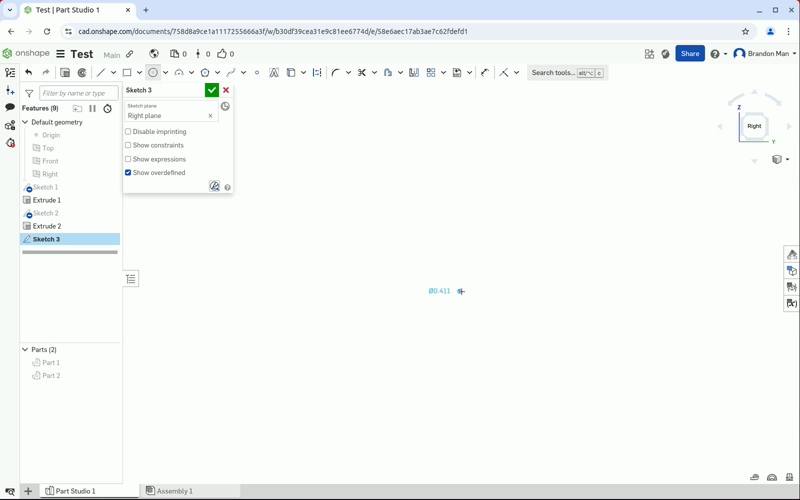
scroll(6)
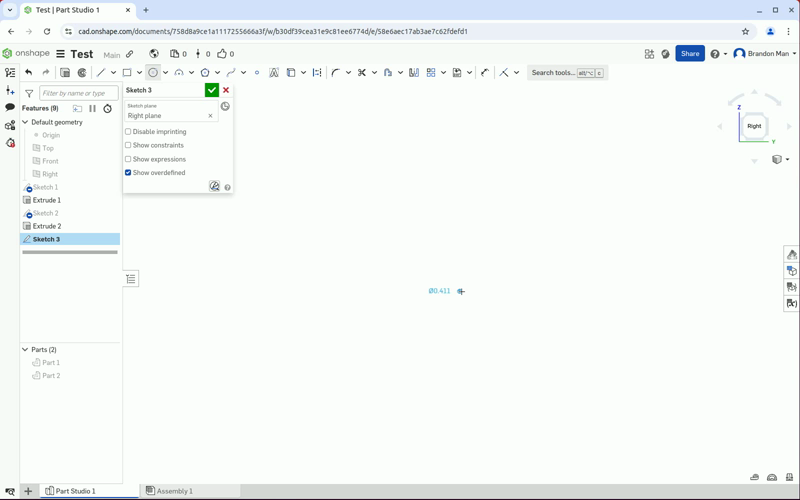
scroll(6)
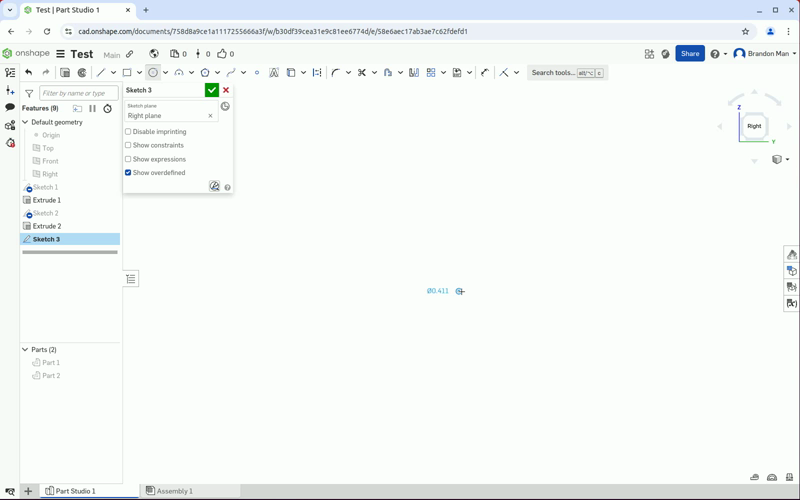
scroll(6)
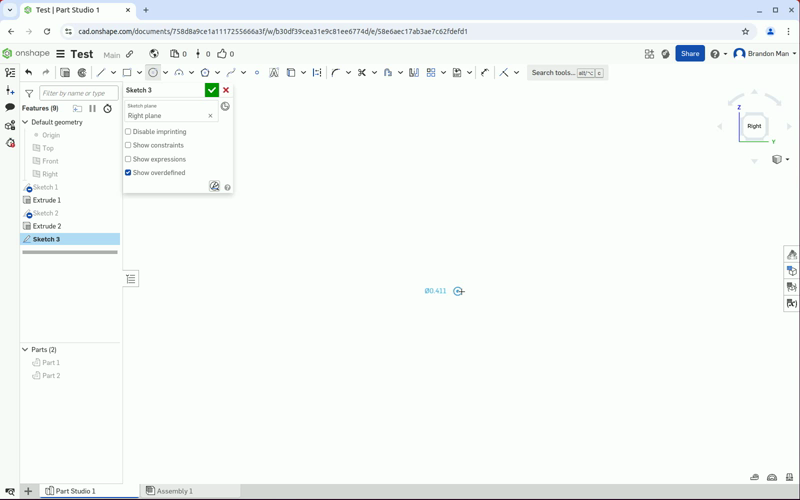
scroll(6)
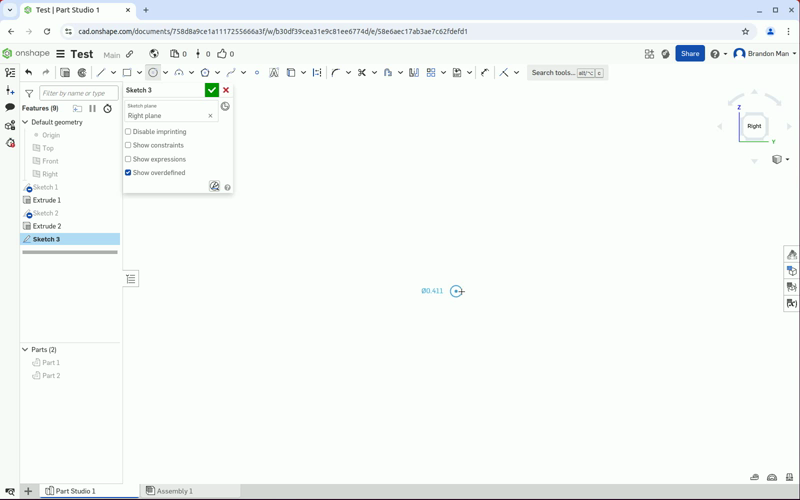
scroll(6)
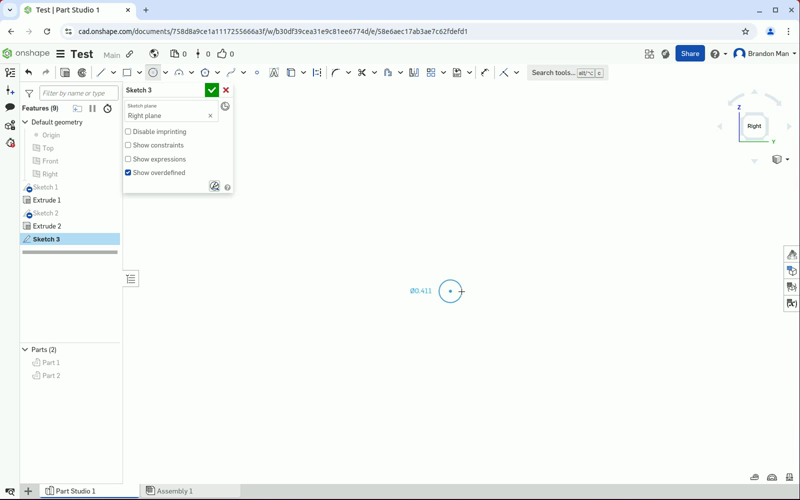
click(461, 291)
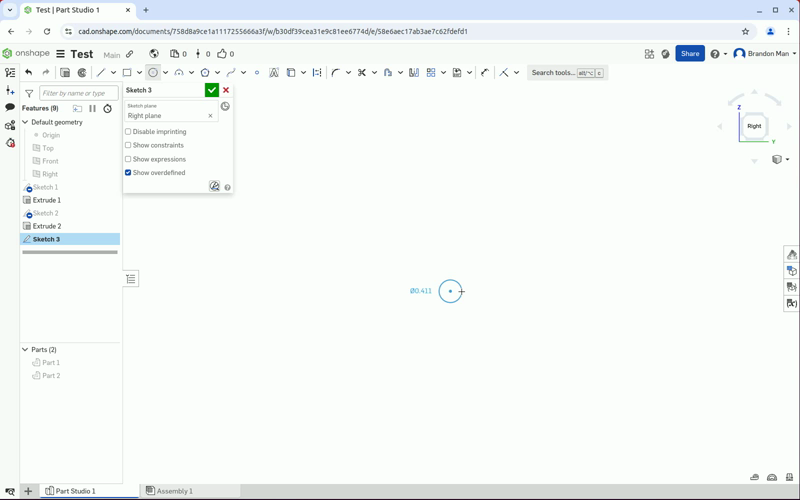
scroll(-6)
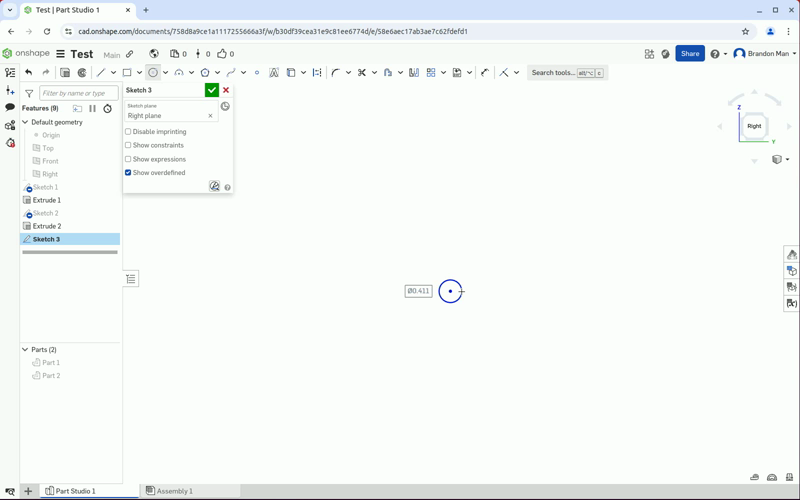
scroll(-6)
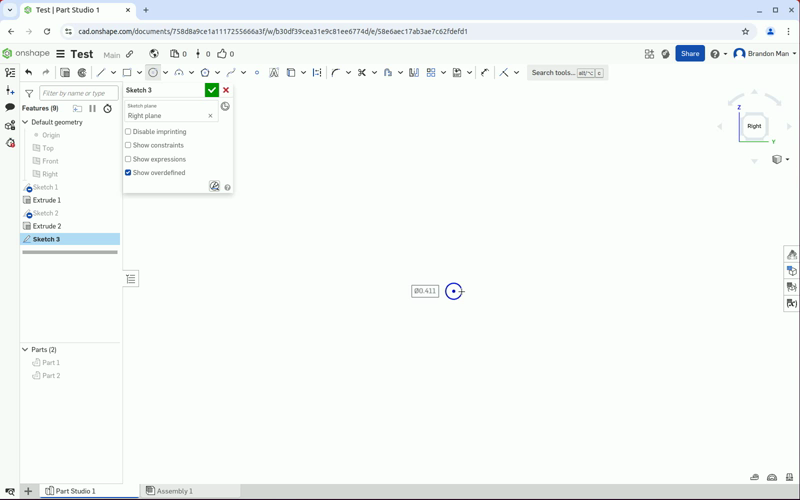
scroll(-6)
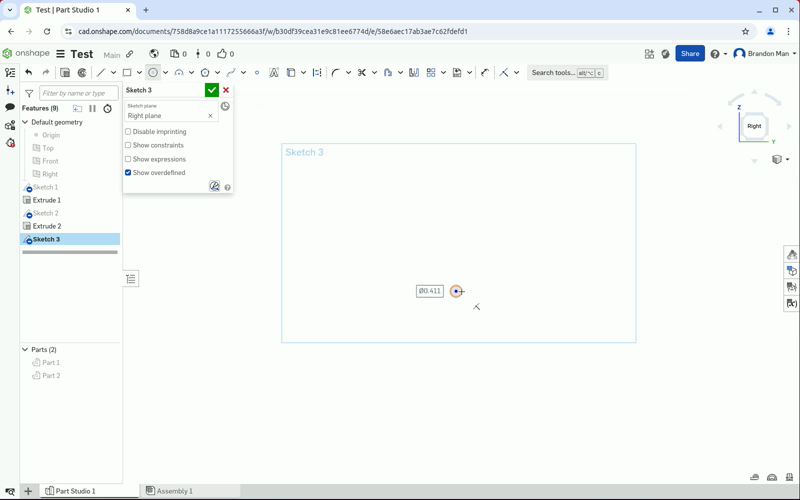
scroll(-6)
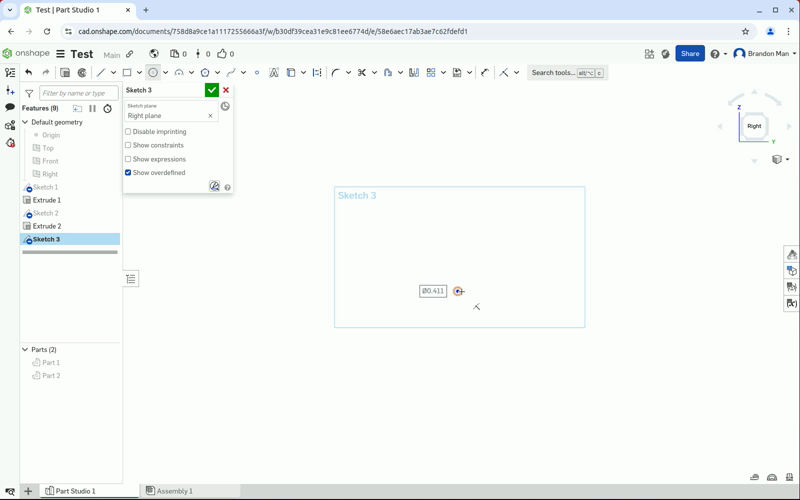
scroll(-6)
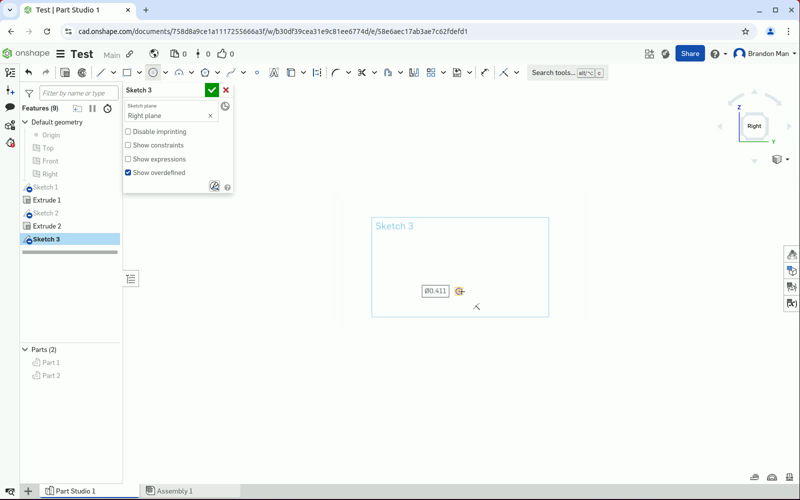
scroll(-6)
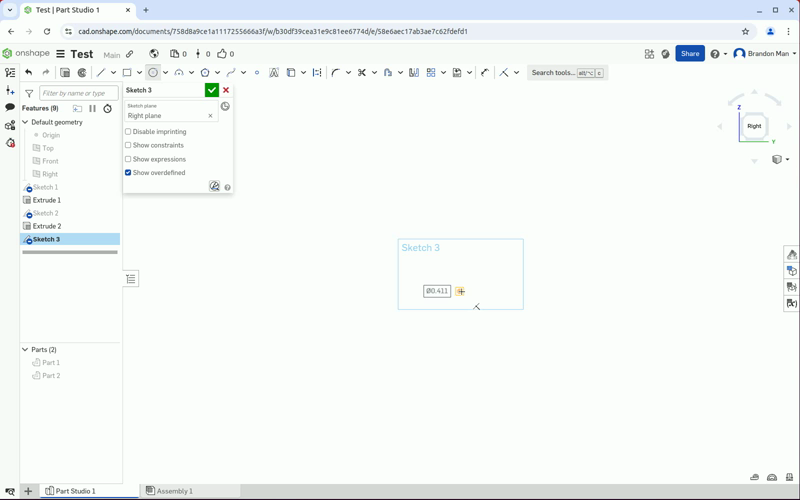
scroll(-6)
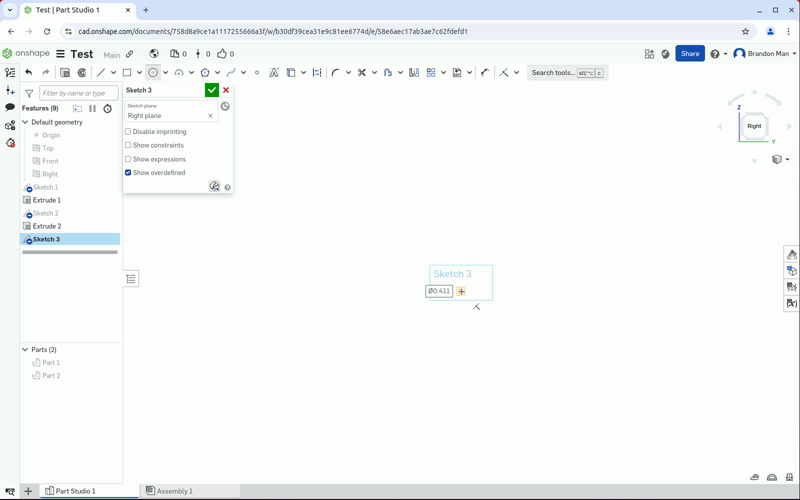
key(esc)
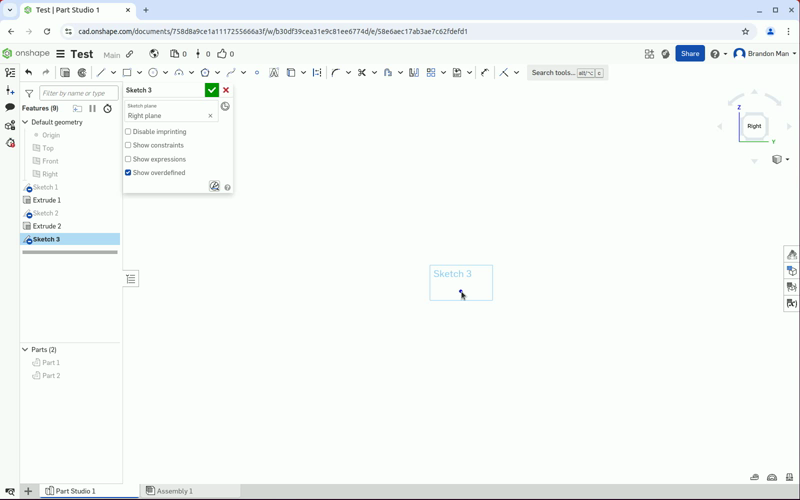
mouse_move(460, 291)
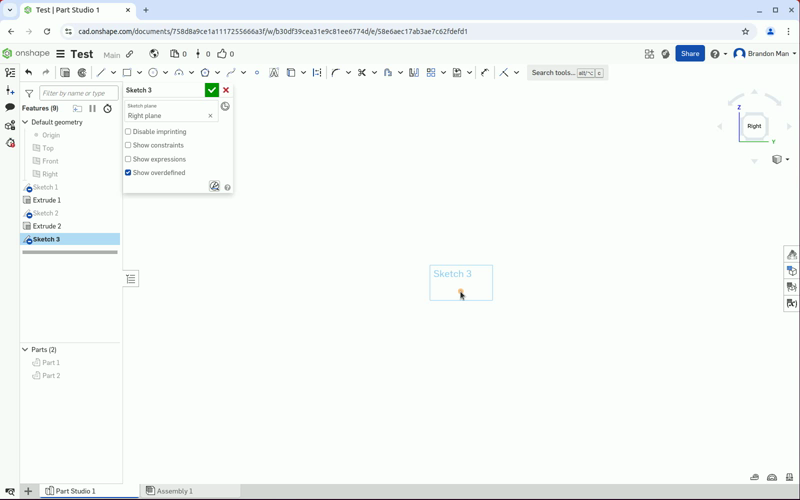
scroll(6)
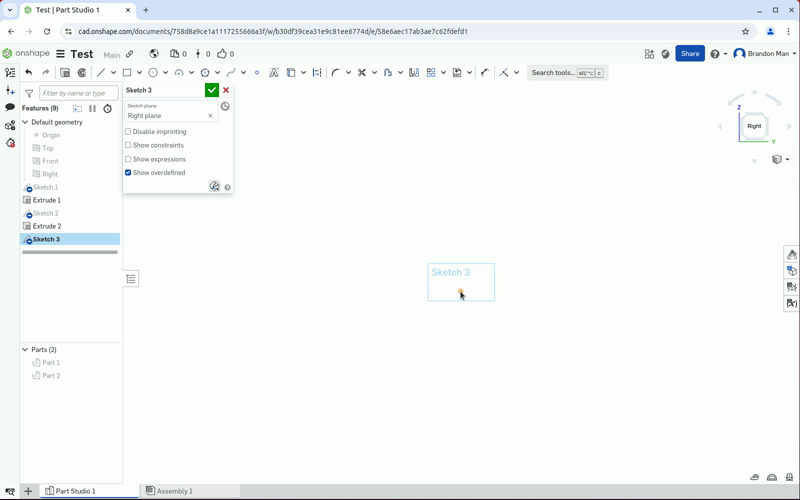
scroll(6)
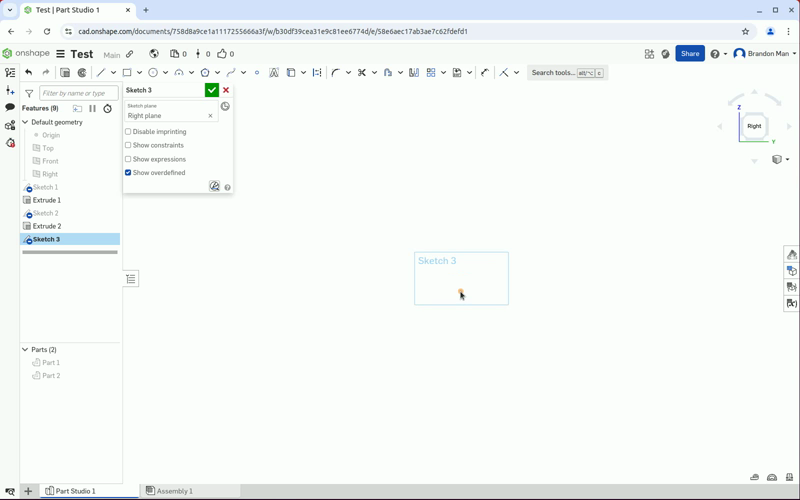
scroll(6)
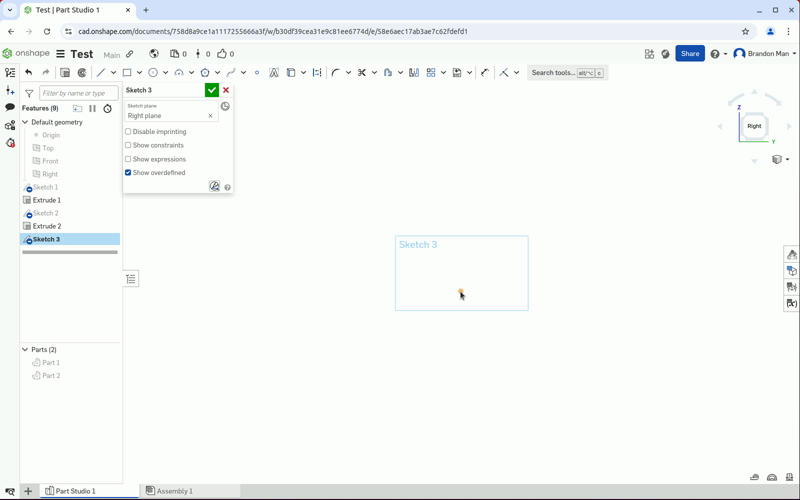
scroll(6)
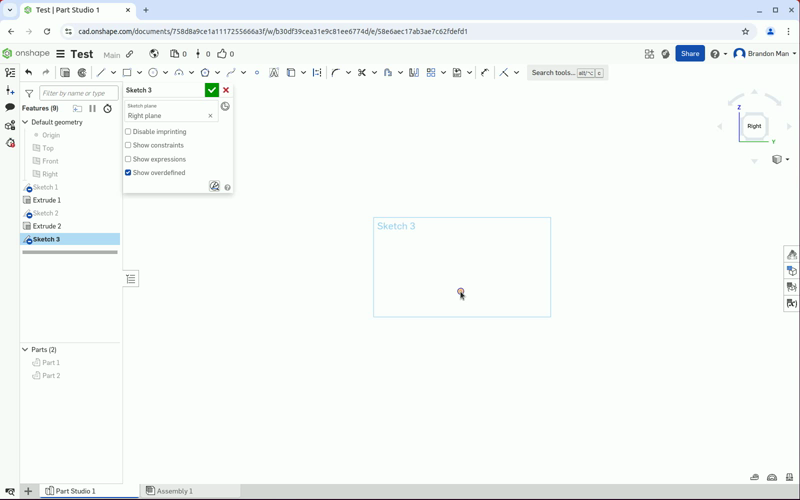
scroll(6)
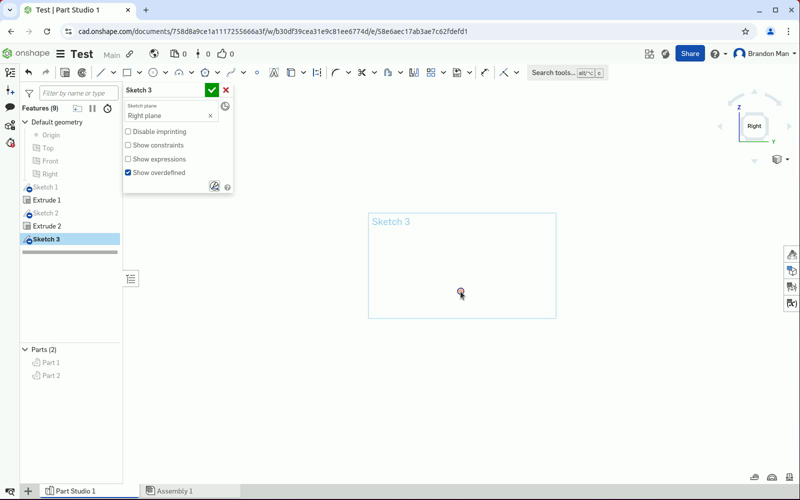
scroll(6)
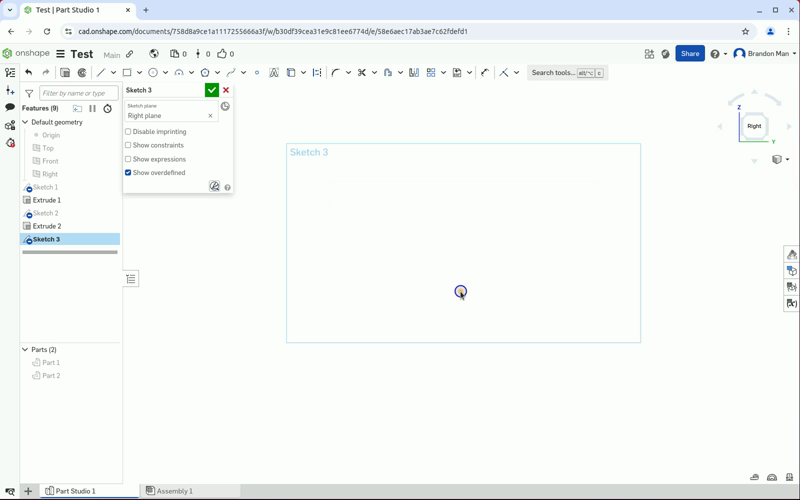
scroll(6)
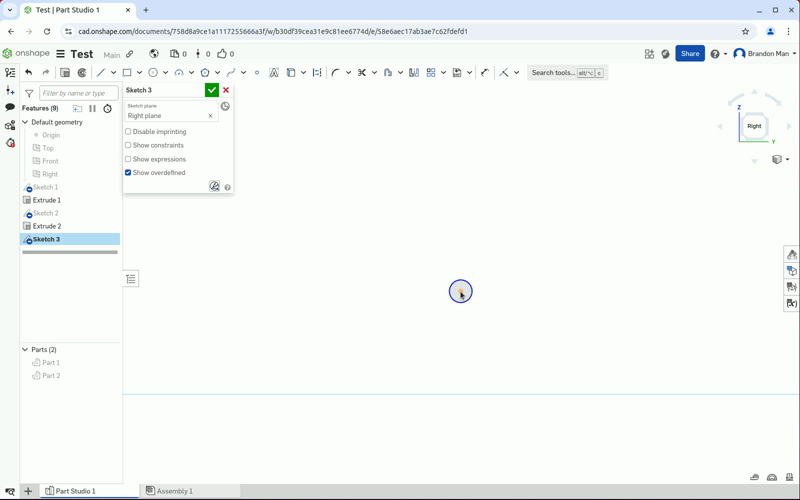
click(460, 291)
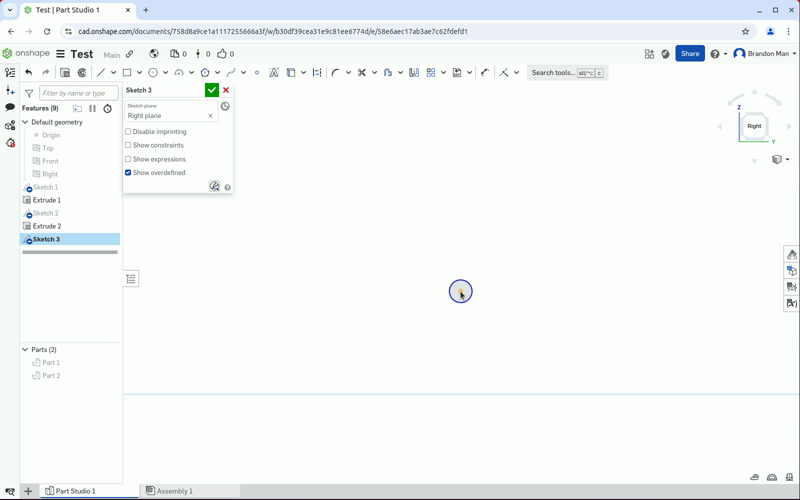
scroll(-6)
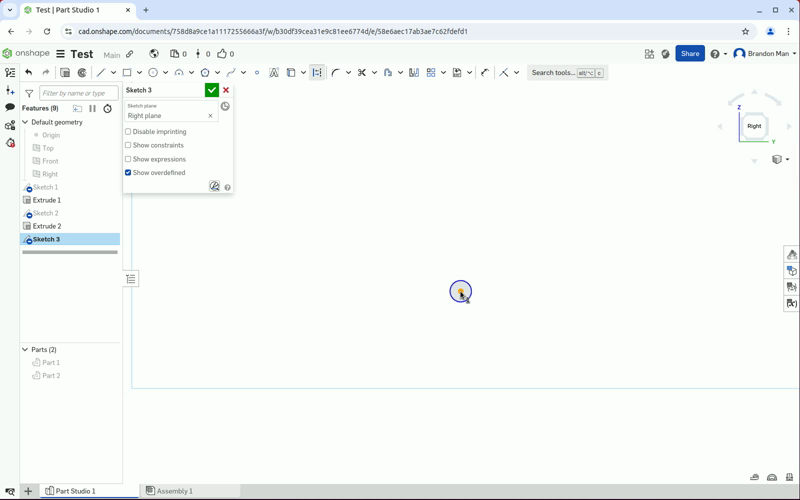
scroll(-6)
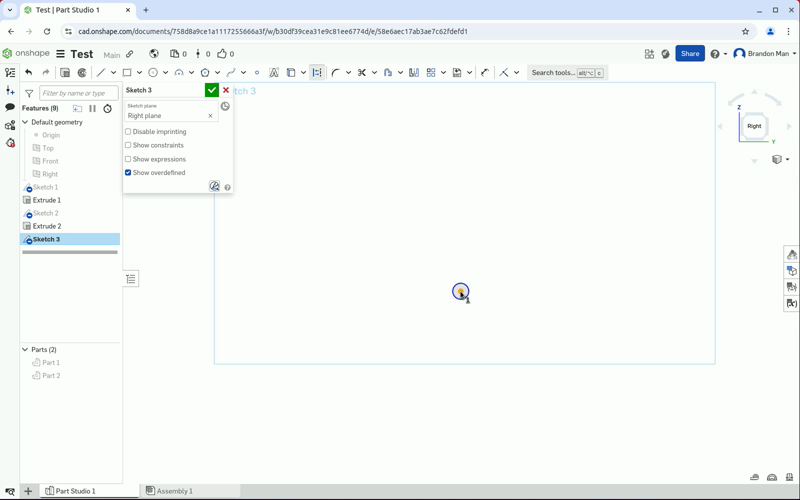
scroll(-6)
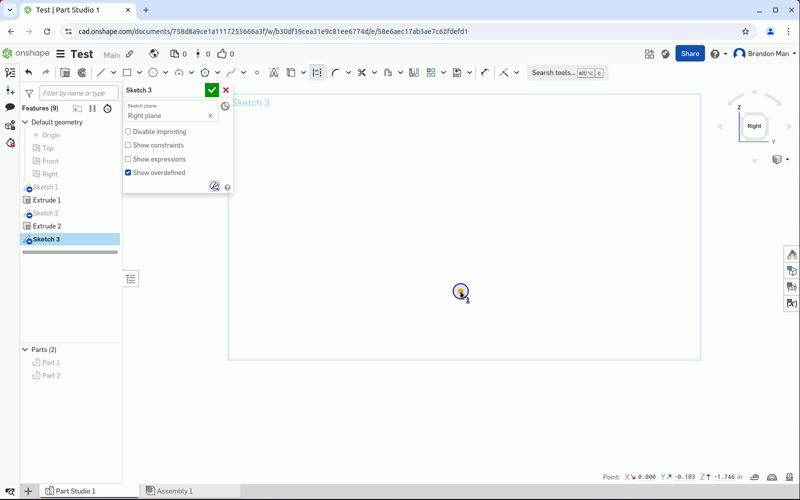
scroll(-6)
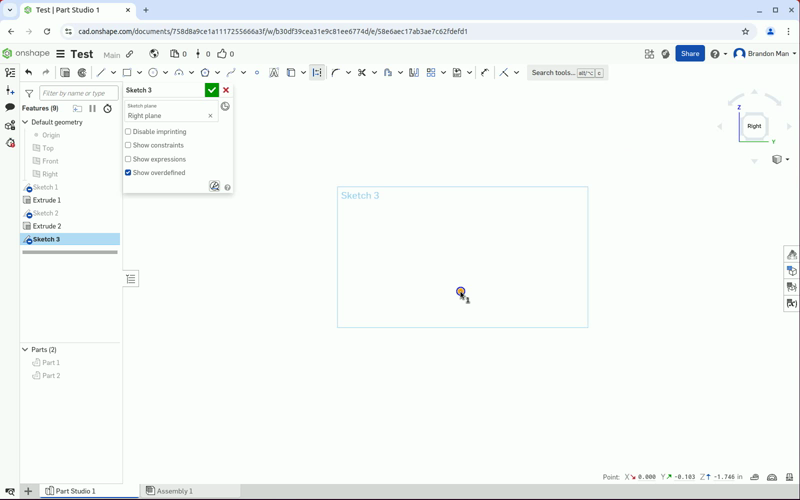
scroll(-6)
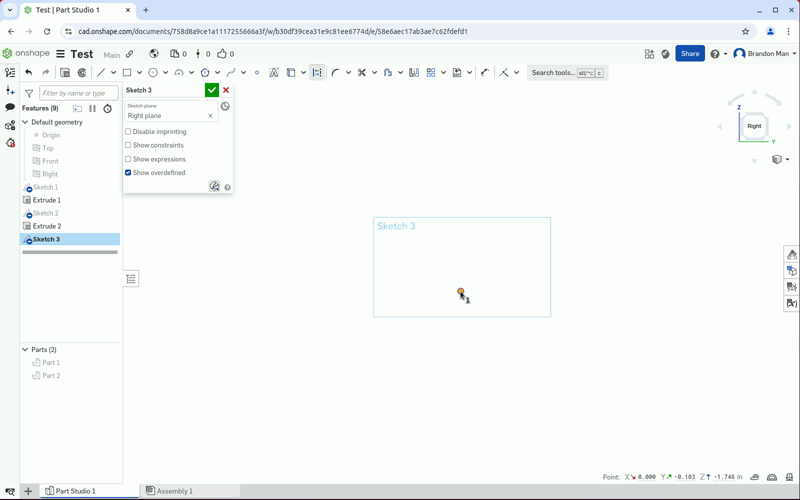
scroll(-6)
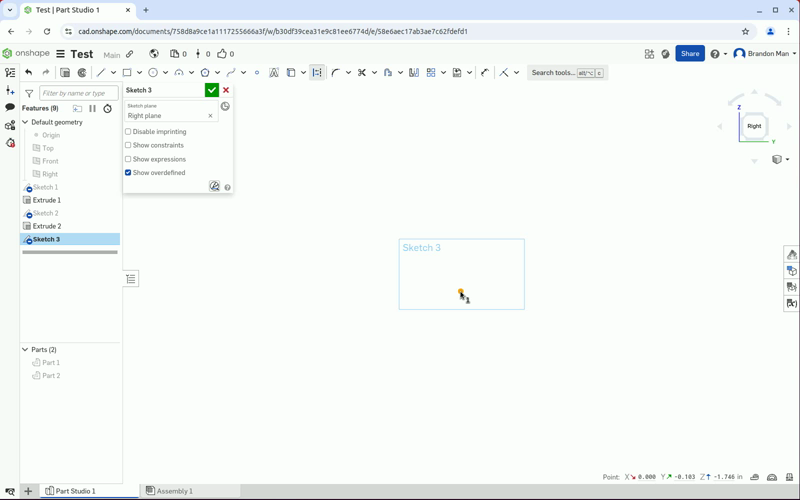
scroll(-6)
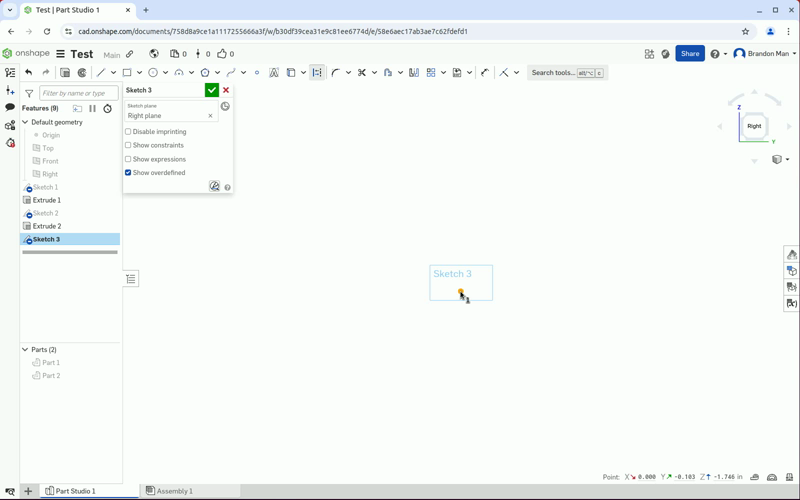
mouse_move(73, 352)
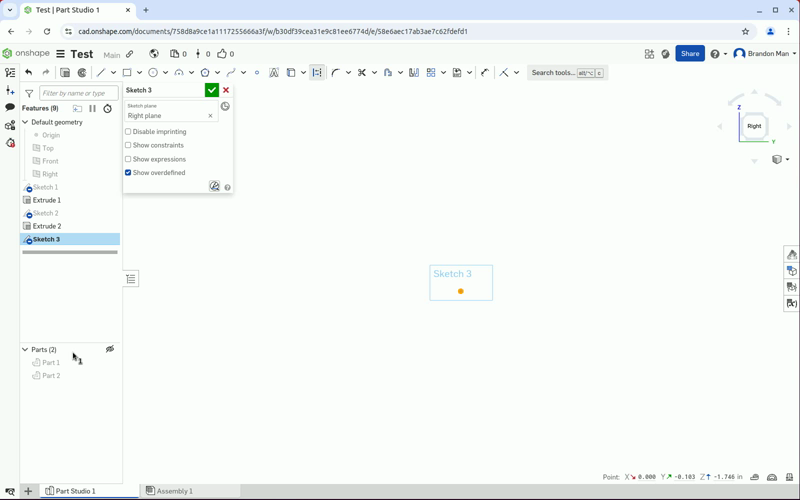
key(shift+y)
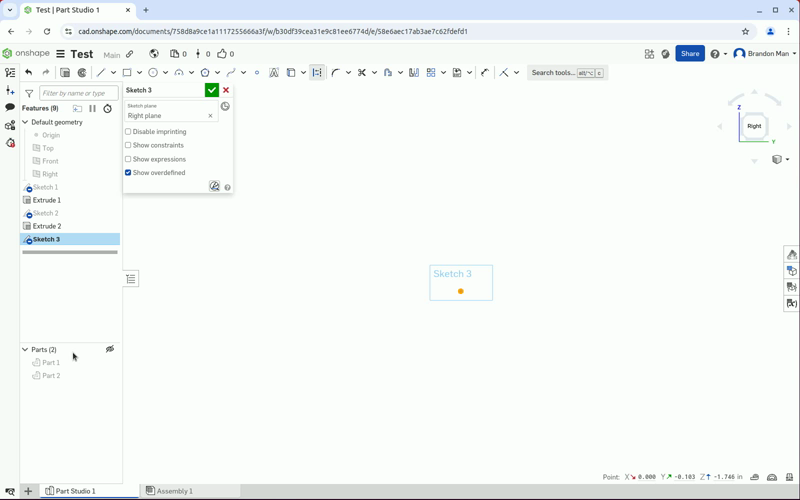
key(shift+e)
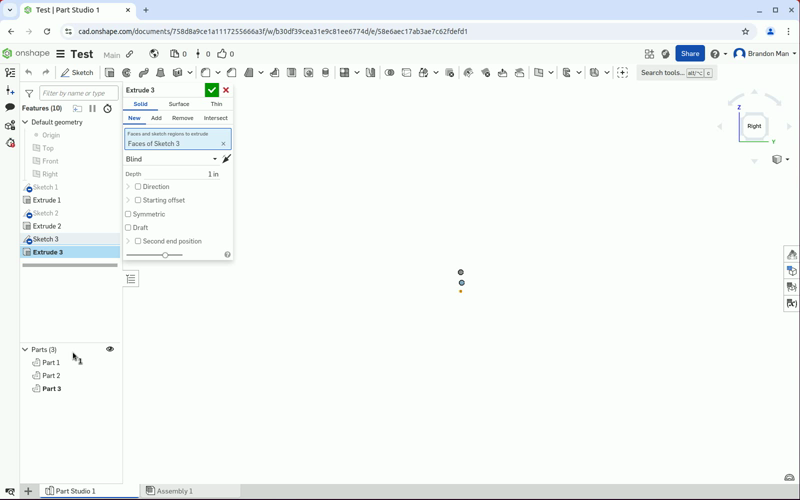
mouse_move(143, 106)
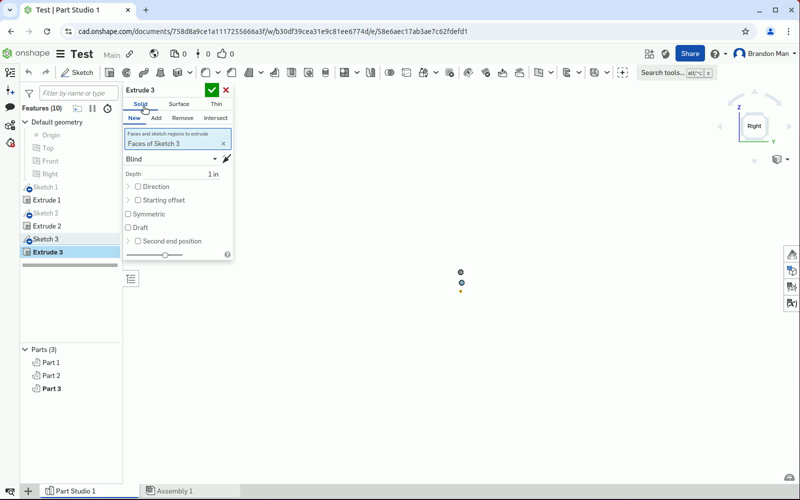
click(143, 106)
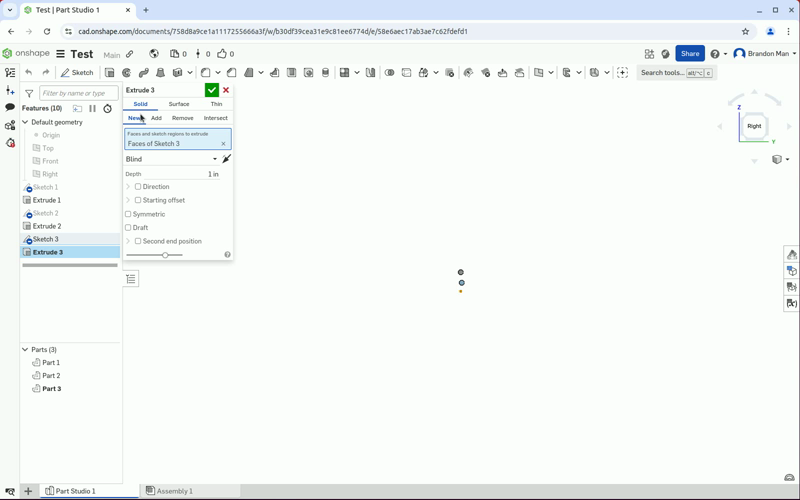
mouse_move(137, 120)
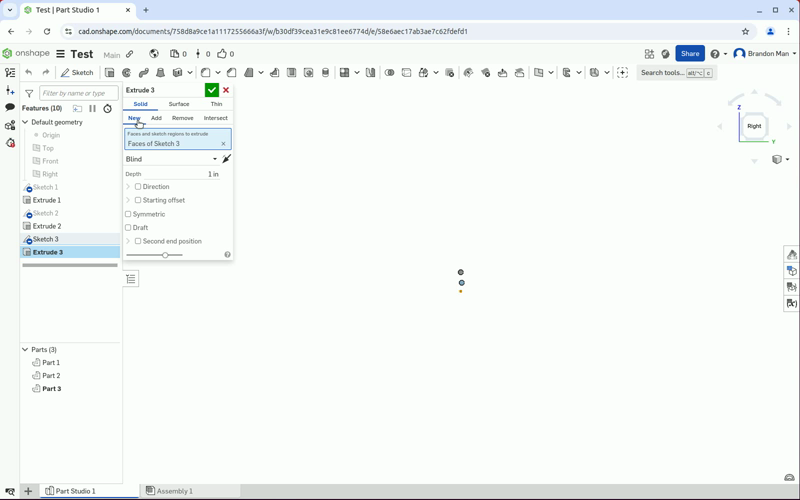
click(137, 120)
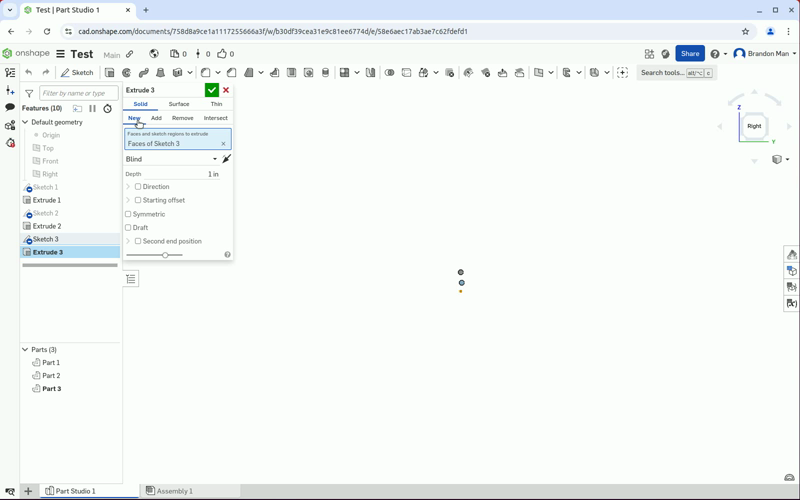
key(tab, 4)
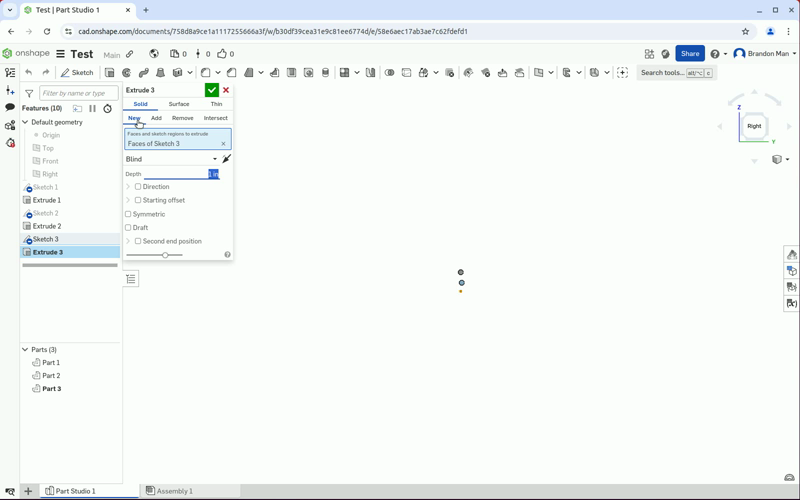
text(7.703)
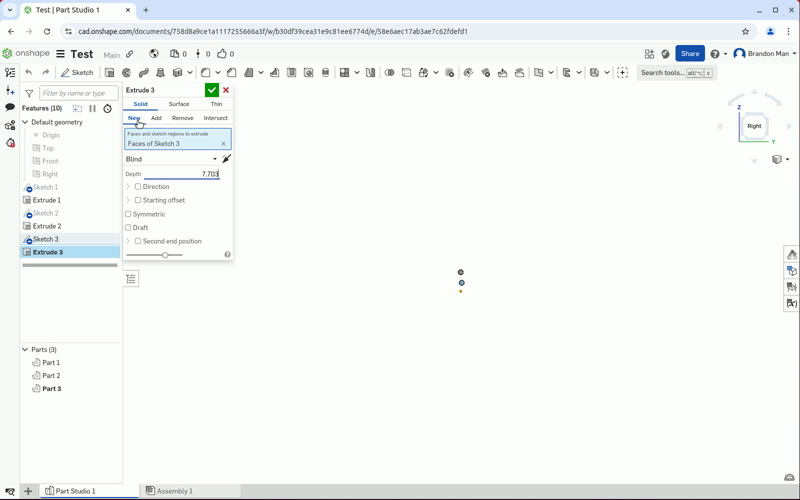
key(enter)
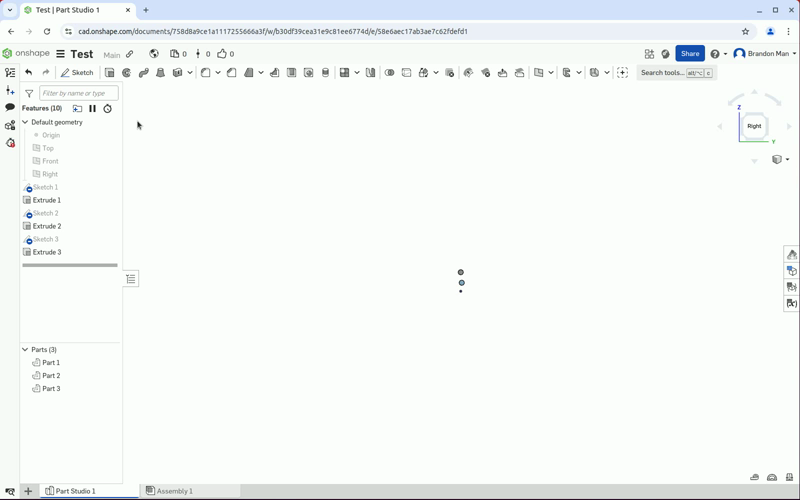
key(shift+h)
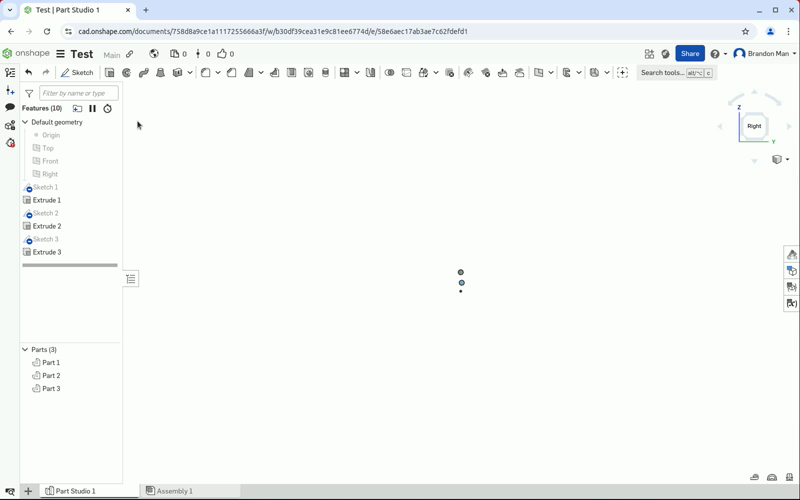
key(shift+h)
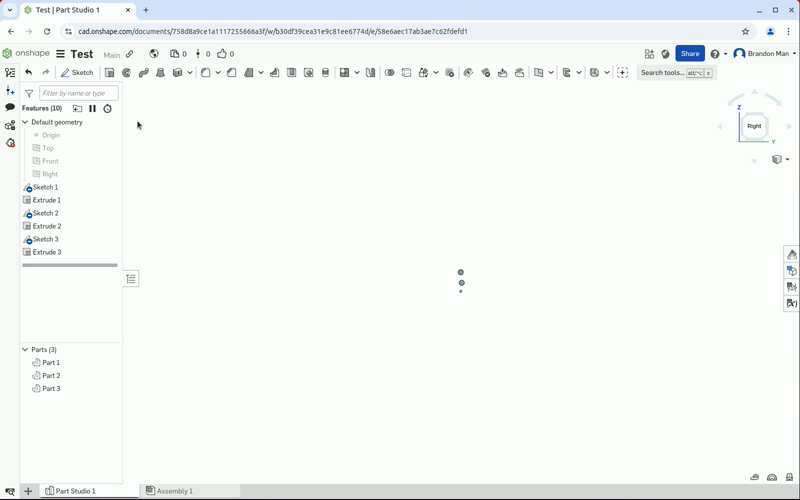
key(shift+7)
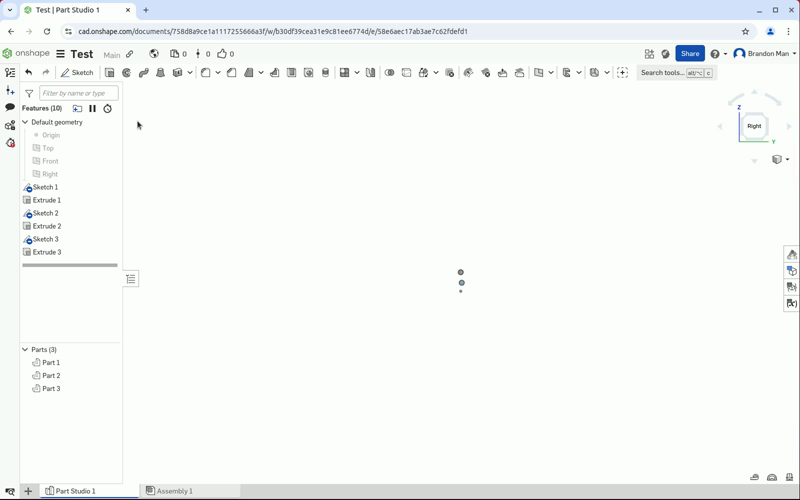
key(right, 2)
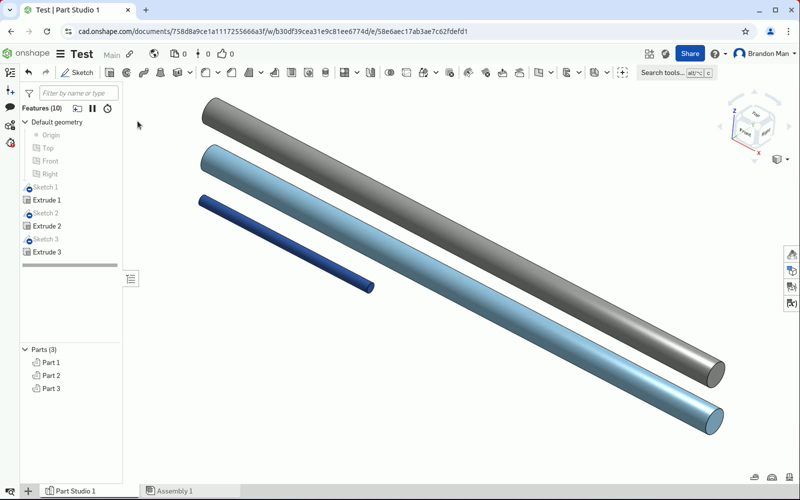
key(down, 2)
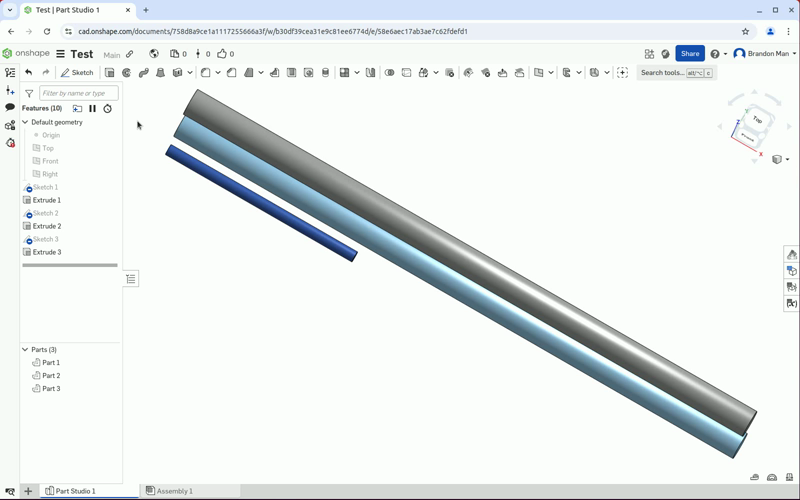
key(up, 2)
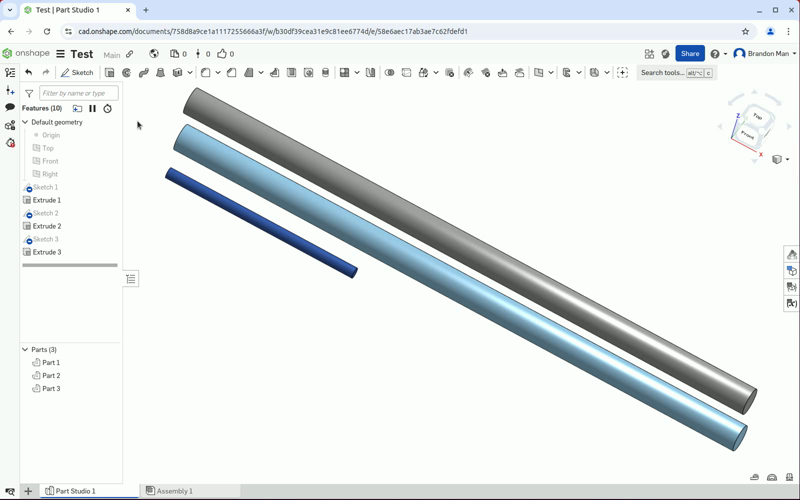
key(left, 2)
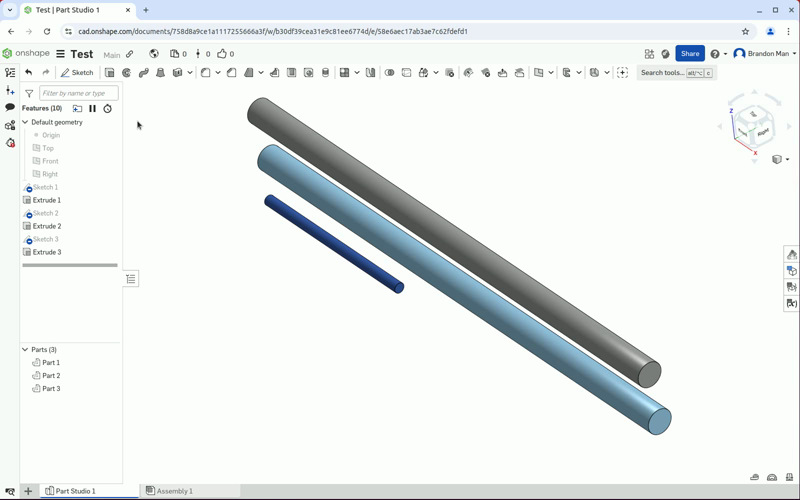
mouse_move(73, 189)
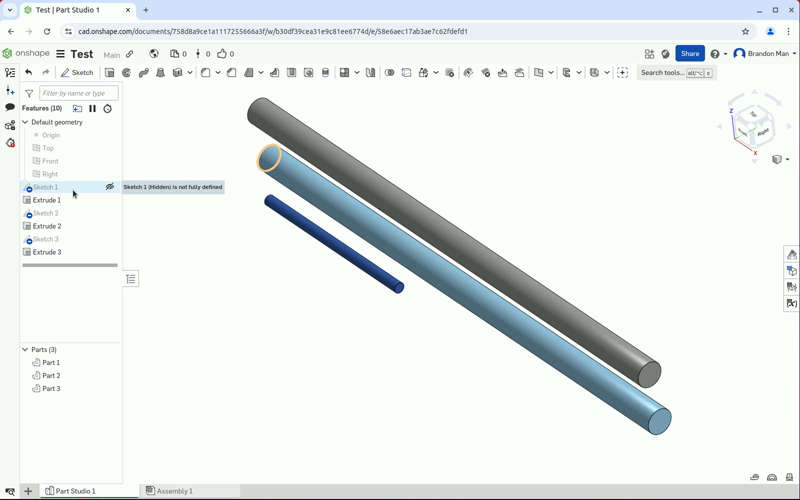
click(73, 189)